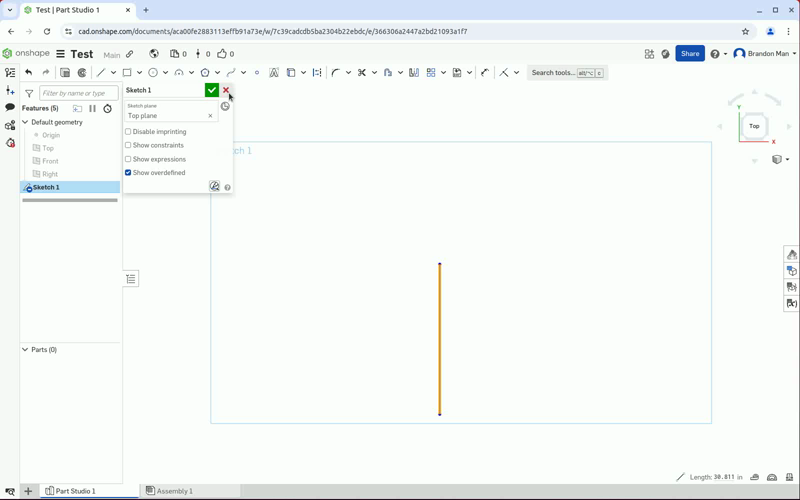
key(shift+h)
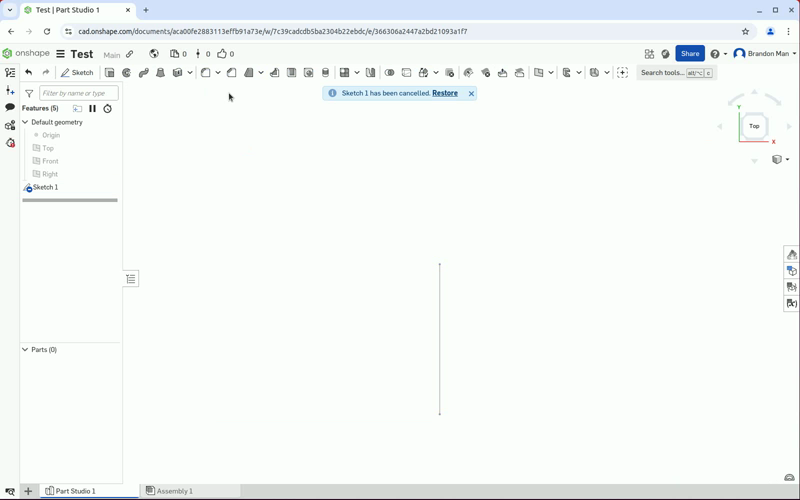
key(shift+s)
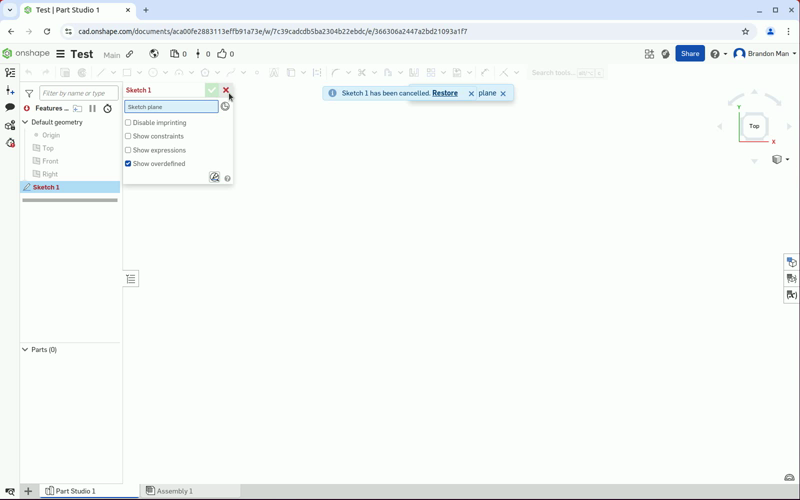
mouse_move(73, 150)
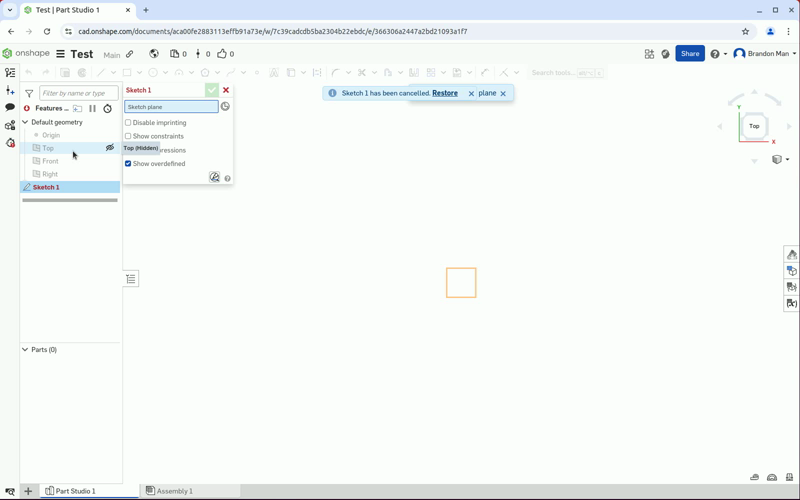
click(73, 150)
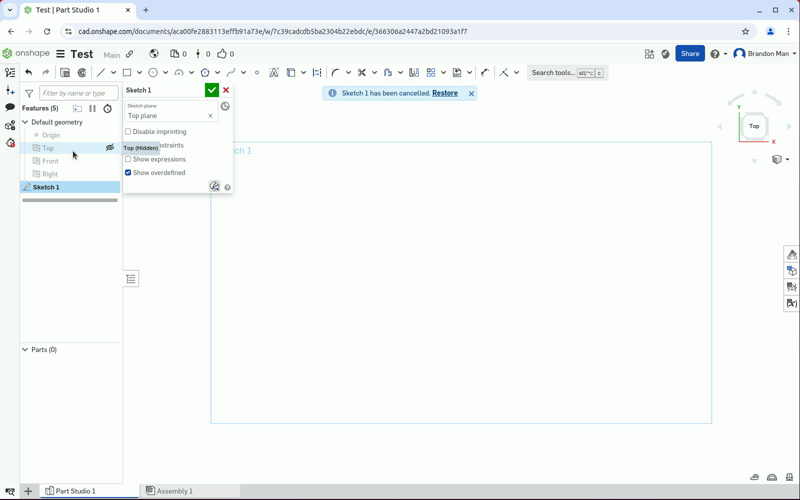
mouse_move(73, 352)
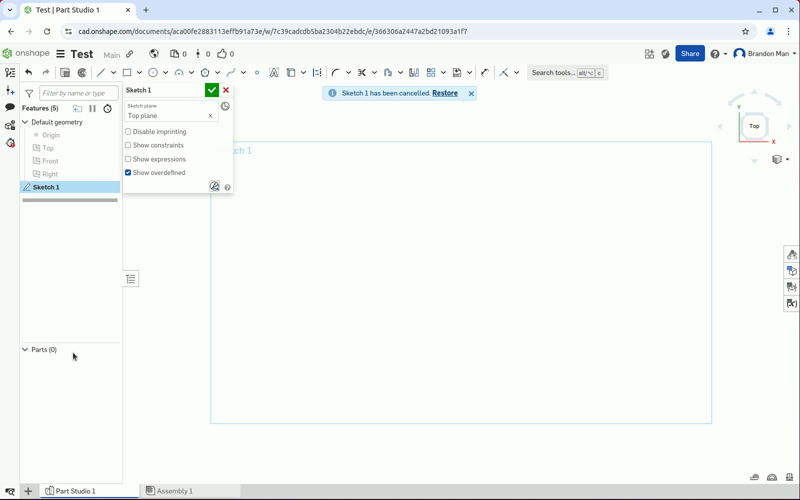
key(y)
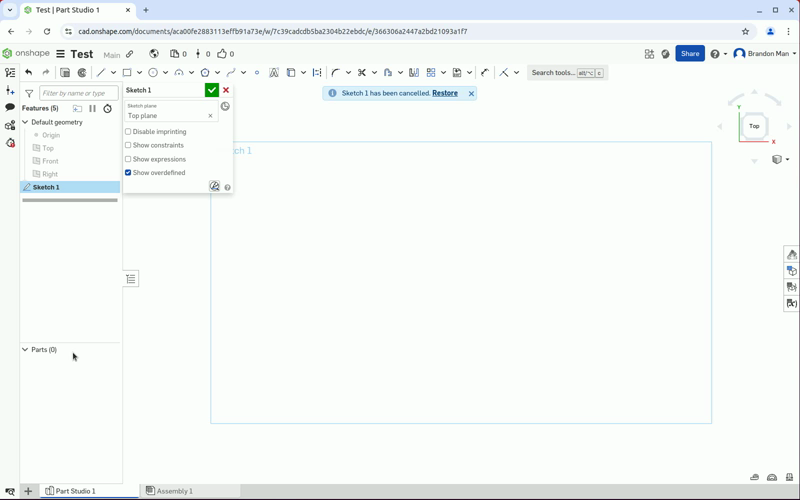
key(l)
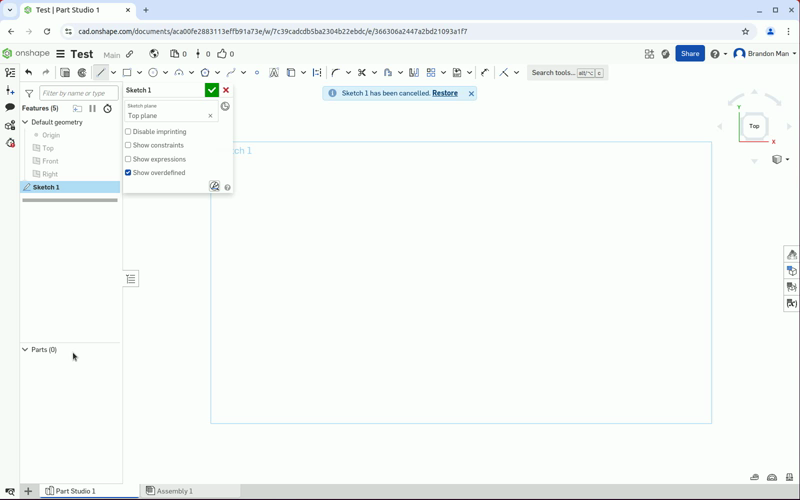
key_down(shift)
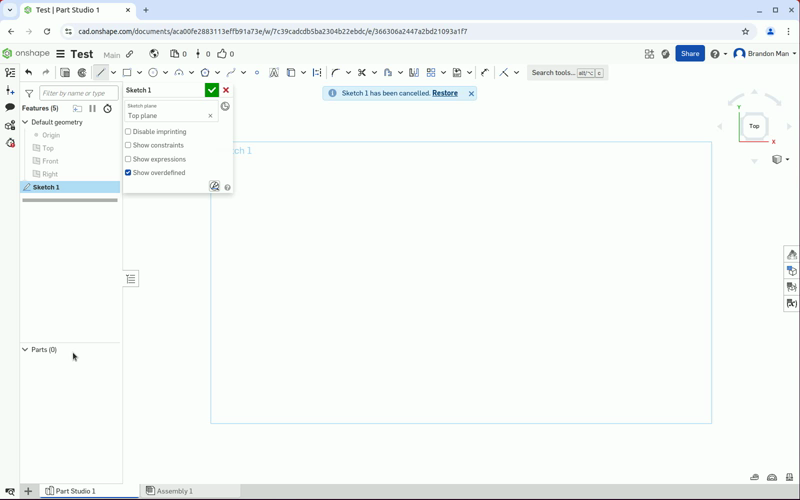
mouse_move(348, 383)
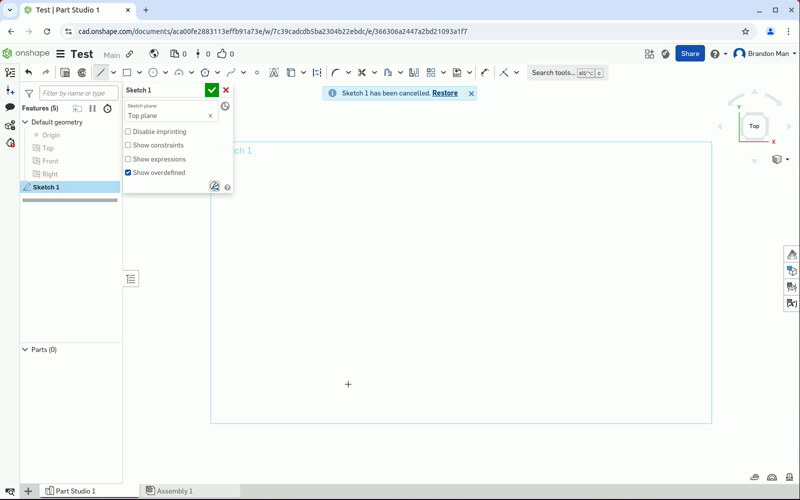
click(348, 383)
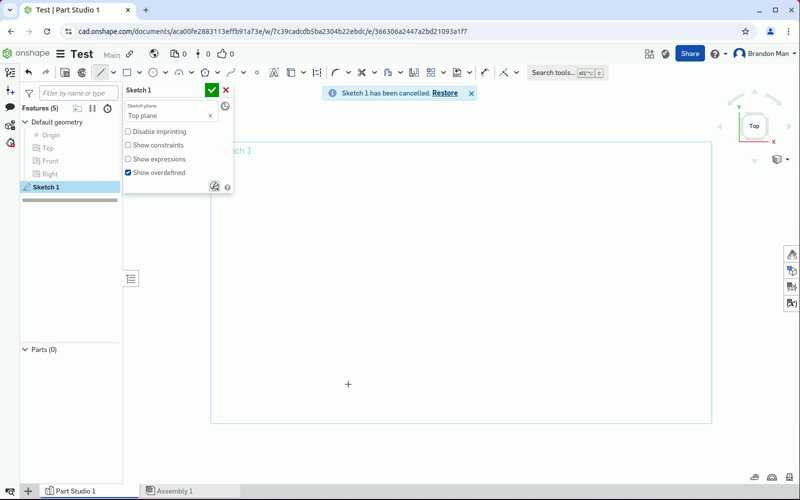
key_up(shift)
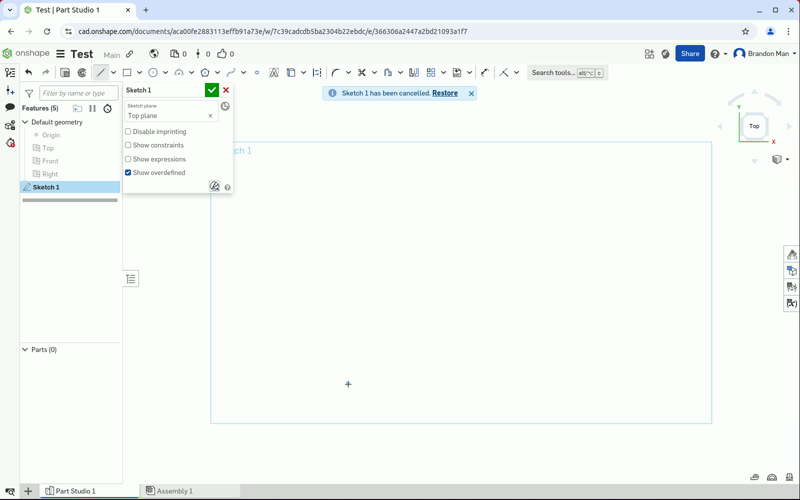
key_down(shift)
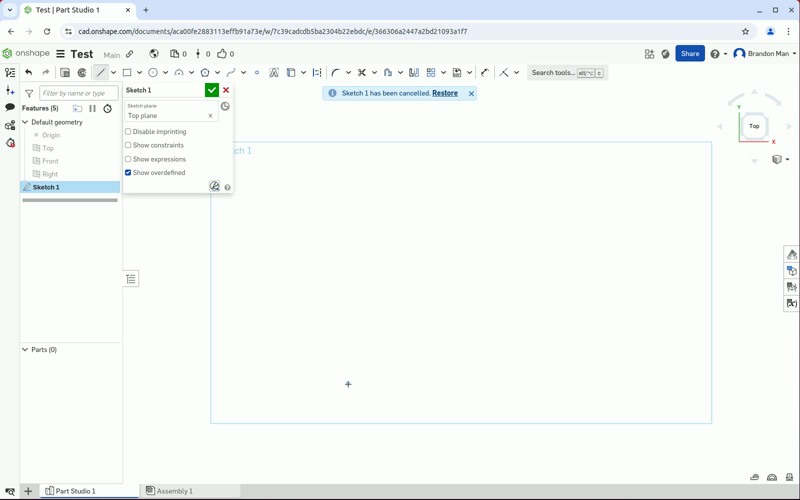
mouse_move(572, 383)
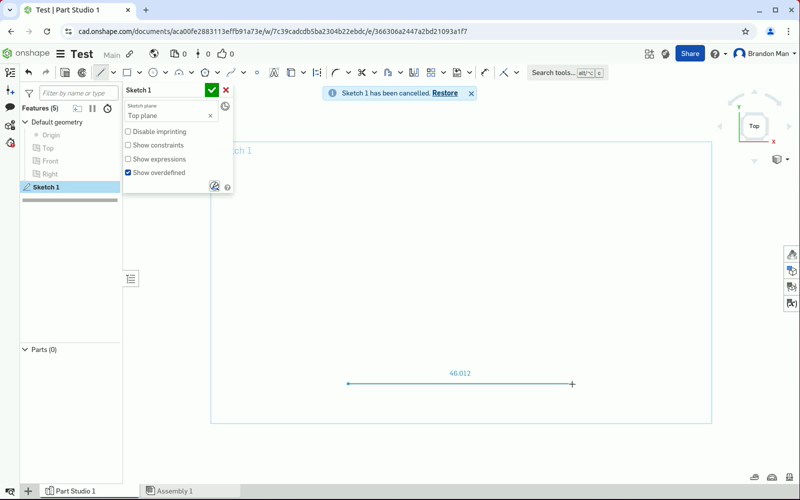
click(572, 383)
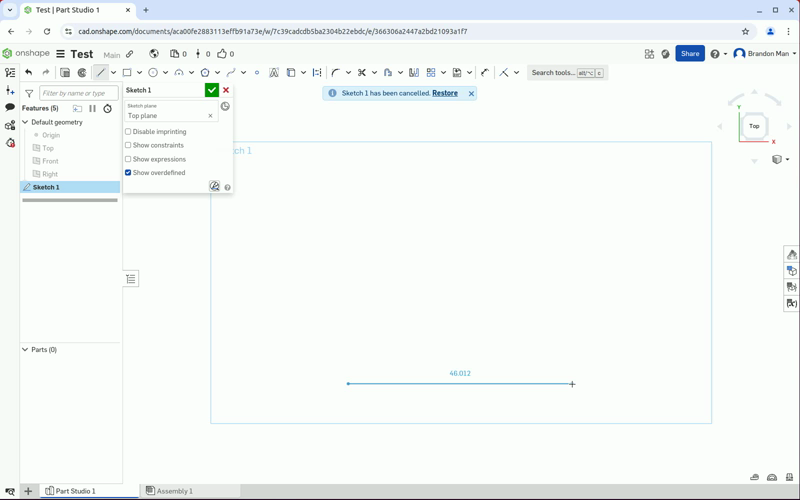
key_up(shift)
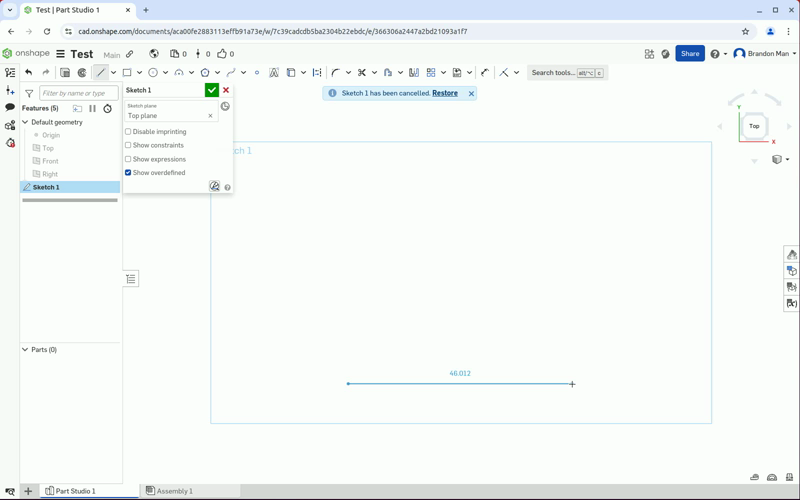
key_down(shift)
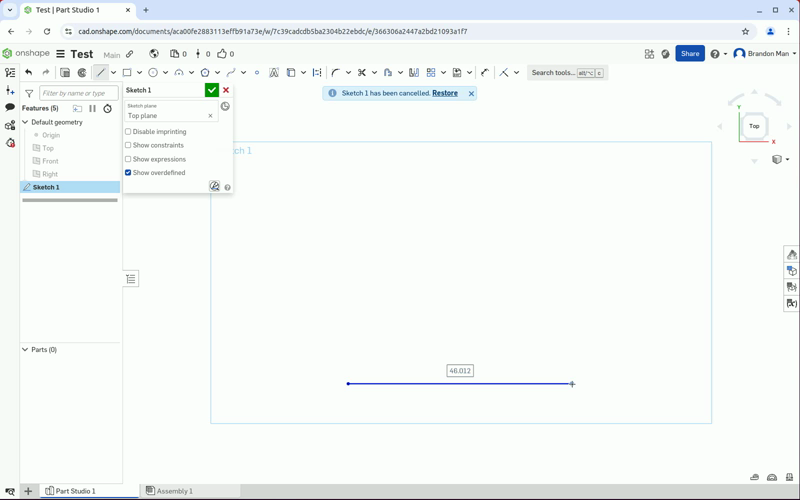
mouse_move(572, 181)
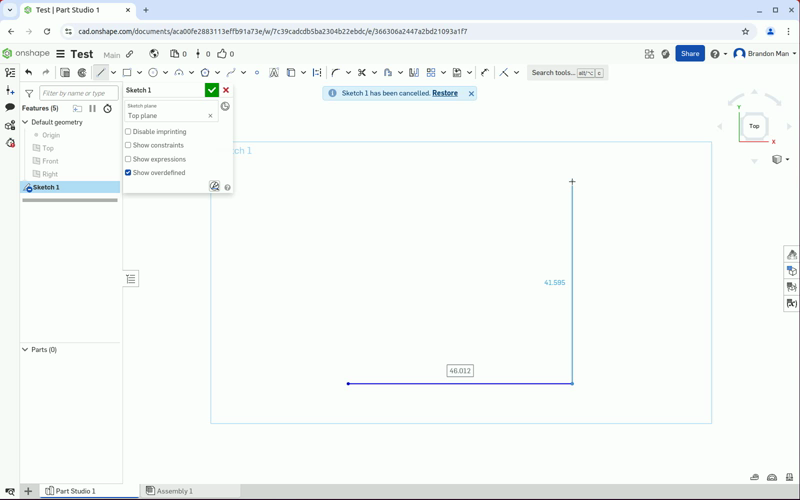
click(572, 181)
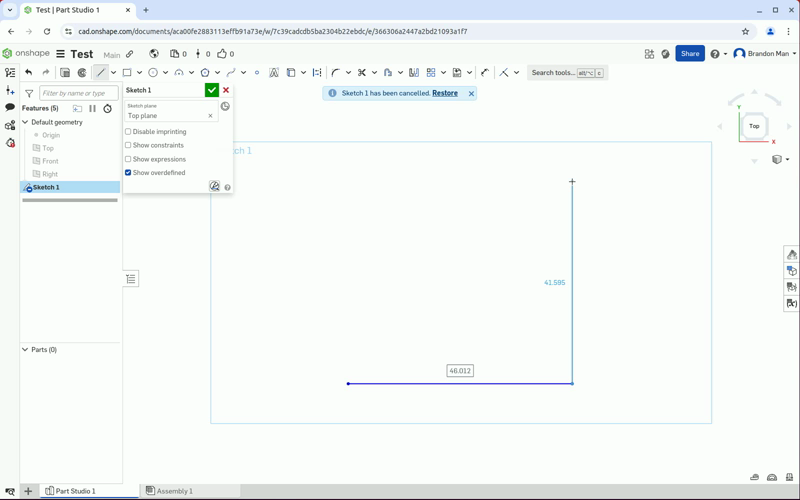
key_up(shift)
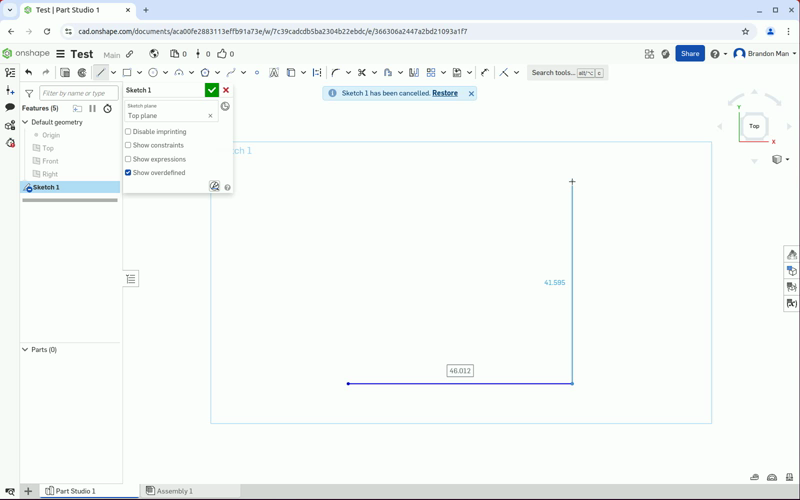
key_down(shift)
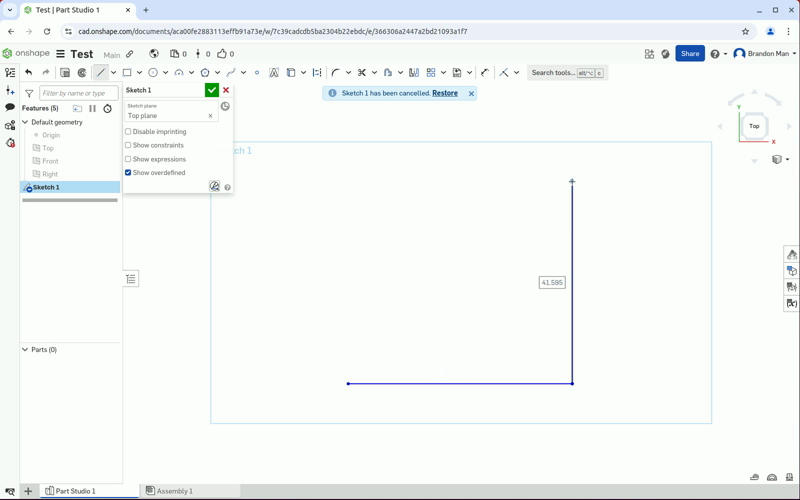
mouse_move(348, 181)
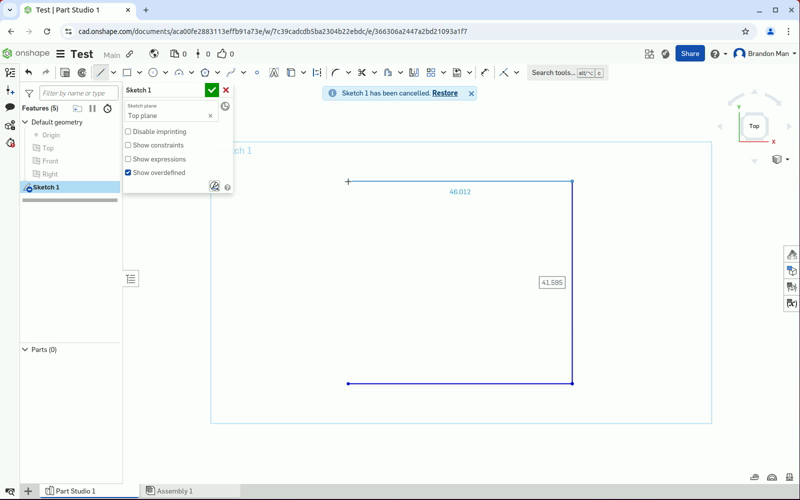
click(348, 181)
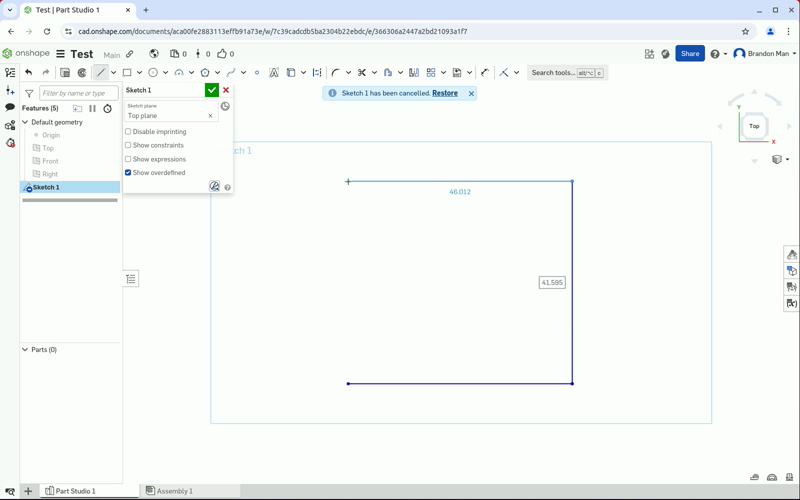
key_up(shift)
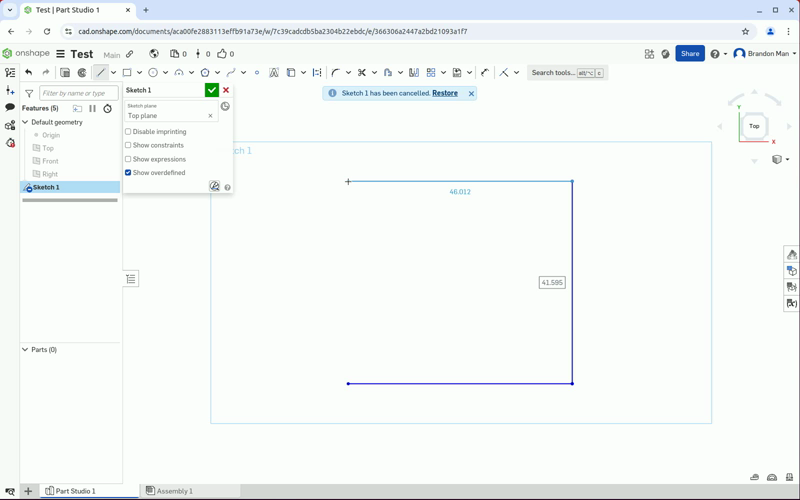
key_down(shift)
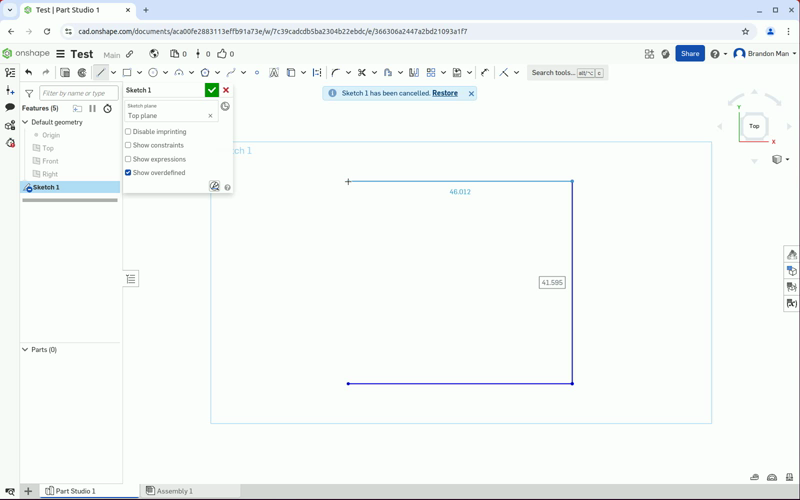
mouse_move(348, 383)
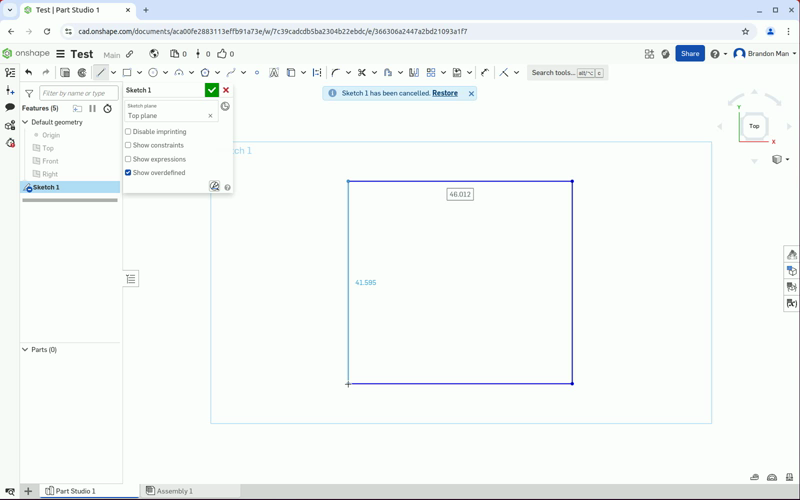
key_up(shift)
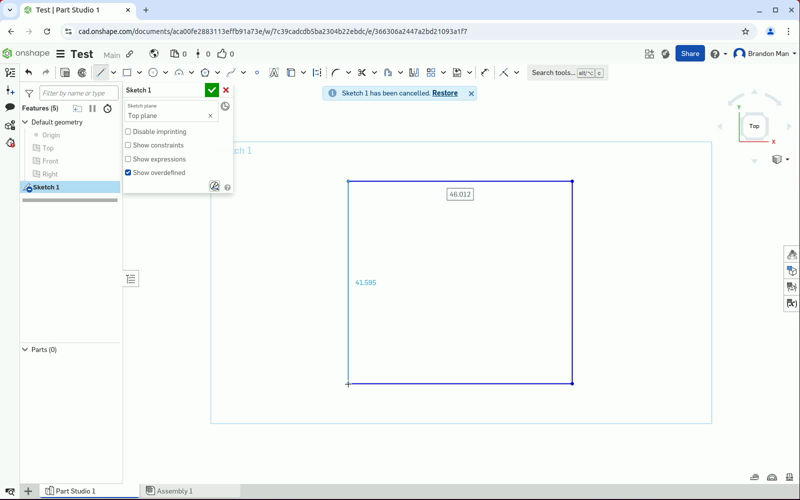
click(348, 383)
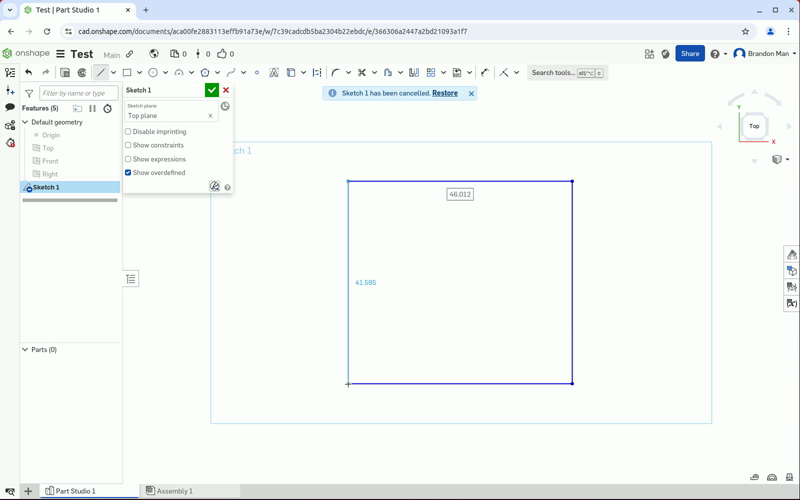
key(esc)
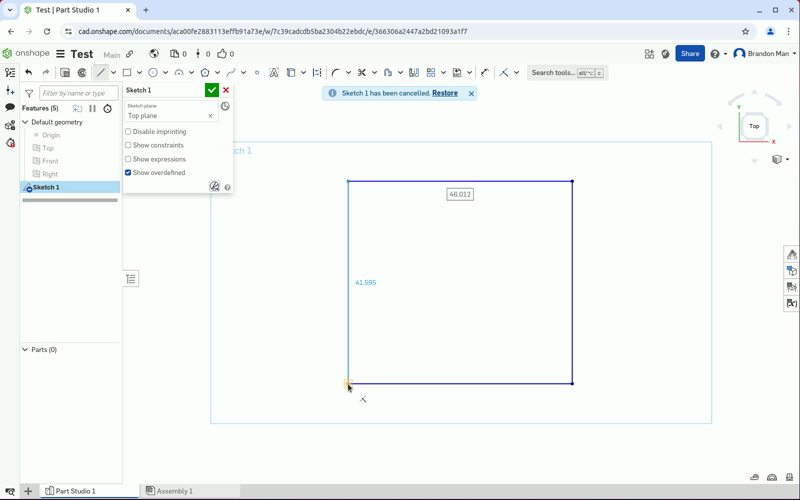
mouse_move(489, 235)
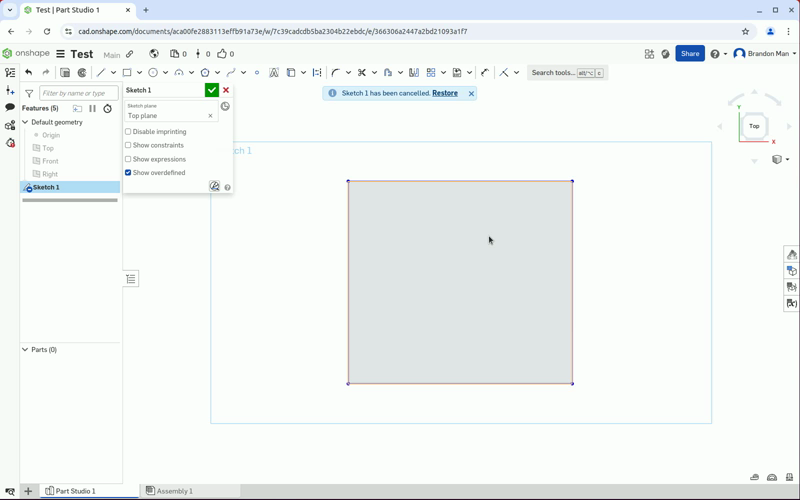
click(489, 235)
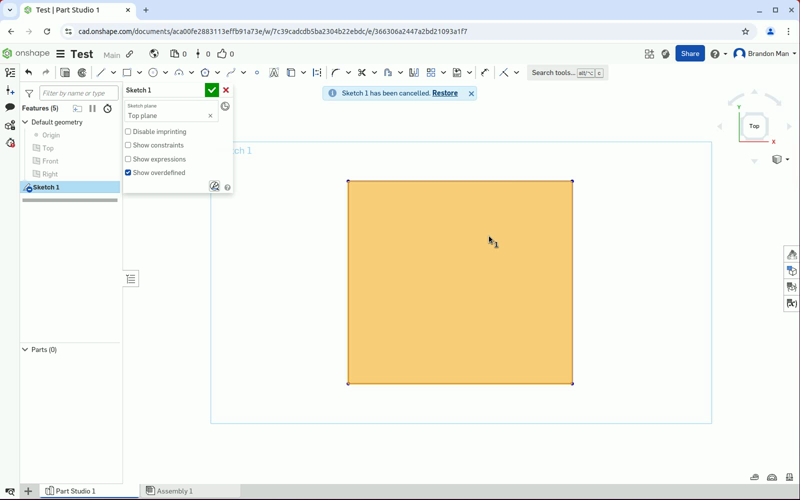
mouse_move(73, 352)
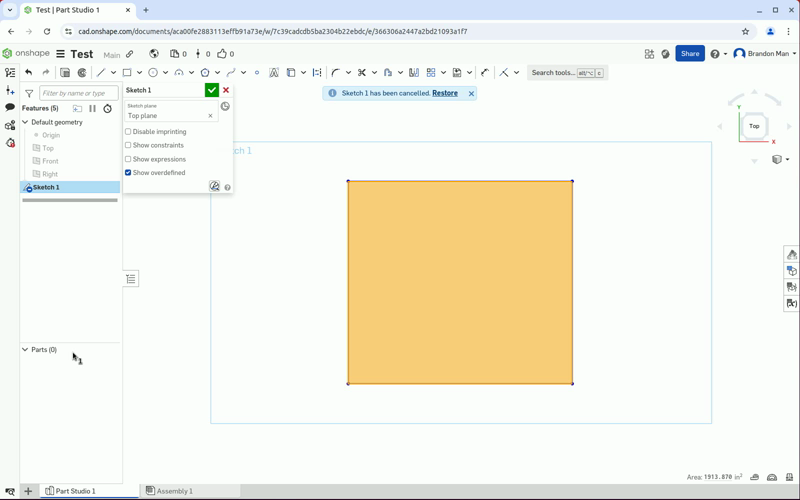
key(shift+y)
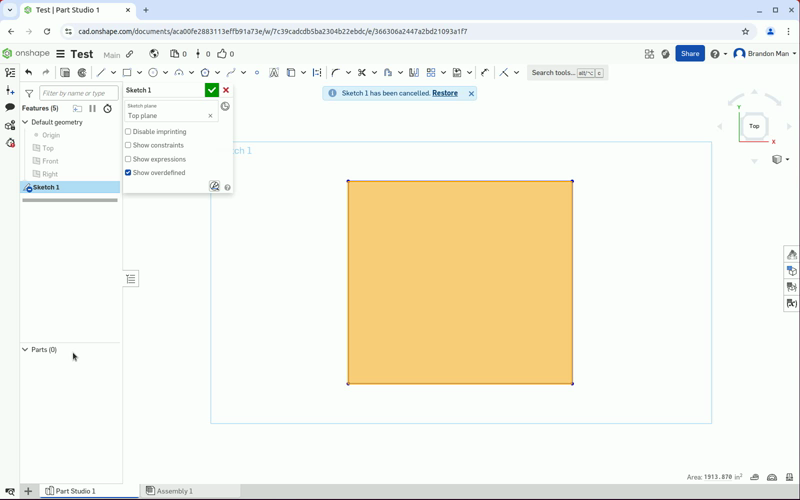
key(shift+e)
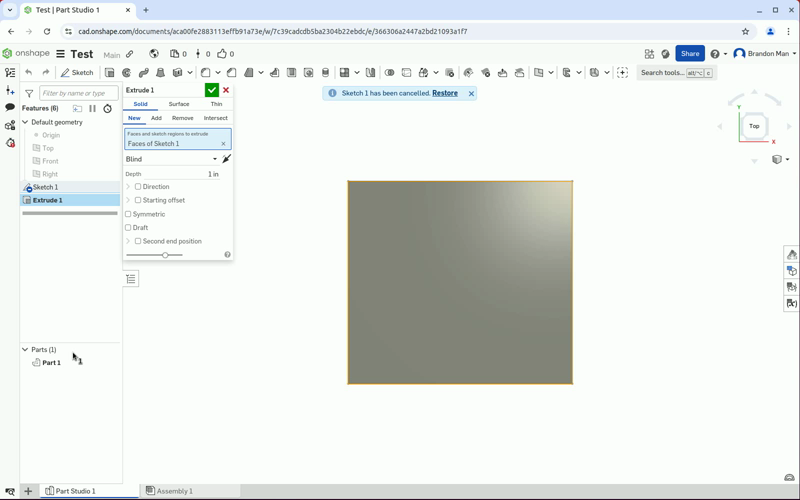
mouse_move(143, 106)
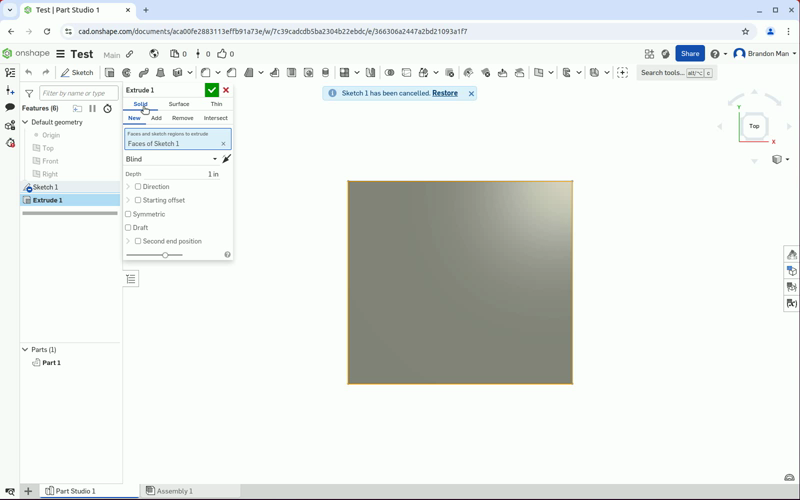
click(143, 106)
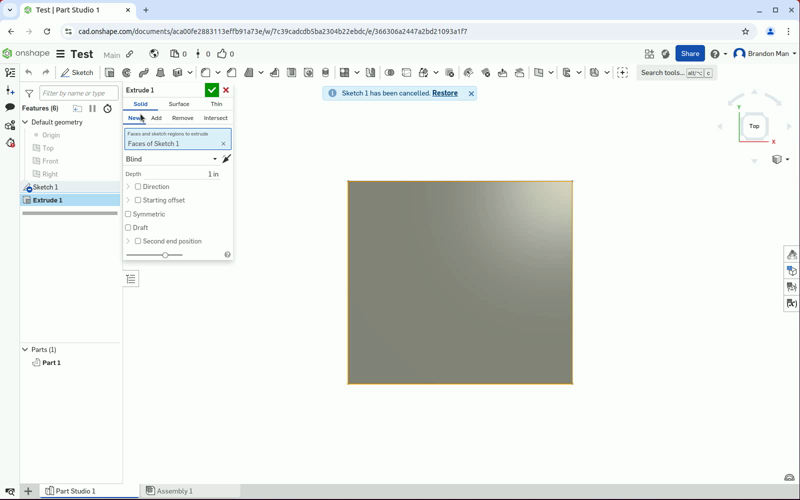
mouse_move(137, 120)
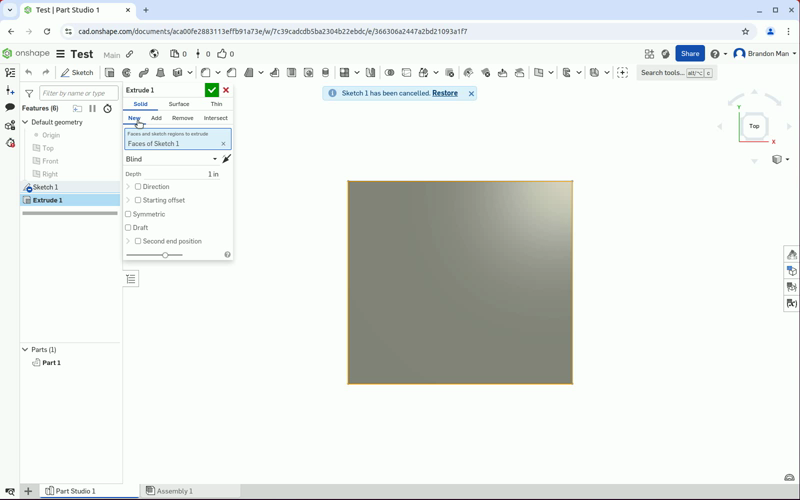
click(137, 120)
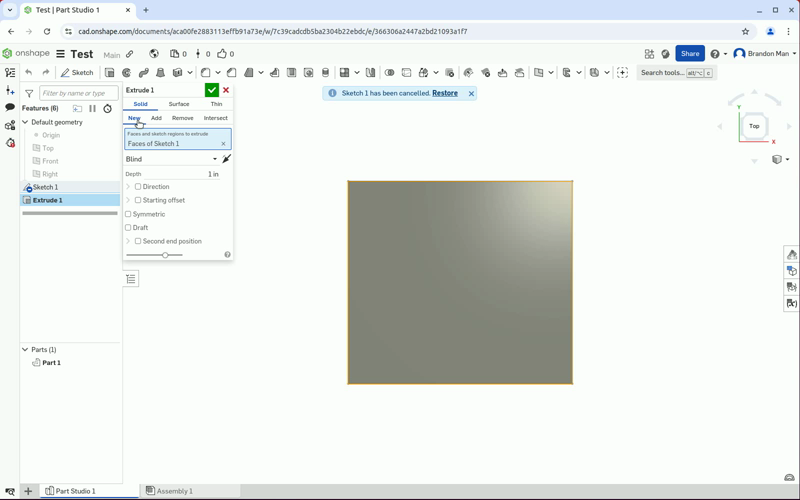
key(tab, 4)
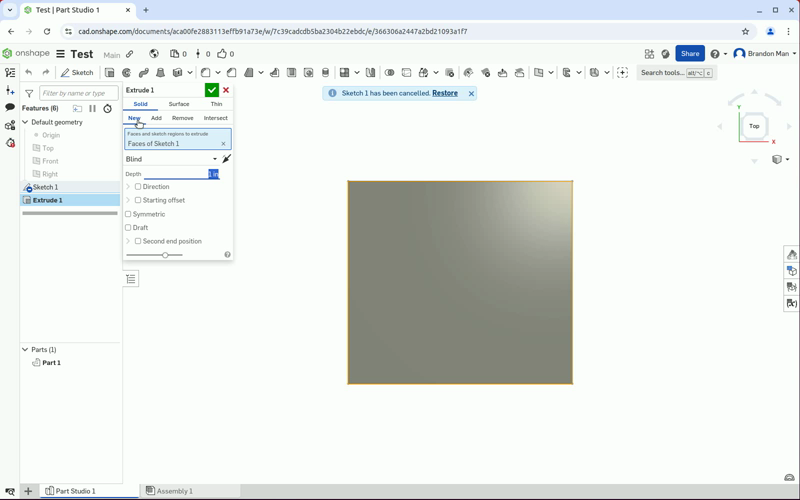
text(2.889)
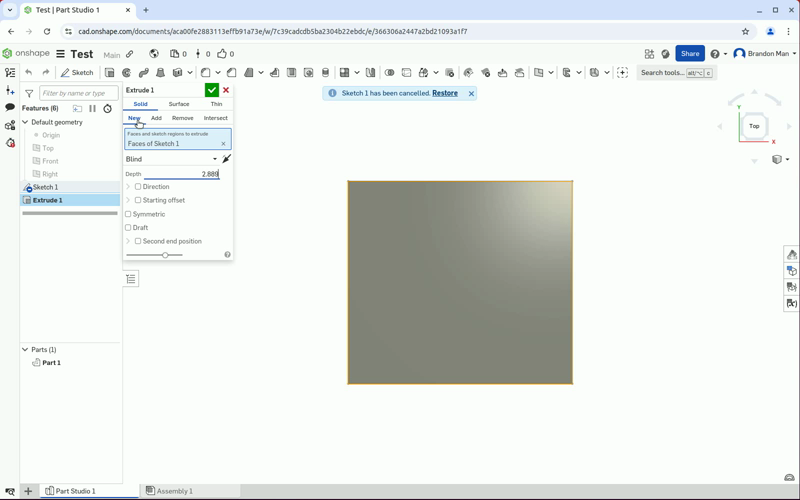
key(enter)
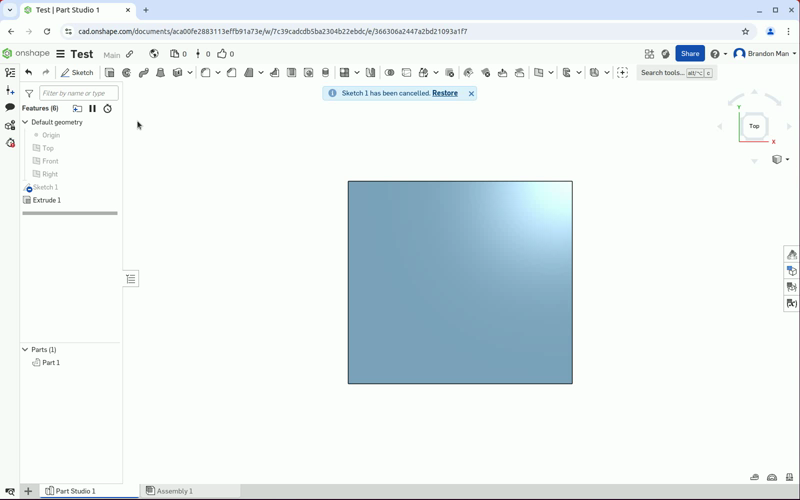
key(shift+h)
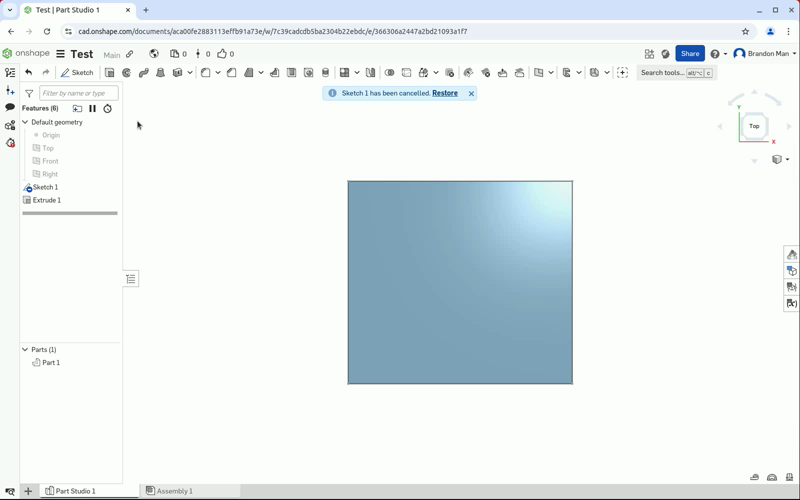
key(shift+h)
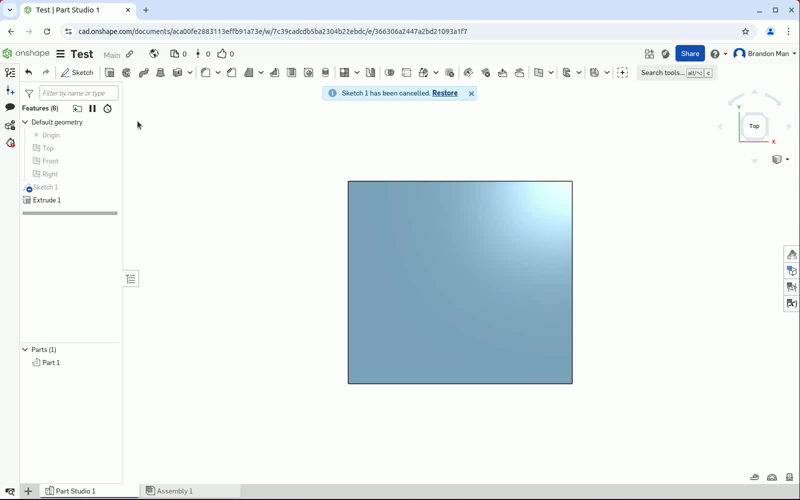
mouse_move(73, 189)
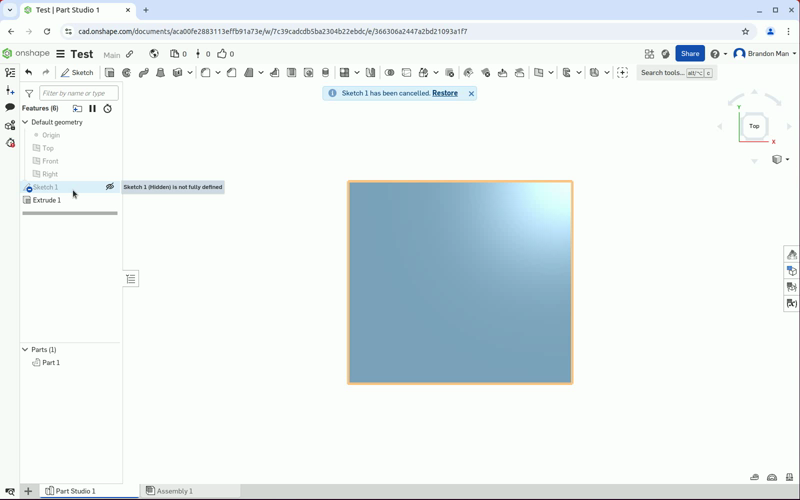
click(73, 189)
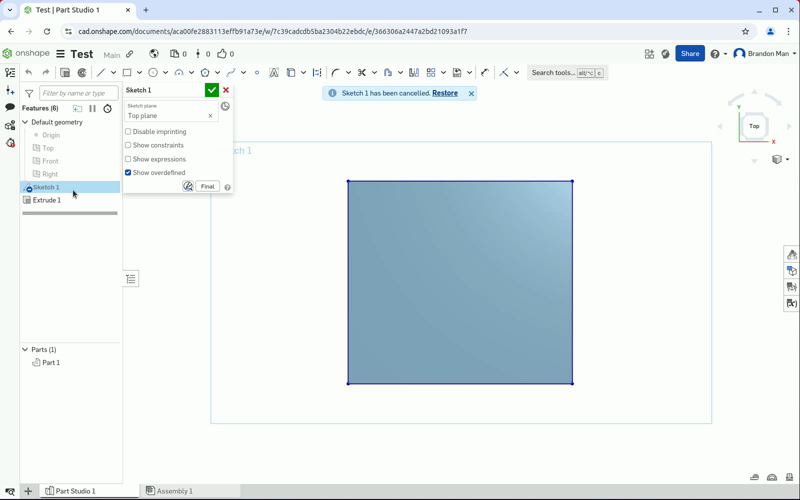
mouse_move(229, 92)
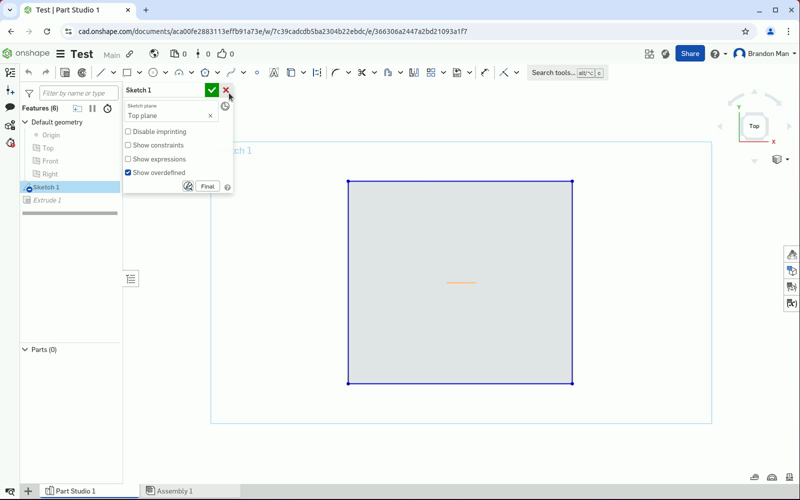
click(229, 92)
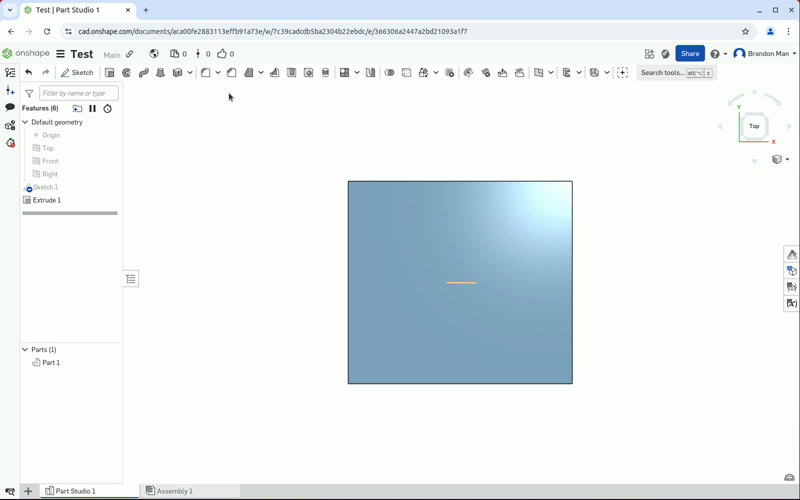
mouse_move(541, 75)
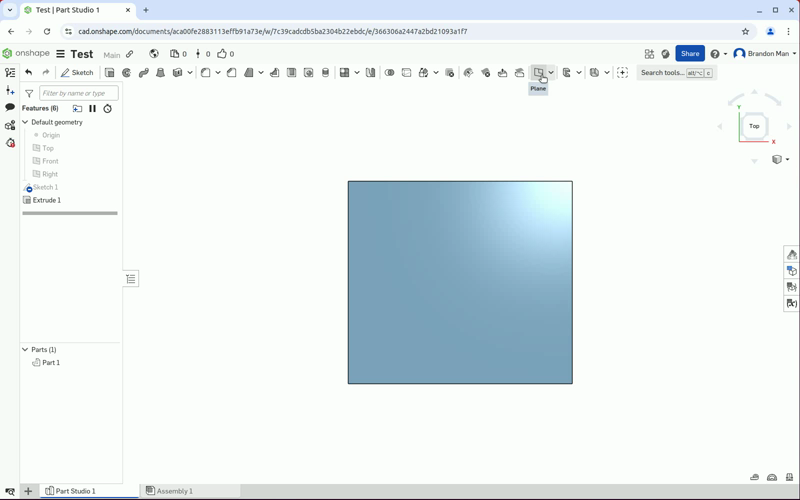
click(541, 75)
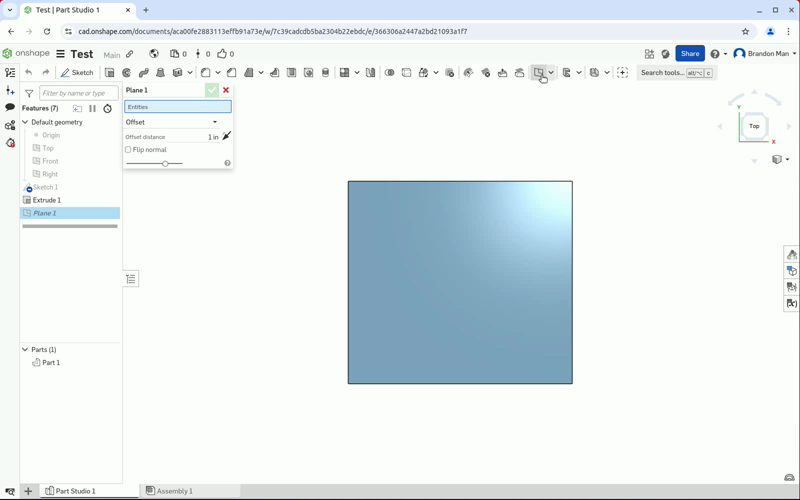
mouse_move(73, 150)
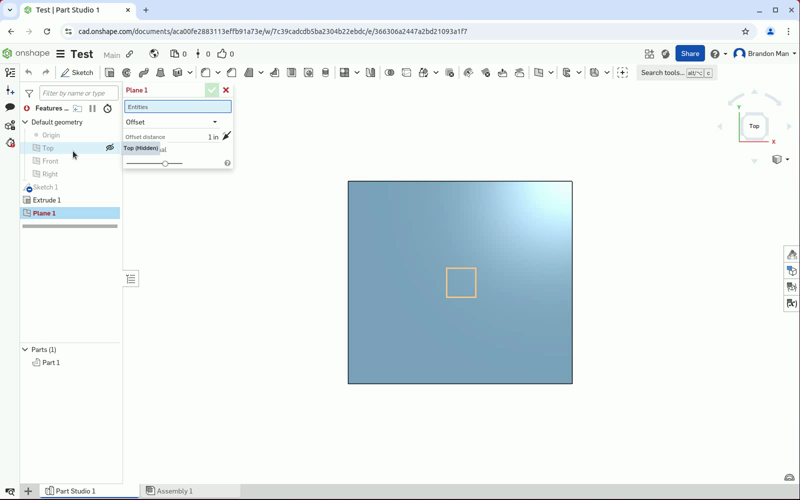
click(73, 150)
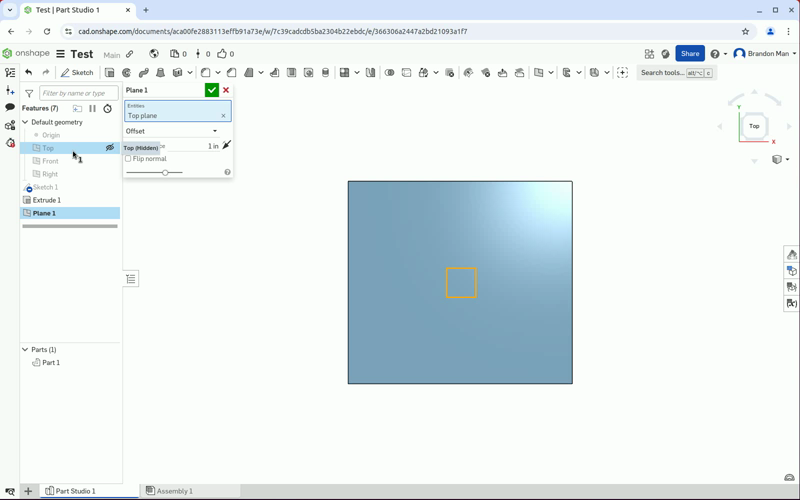
key(tab, 2)
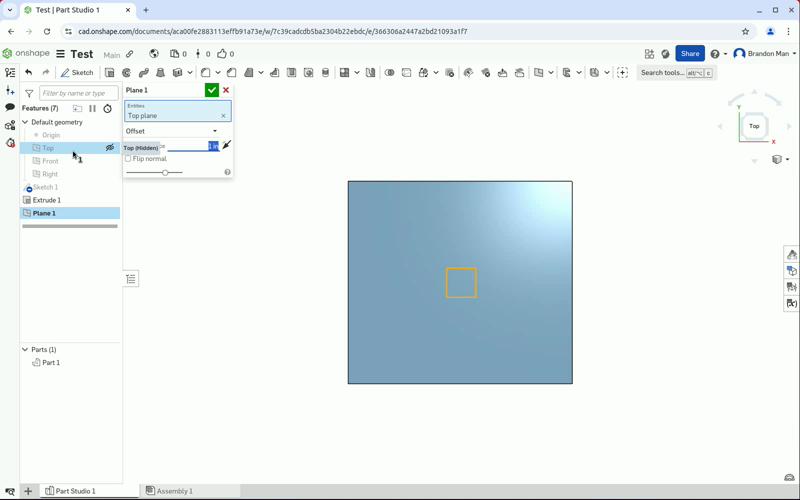
text(2.896)
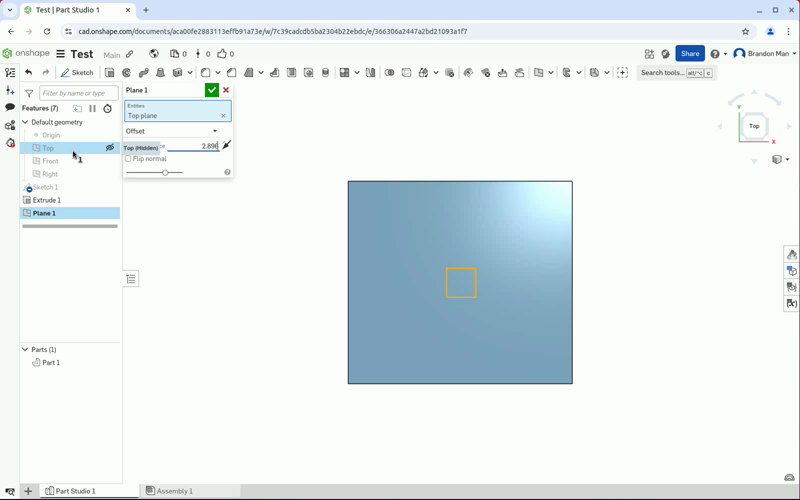
key(enter, 2)
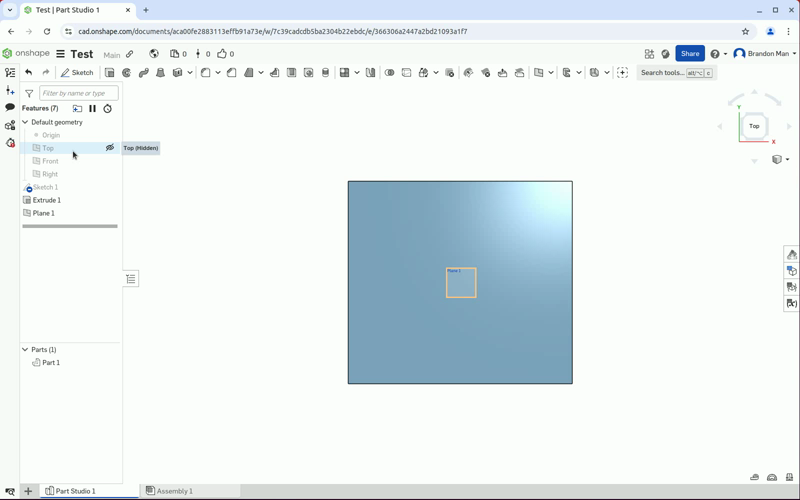
key(shift+s)
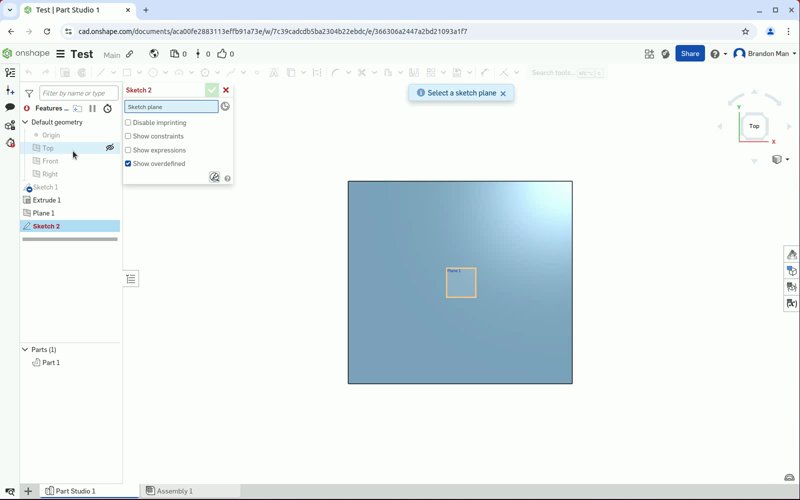
mouse_move(73, 215)
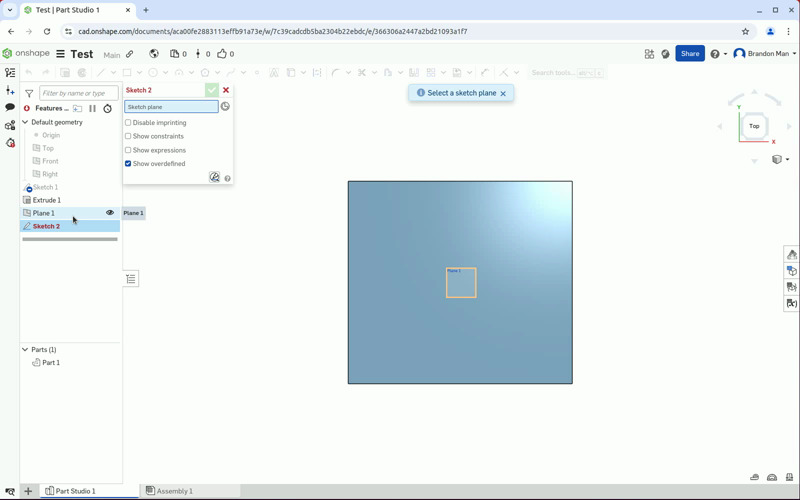
click(73, 215)
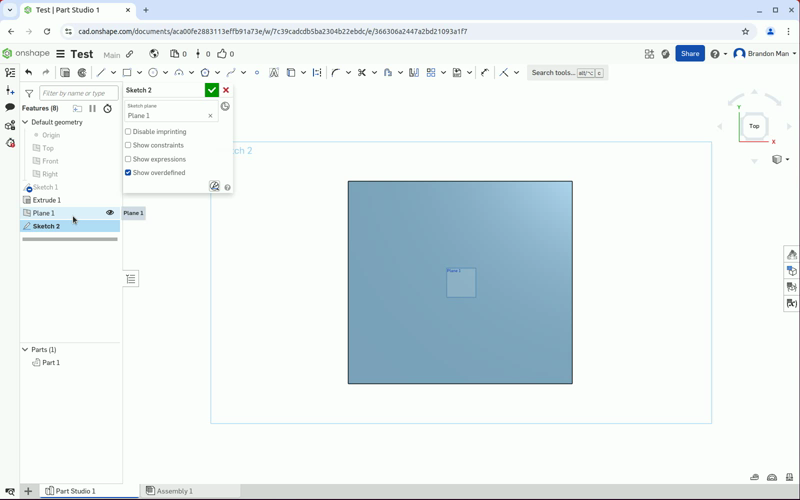
mouse_move(73, 352)
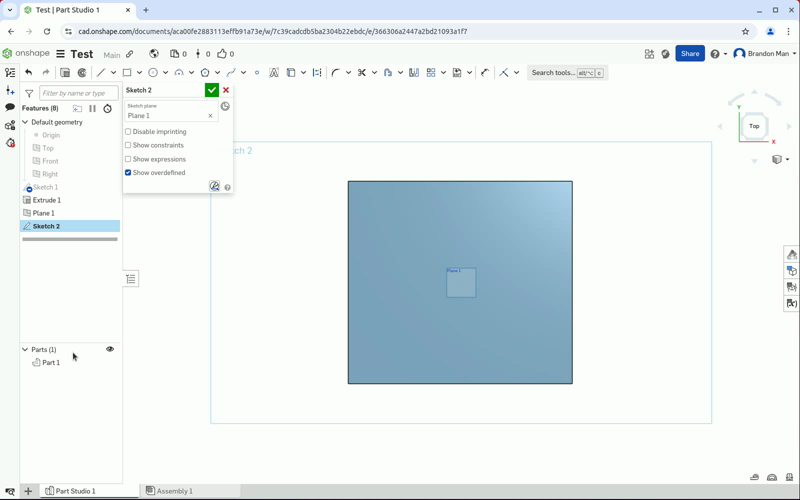
key(y)
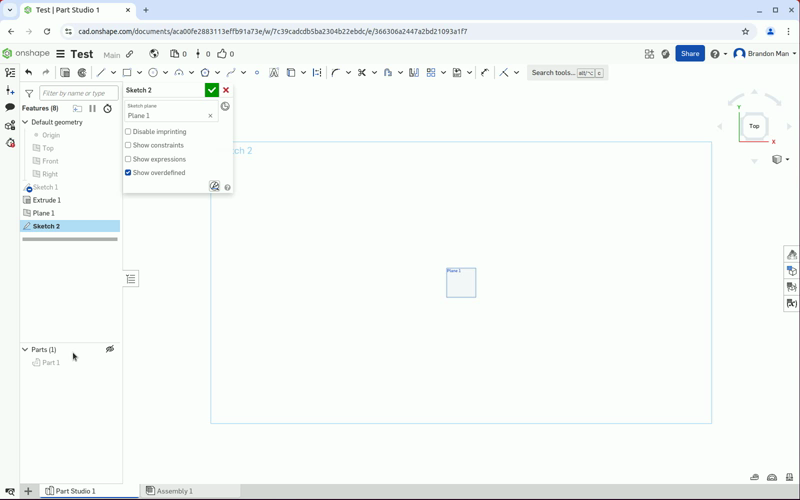
key(c)
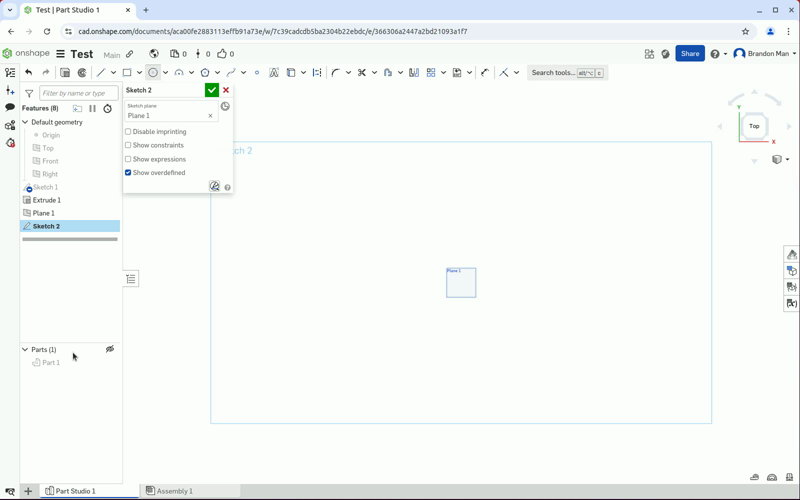
key_down(shift)
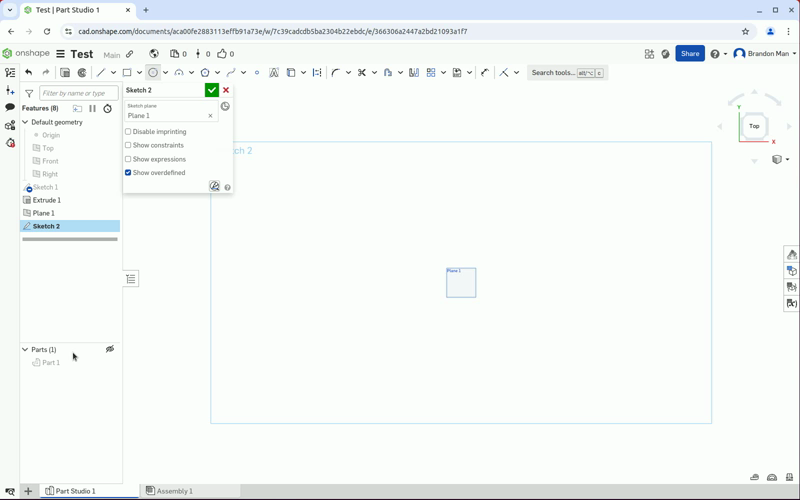
mouse_move(365, 198)
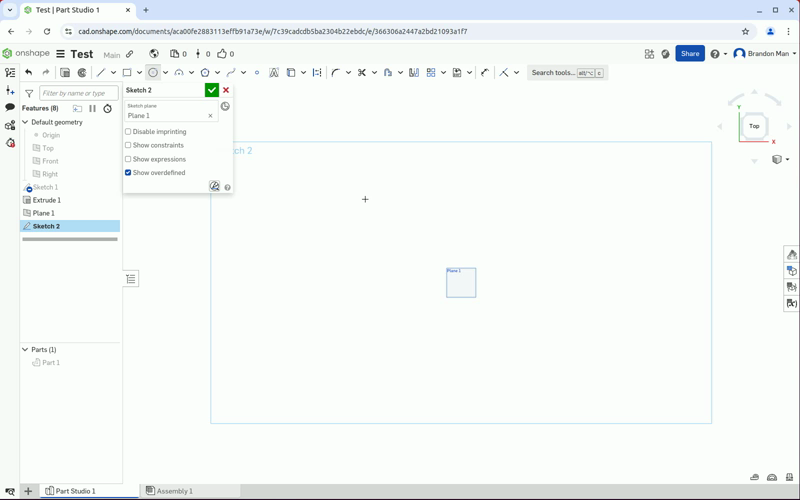
click(365, 198)
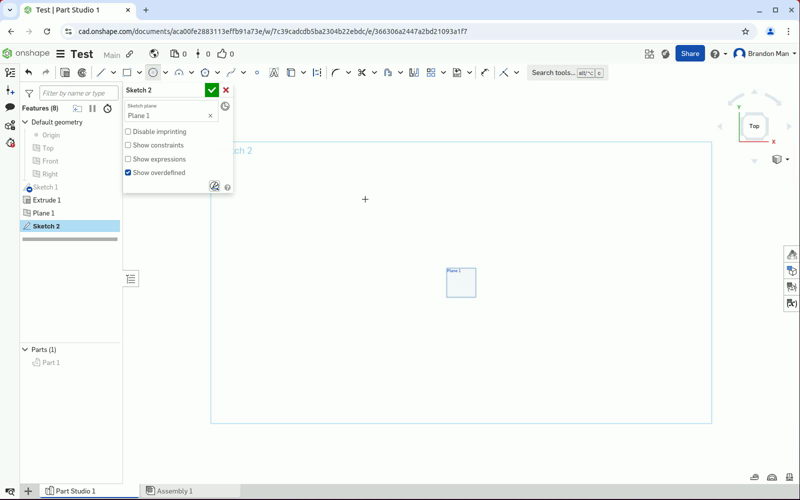
key_up(shift)
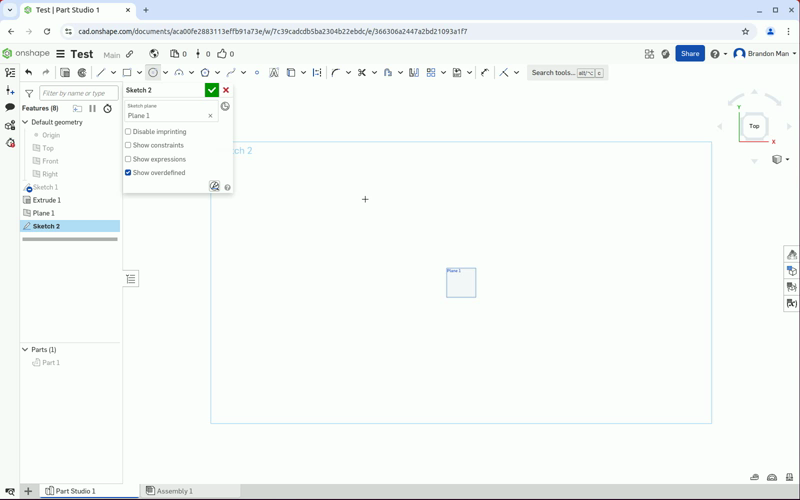
mouse_move(374, 198)
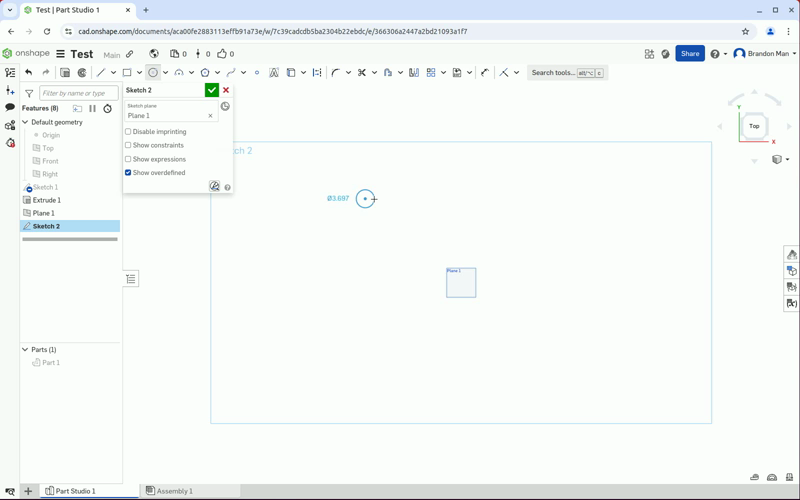
click(374, 198)
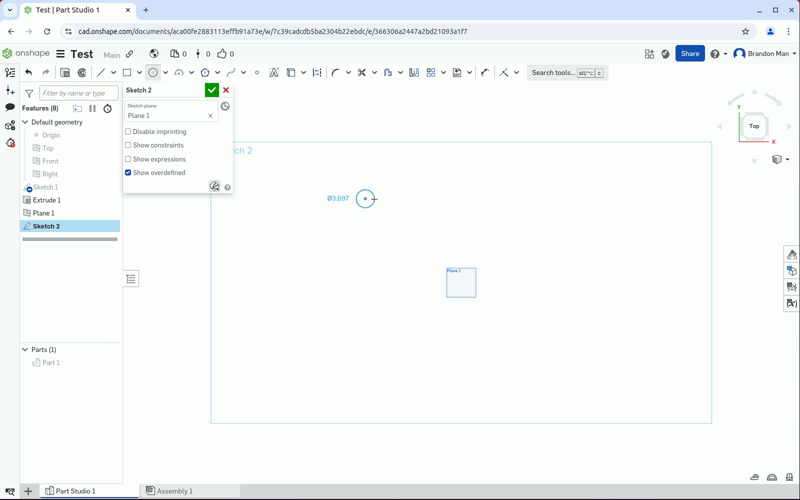
key(esc)
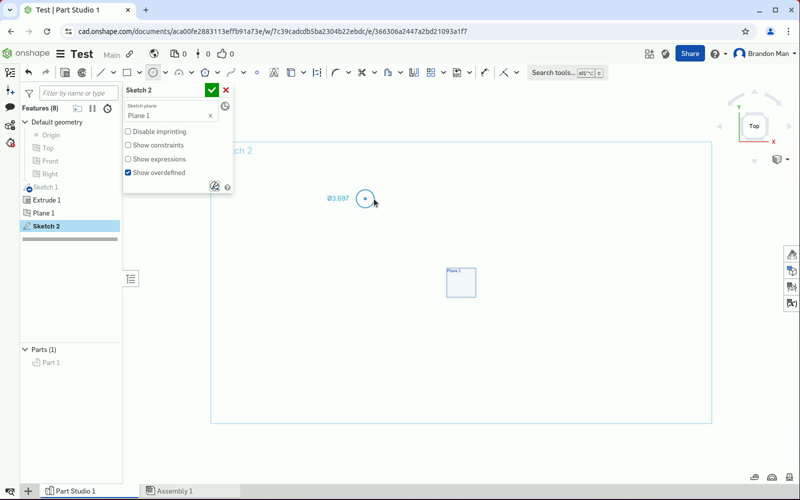
mouse_move(365, 198)
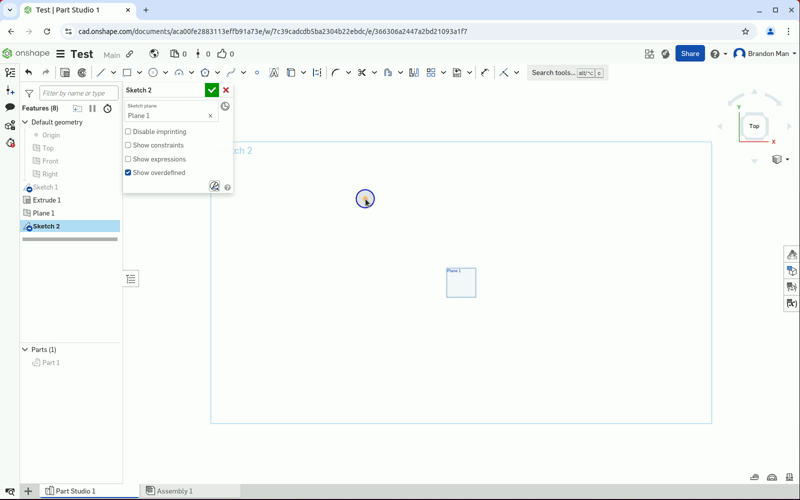
scroll(6)
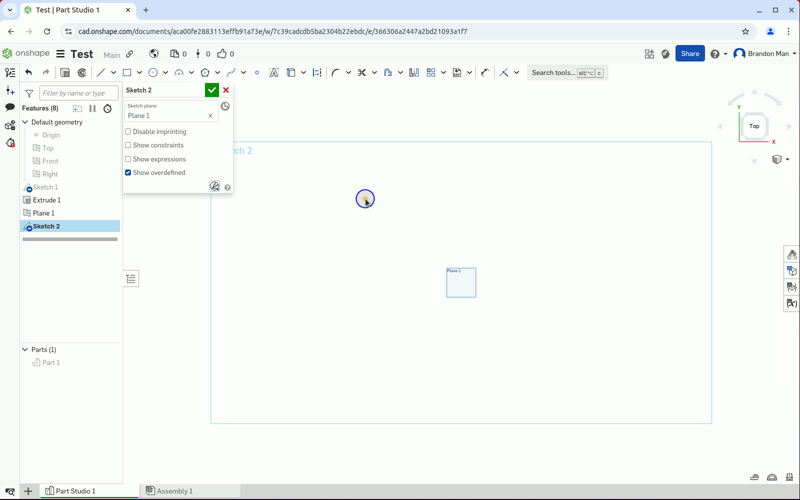
scroll(6)
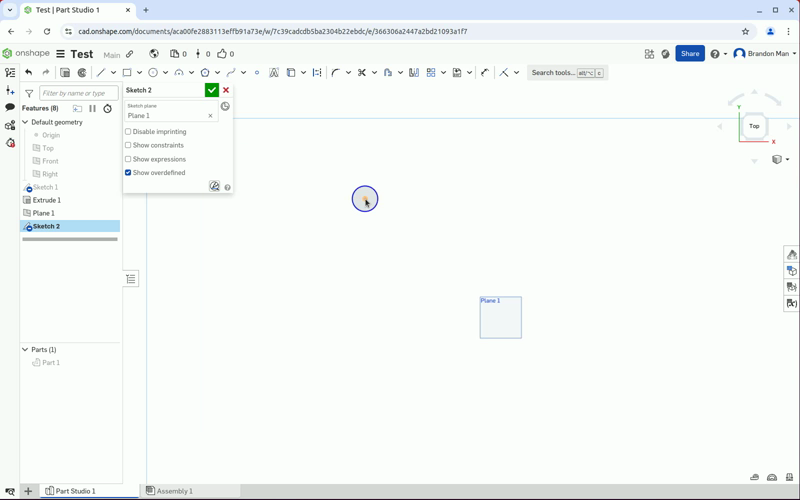
scroll(6)
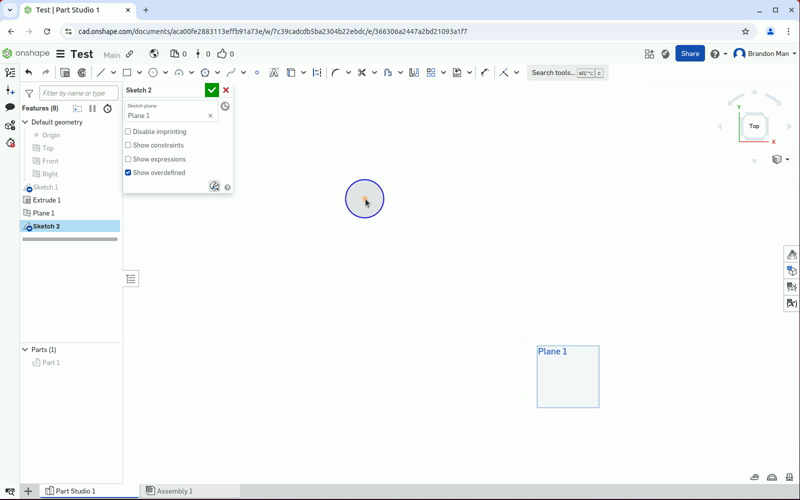
scroll(6)
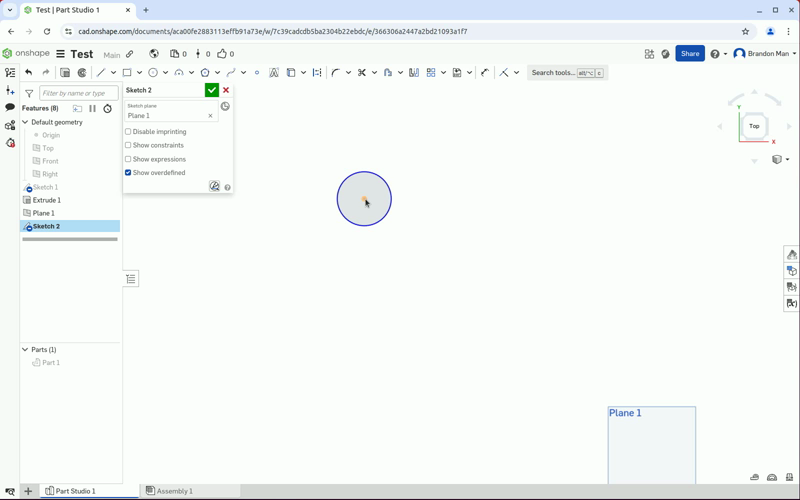
scroll(6)
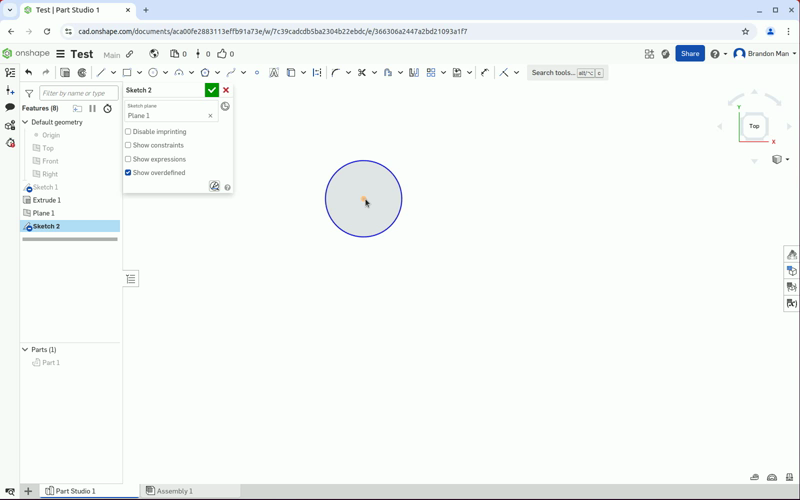
scroll(6)
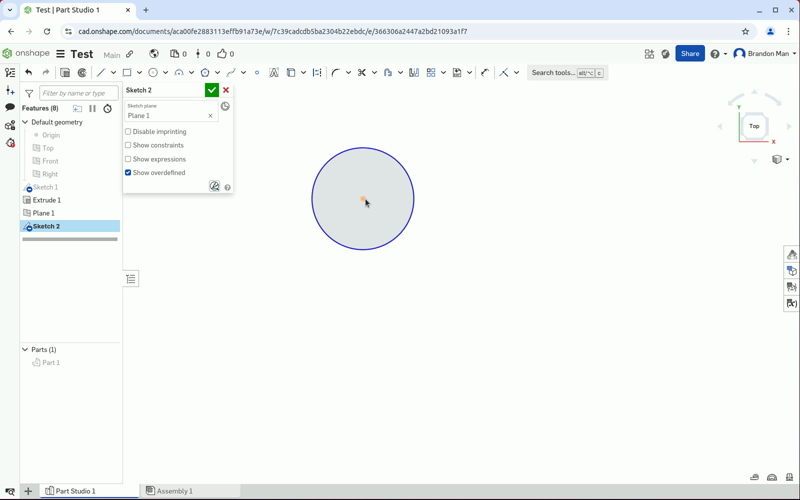
scroll(6)
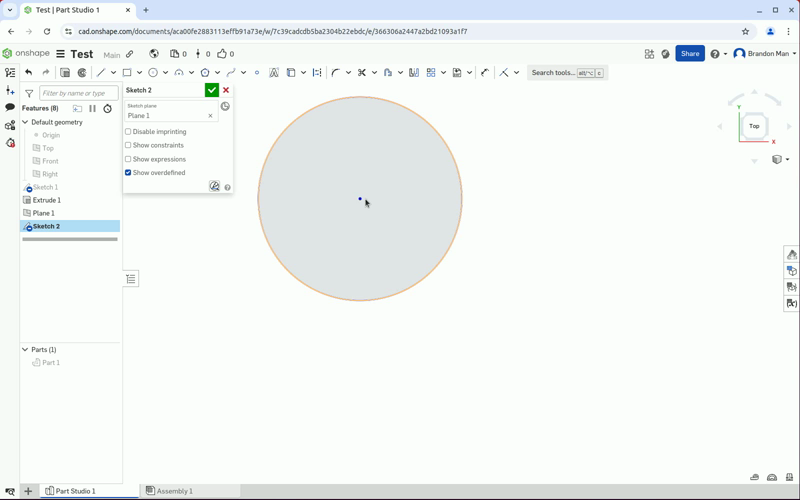
click(365, 198)
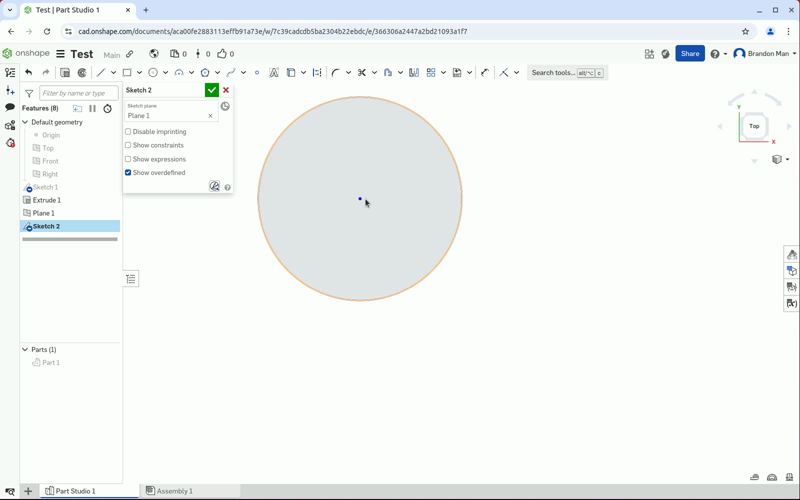
scroll(-6)
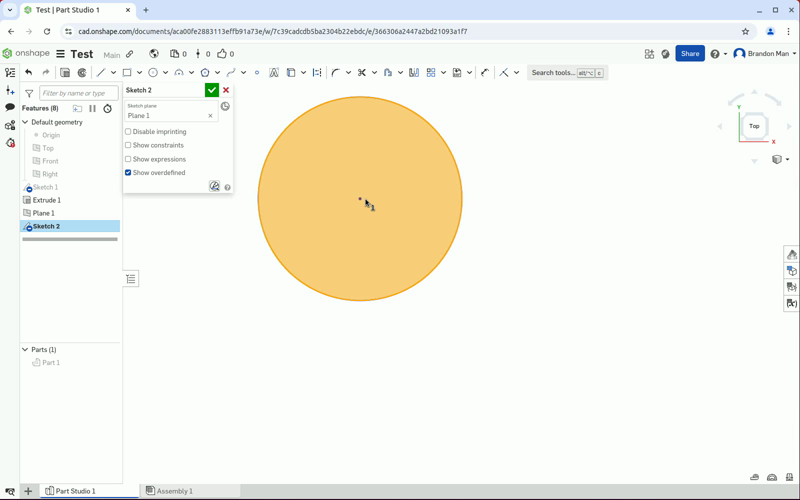
scroll(-6)
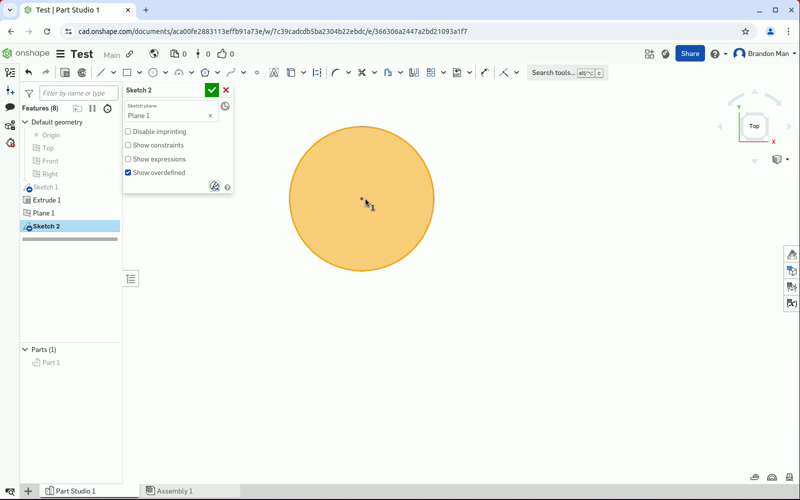
scroll(-6)
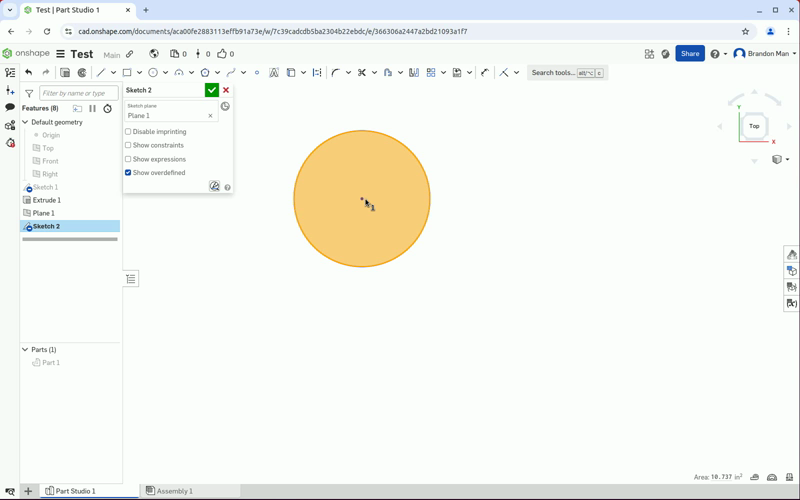
scroll(-6)
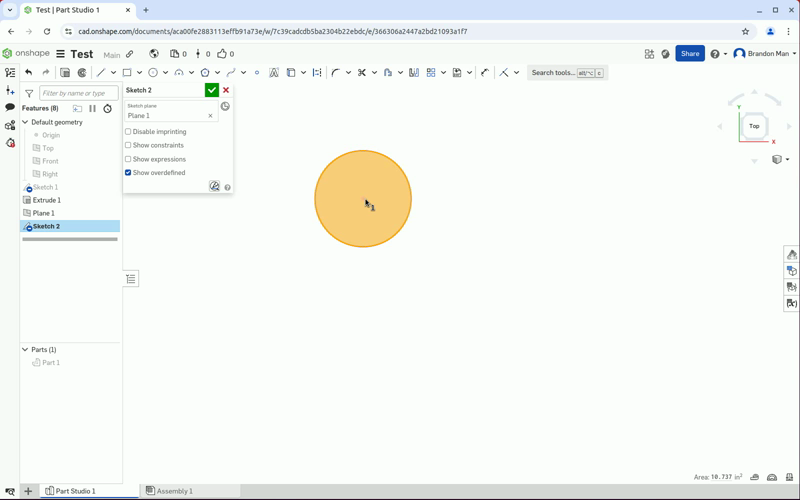
scroll(-6)
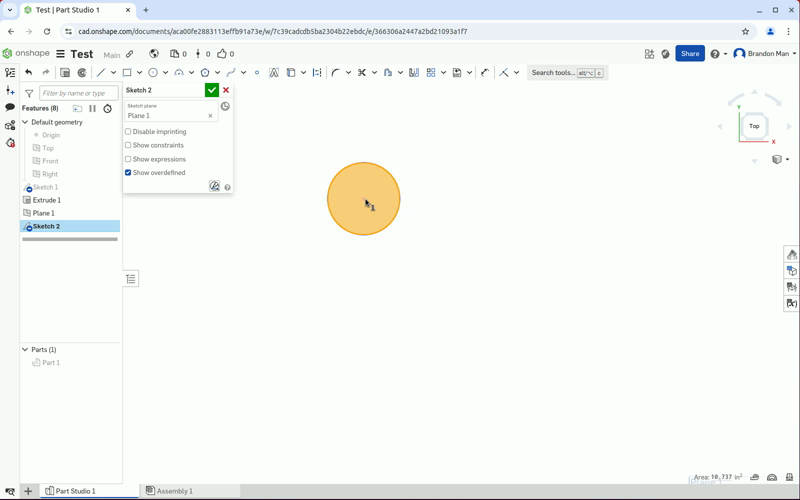
scroll(-6)
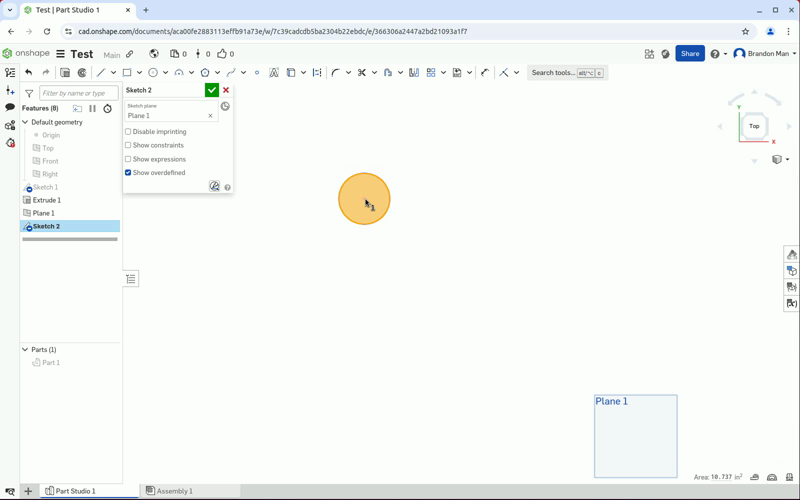
scroll(-6)
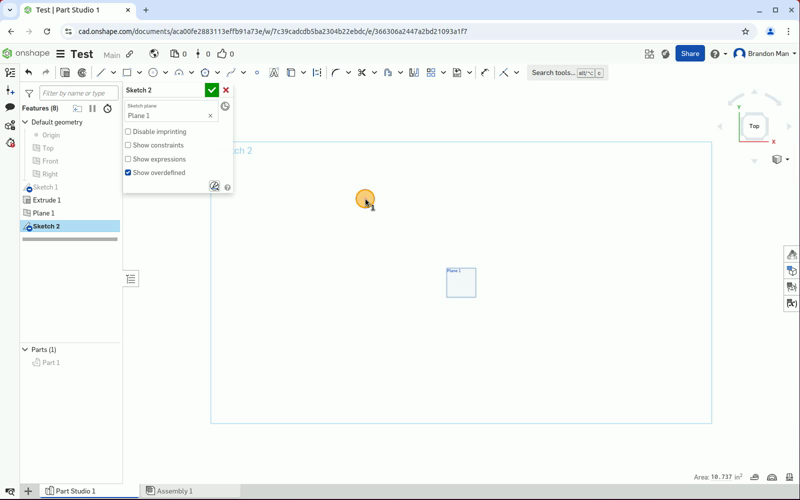
mouse_move(73, 352)
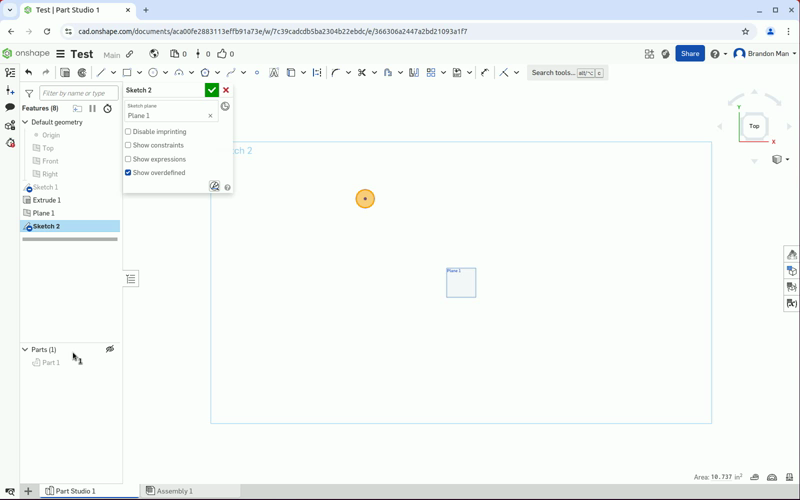
key(shift+y)
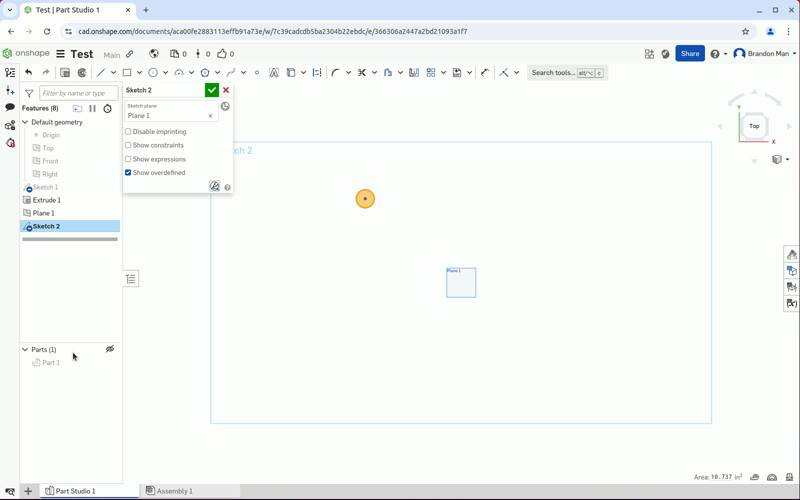
key(shift+e)
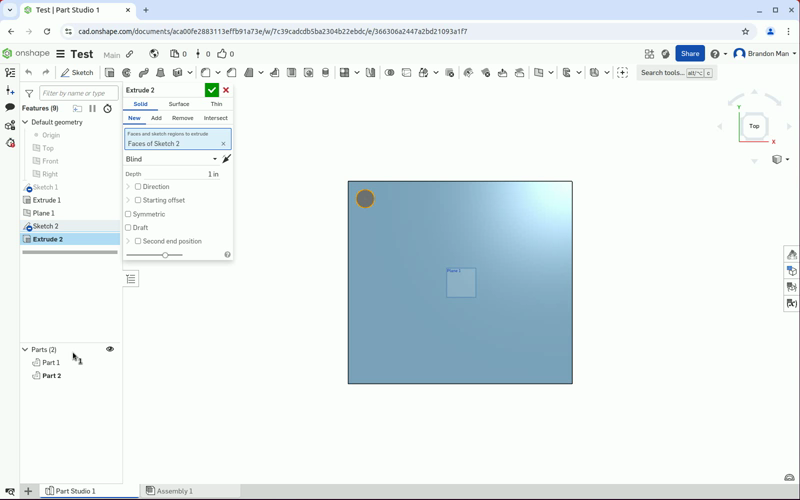
mouse_move(143, 106)
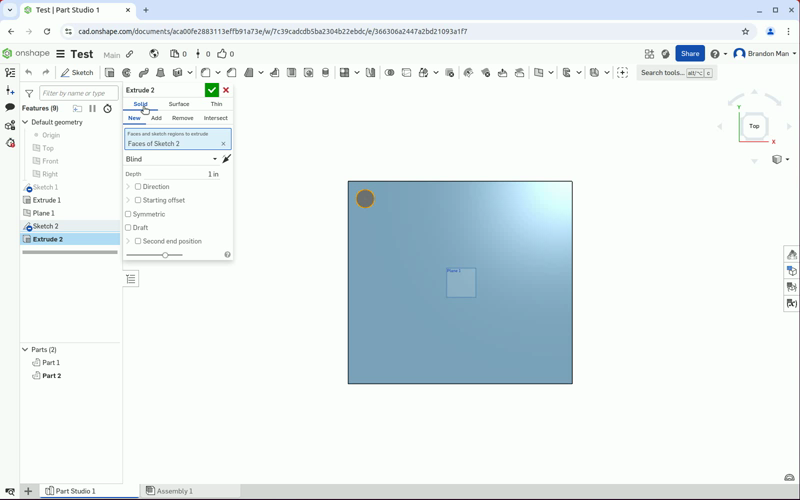
click(143, 106)
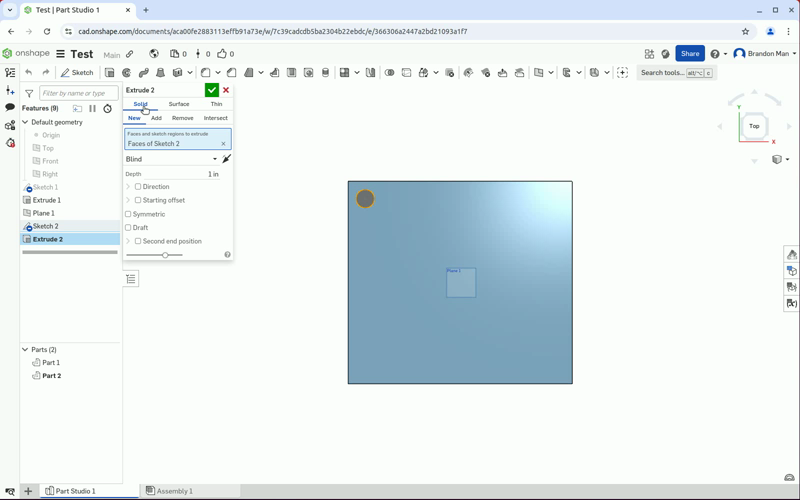
mouse_move(186, 120)
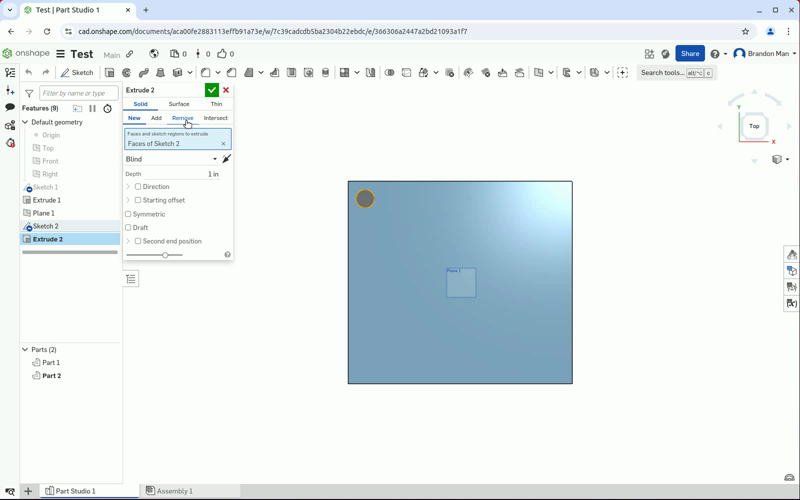
click(186, 120)
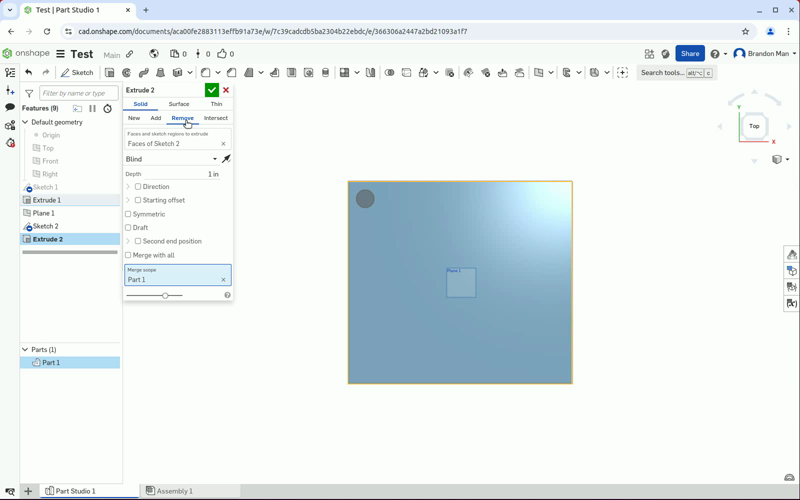
key(tab, 4)
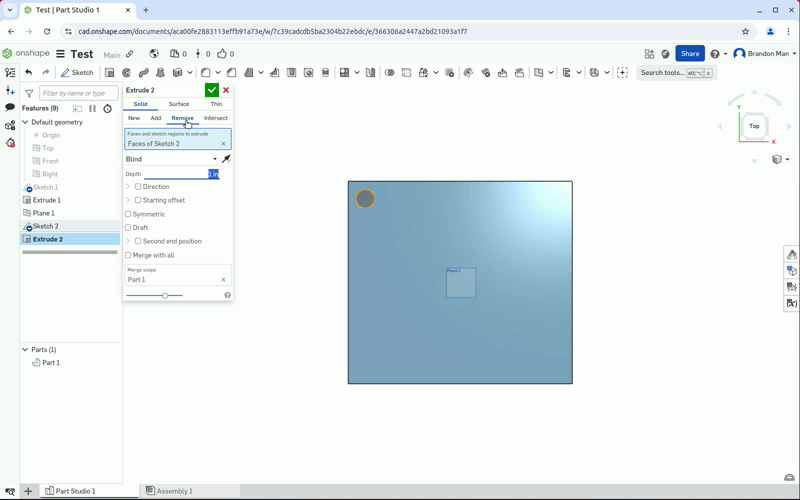
text(11.554)
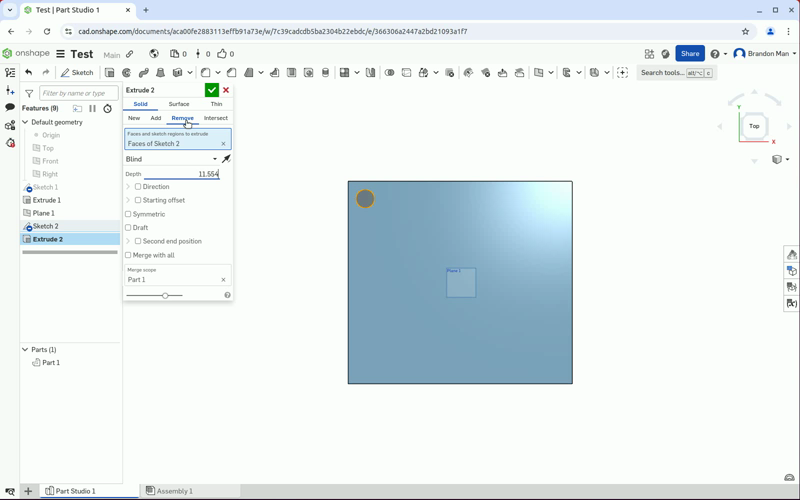
key(tab, 6)
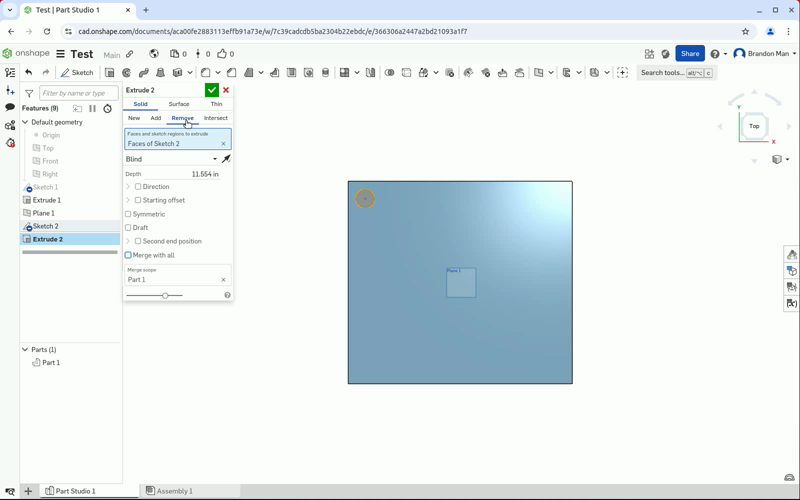
key(space)
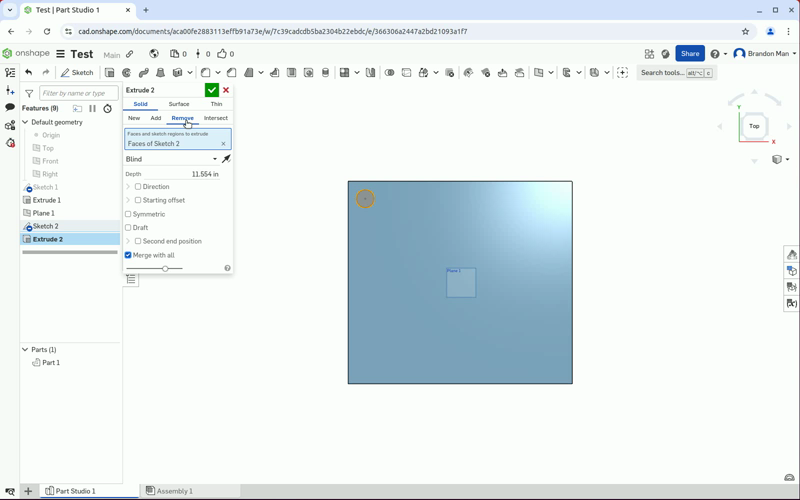
key(enter)
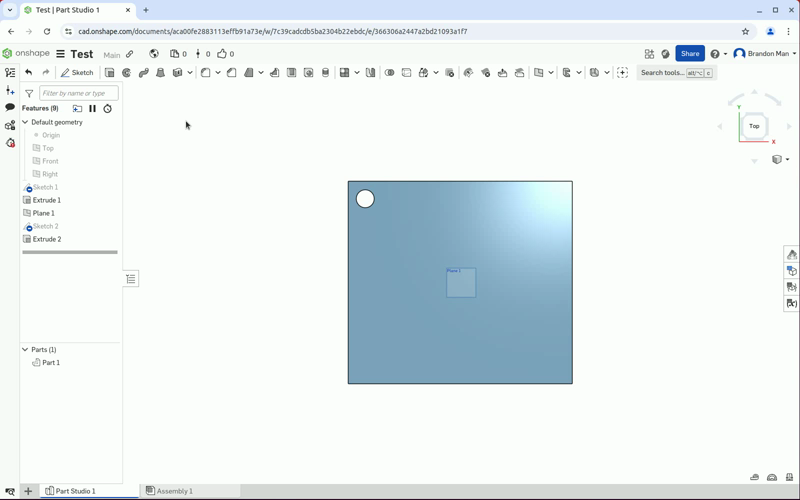
key(shift+h)
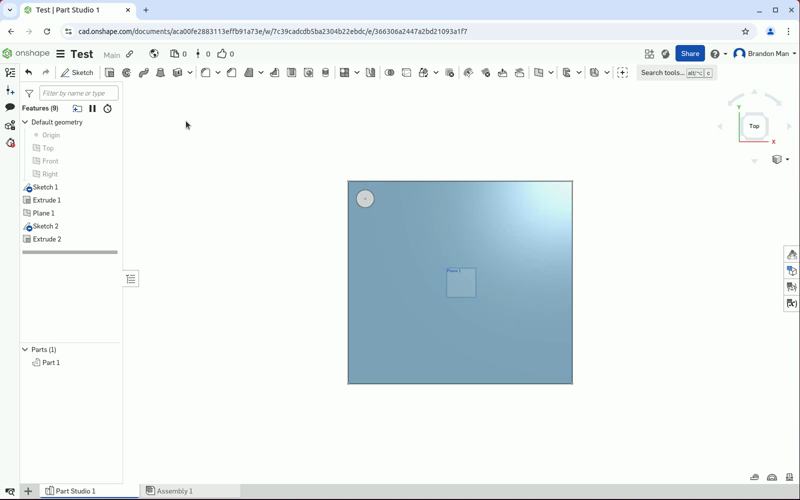
key(shift+h)
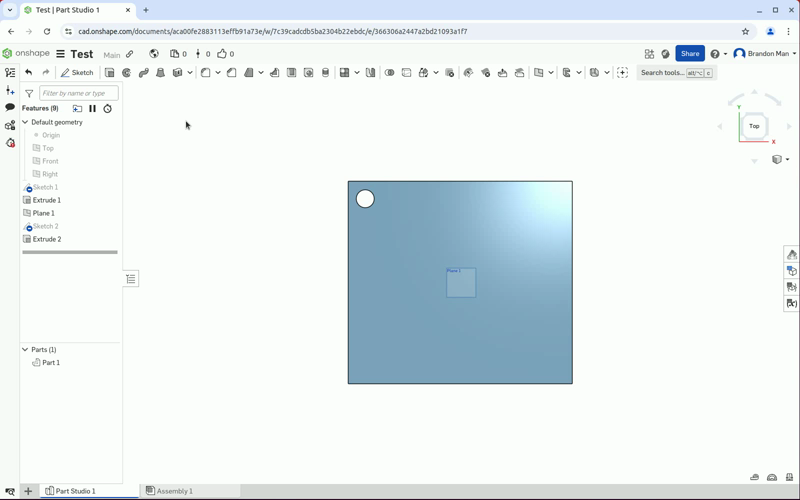
mouse_move(73, 189)
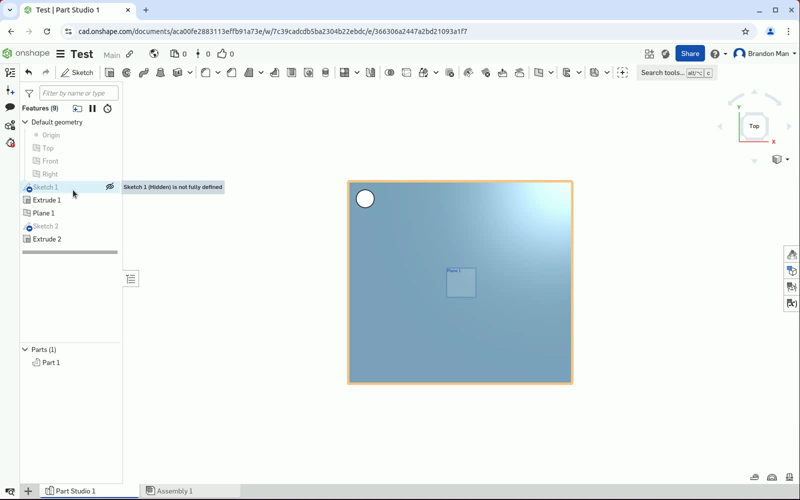
click(73, 189)
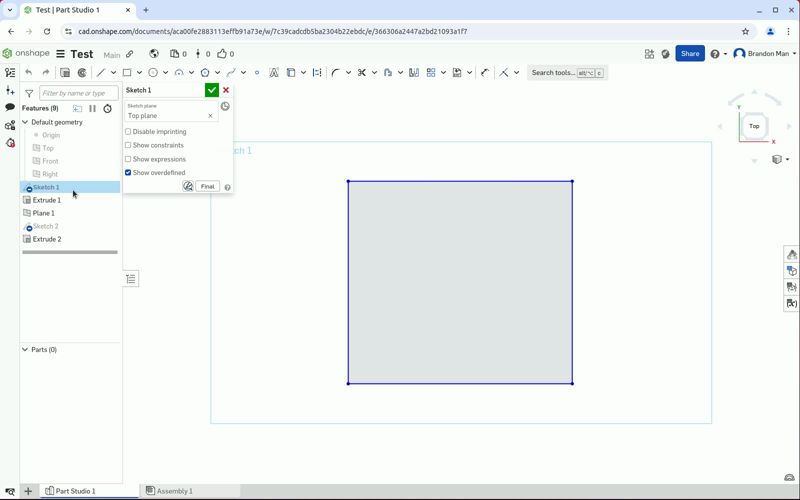
mouse_move(229, 92)
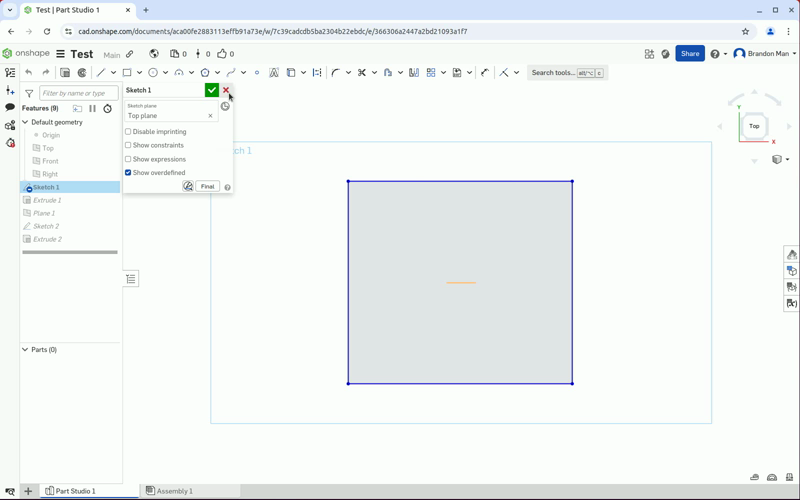
click(229, 92)
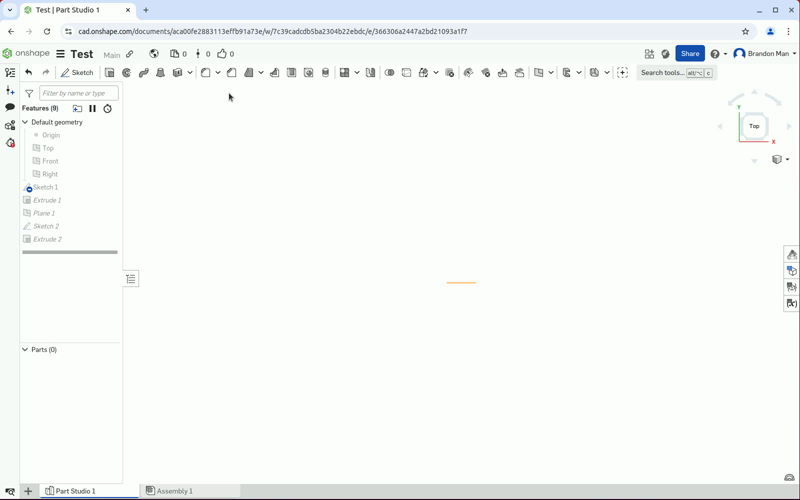
key(shift+s)
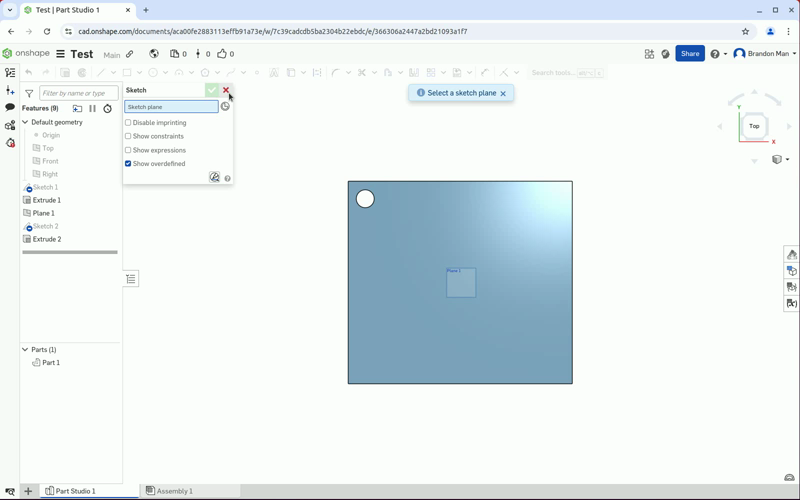
mouse_move(73, 215)
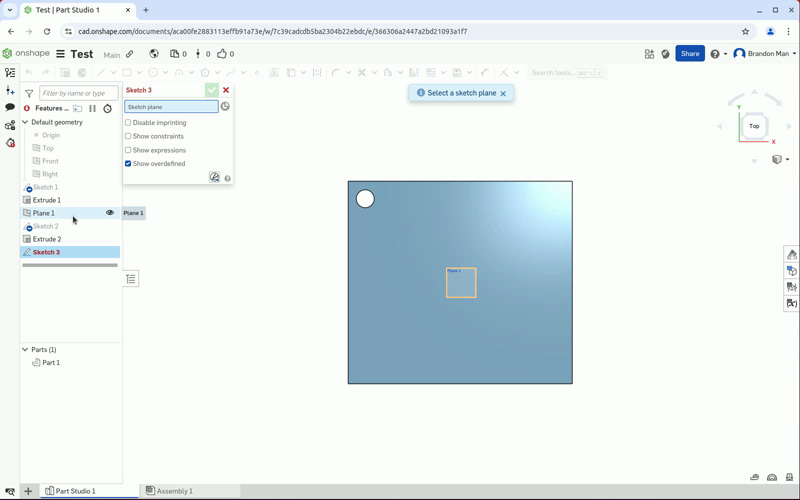
click(73, 215)
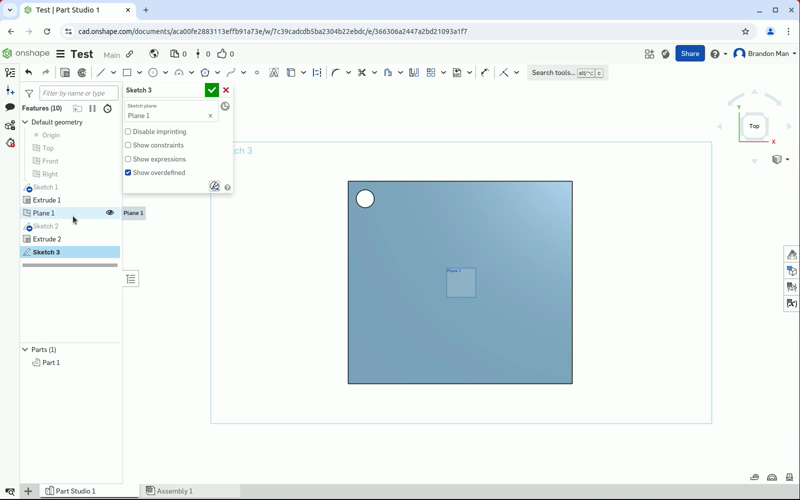
mouse_move(73, 352)
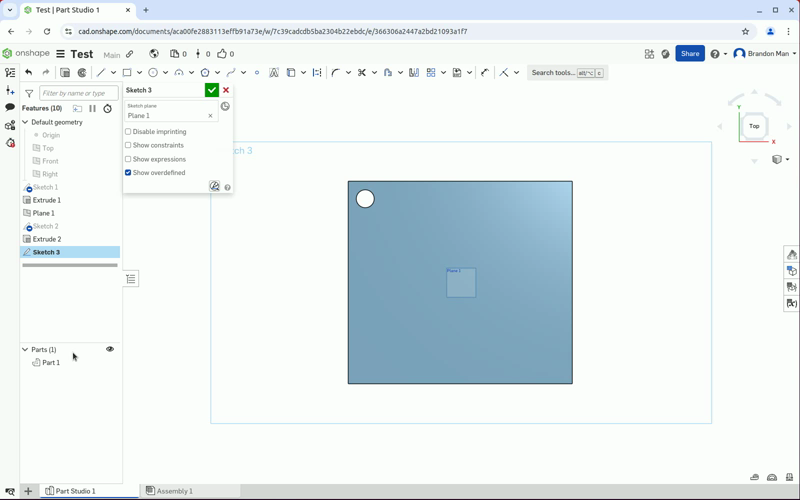
key(y)
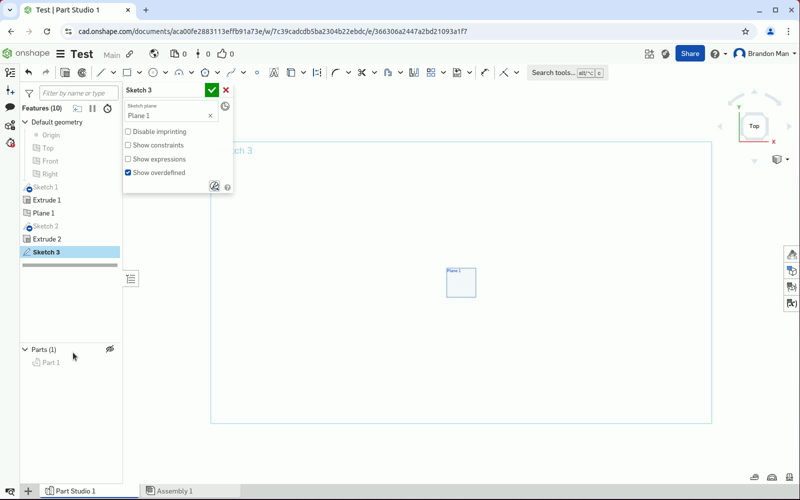
key(c)
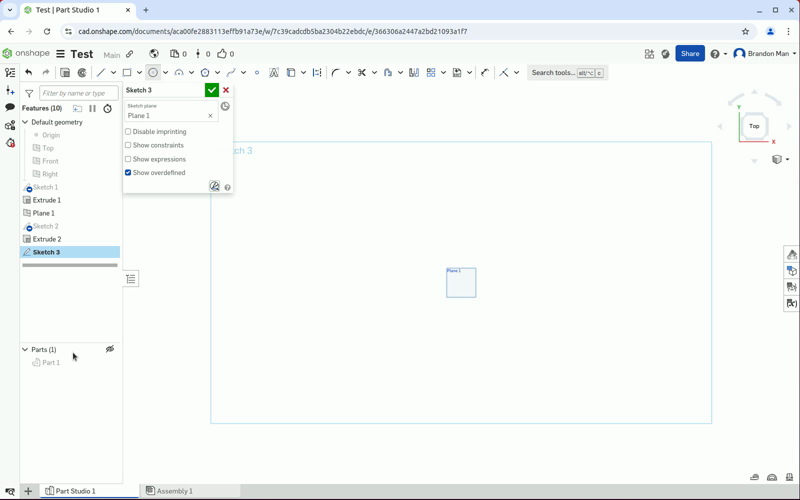
key_down(shift)
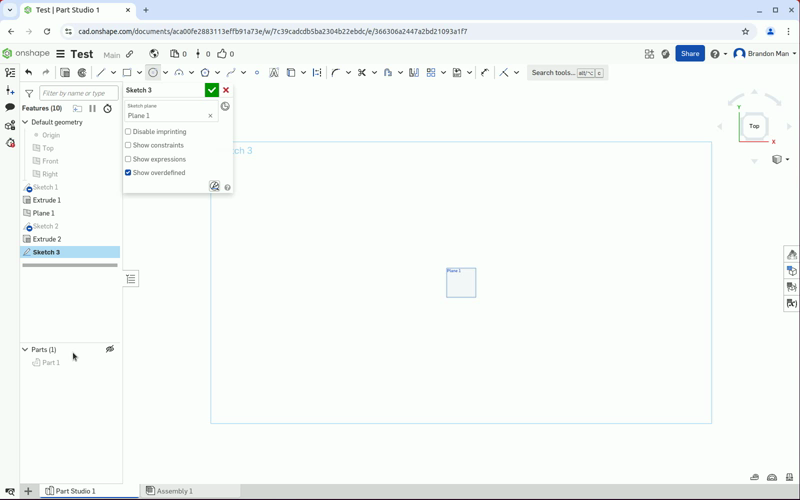
mouse_move(365, 367)
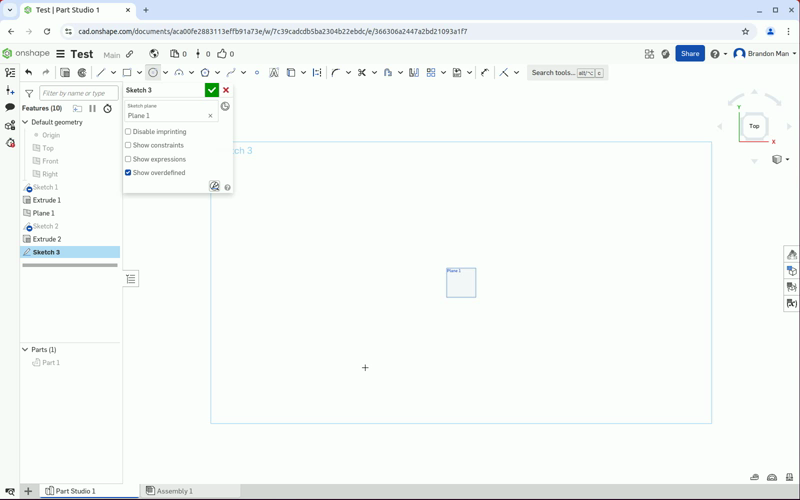
click(365, 367)
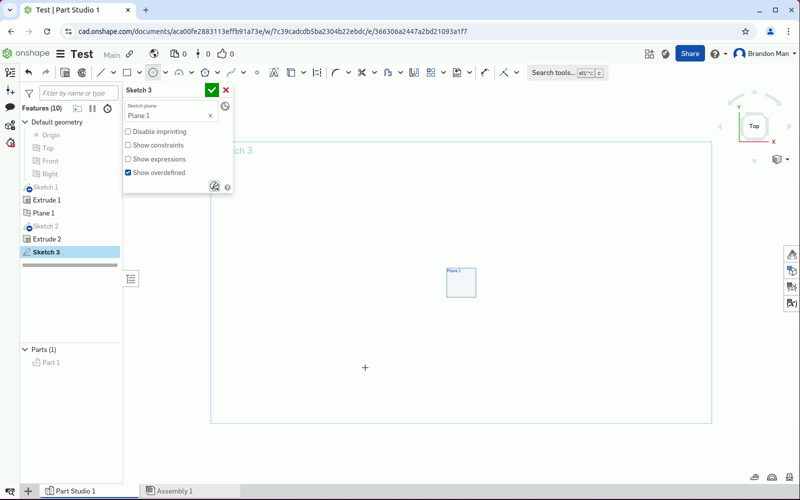
key_up(shift)
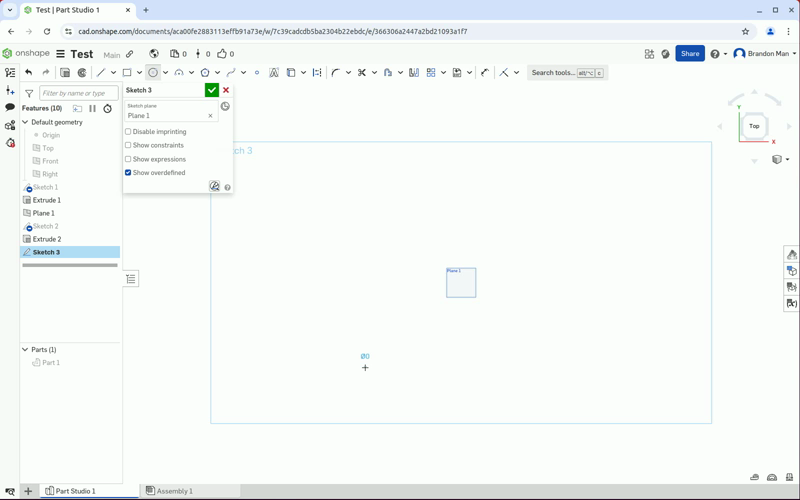
mouse_move(374, 367)
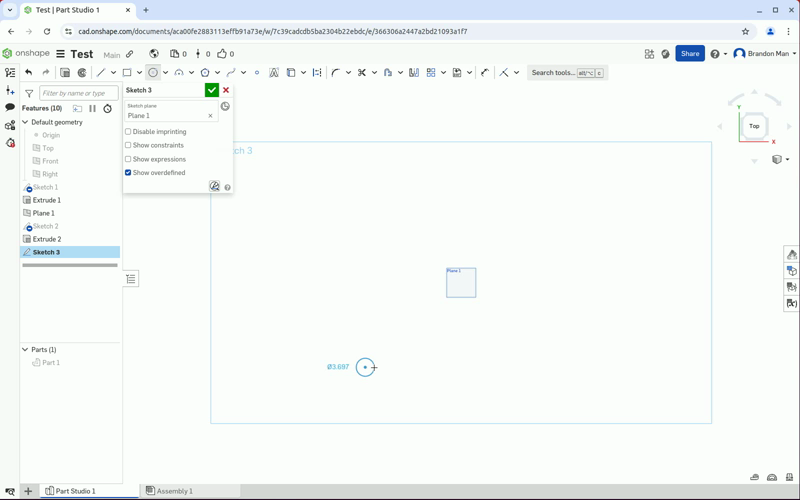
click(374, 367)
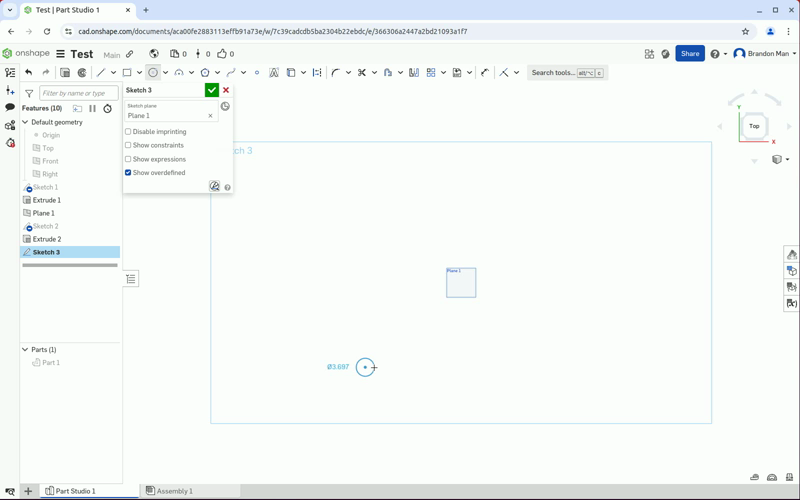
key(esc)
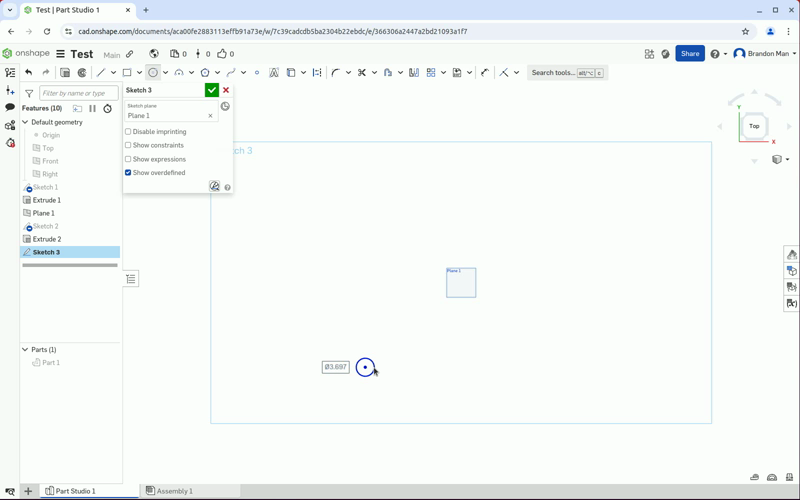
mouse_move(364, 370)
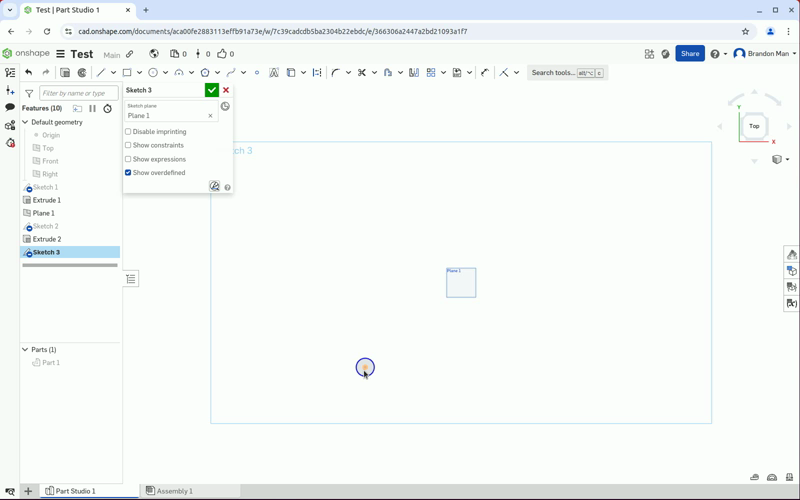
scroll(6)
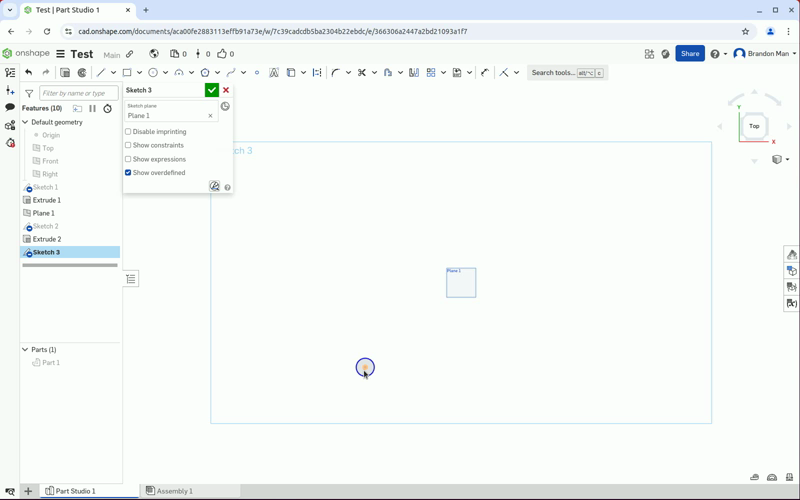
scroll(6)
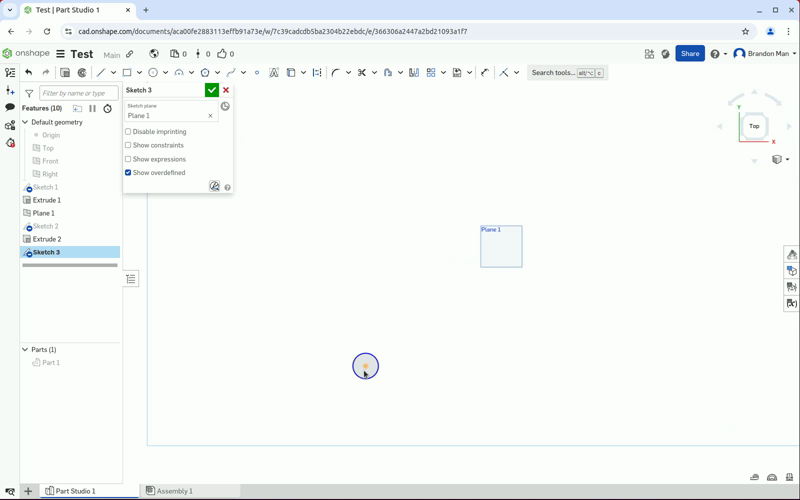
scroll(6)
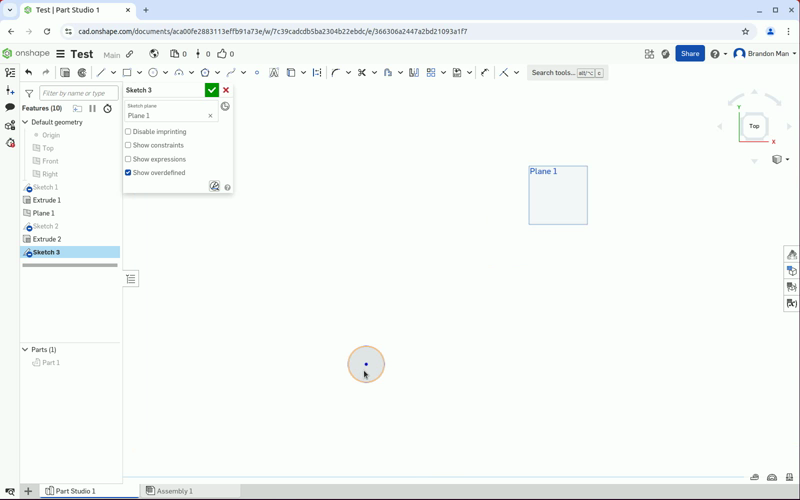
scroll(6)
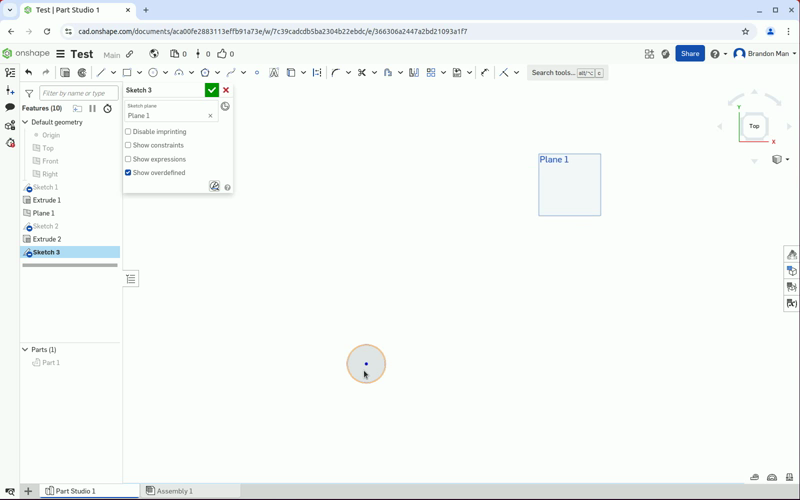
scroll(6)
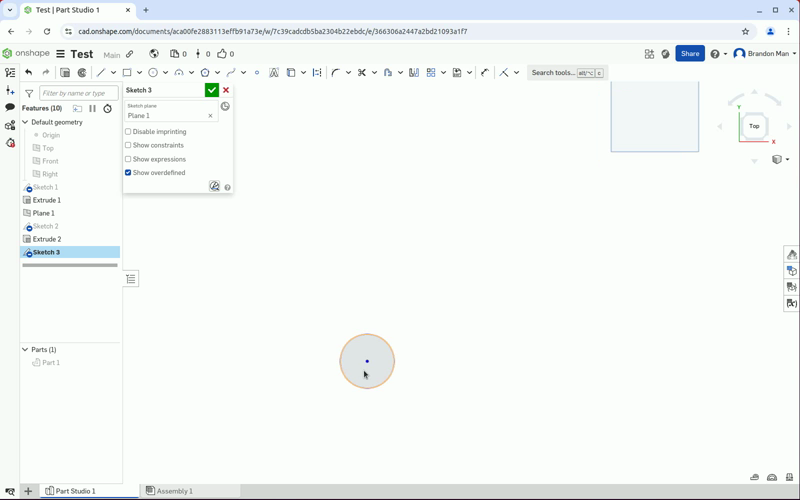
scroll(6)
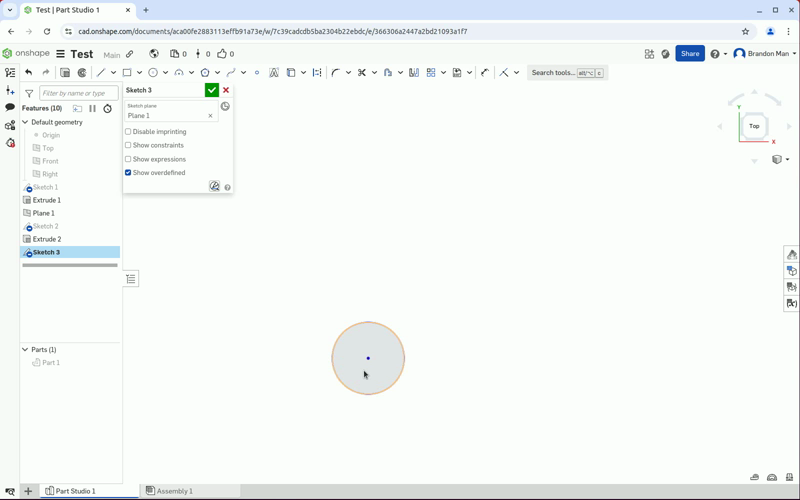
scroll(6)
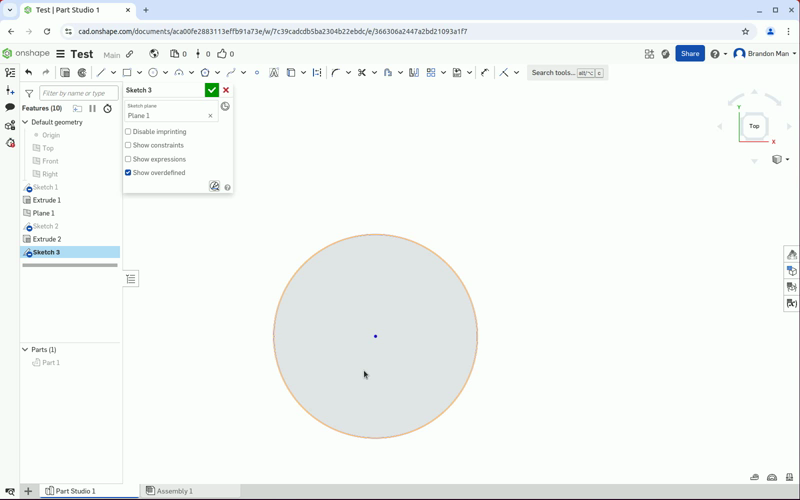
click(364, 370)
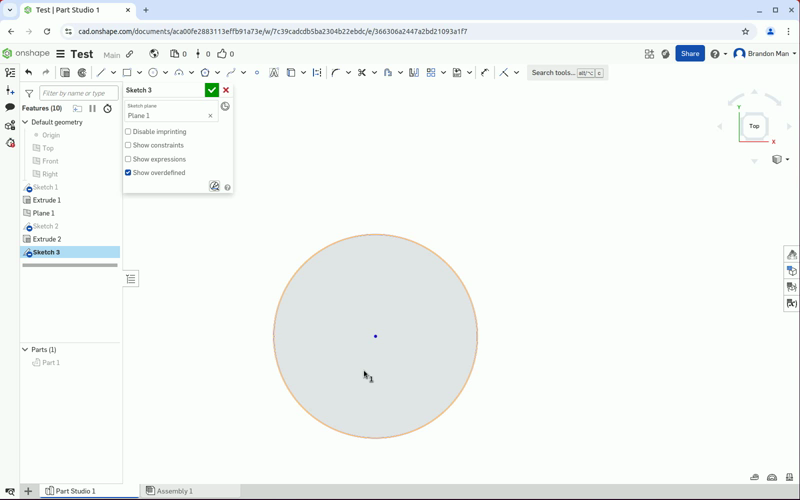
scroll(-6)
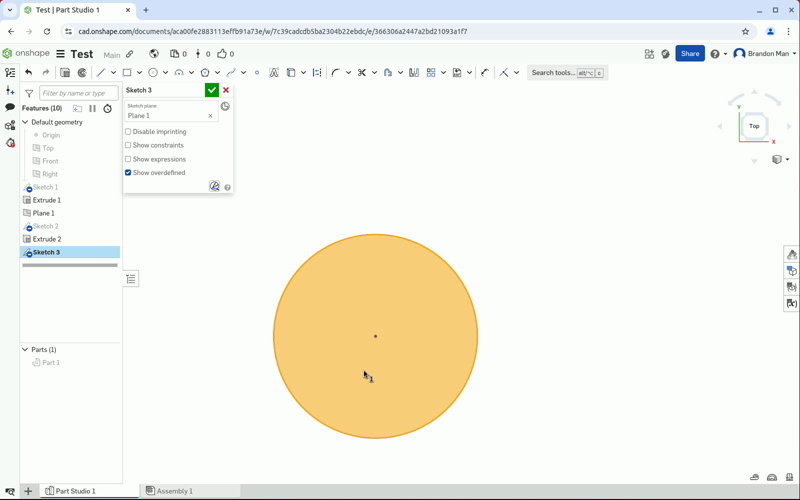
scroll(-6)
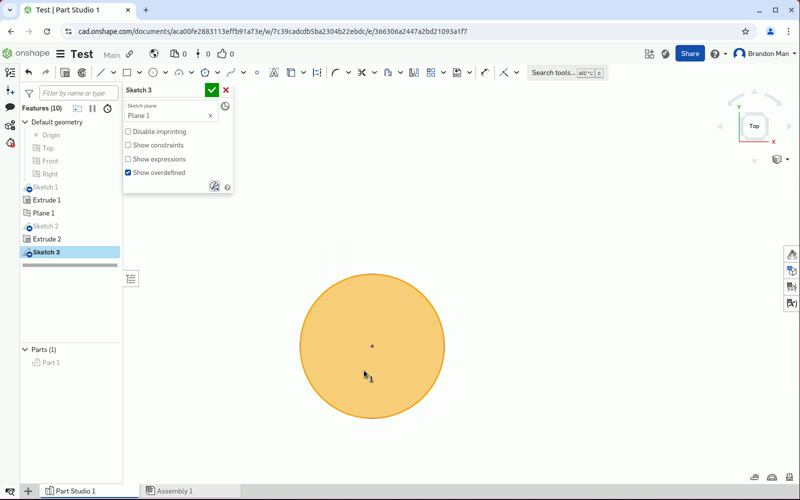
scroll(-6)
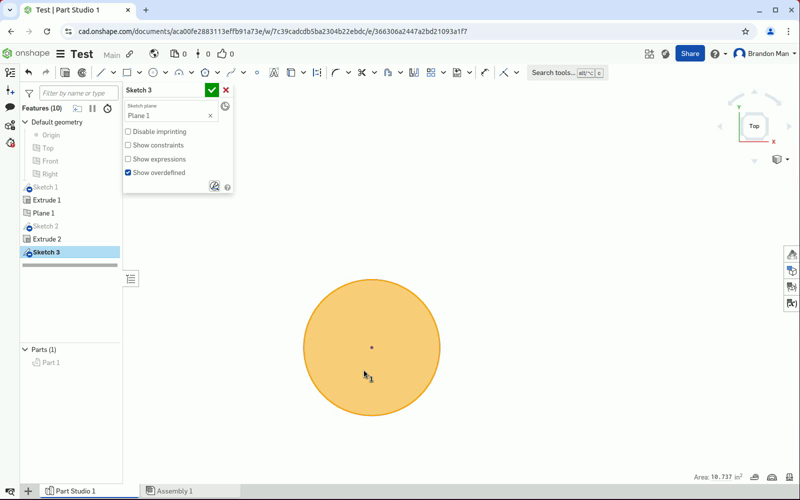
scroll(-6)
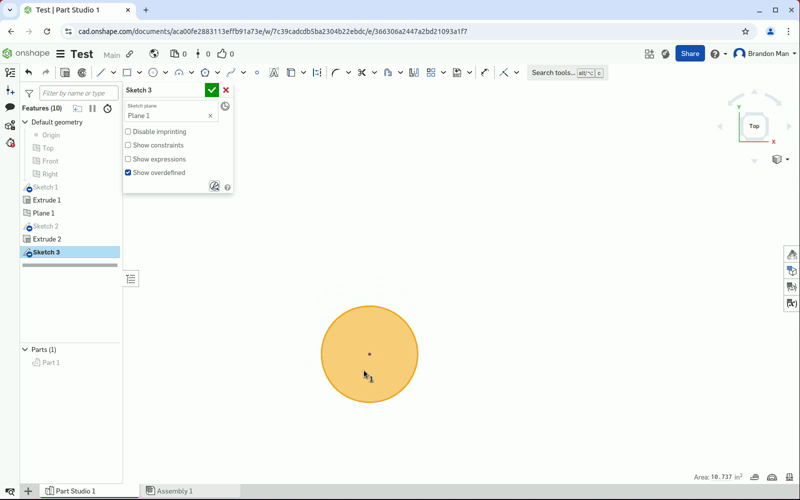
scroll(-6)
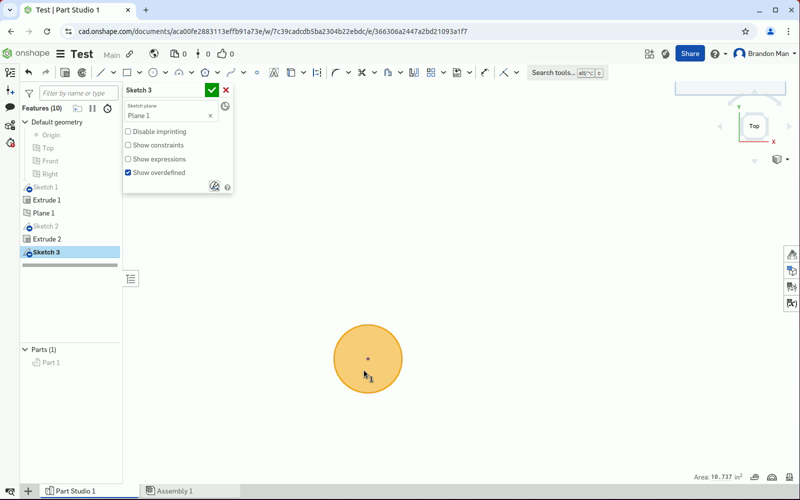
scroll(-6)
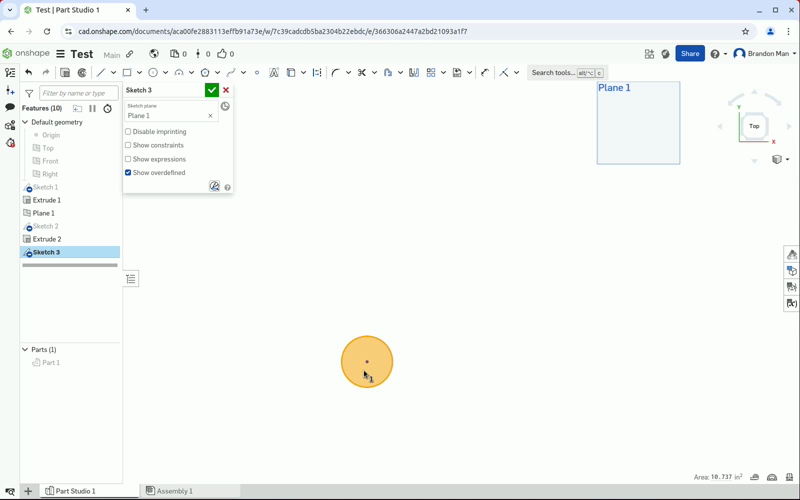
scroll(-6)
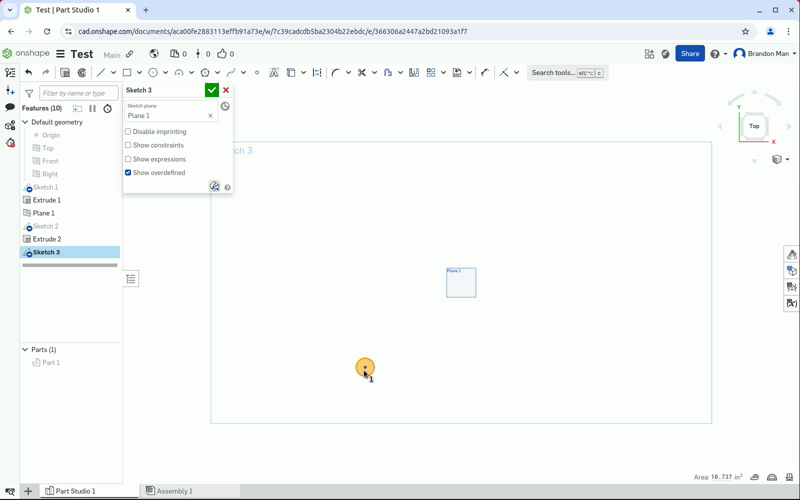
mouse_move(73, 352)
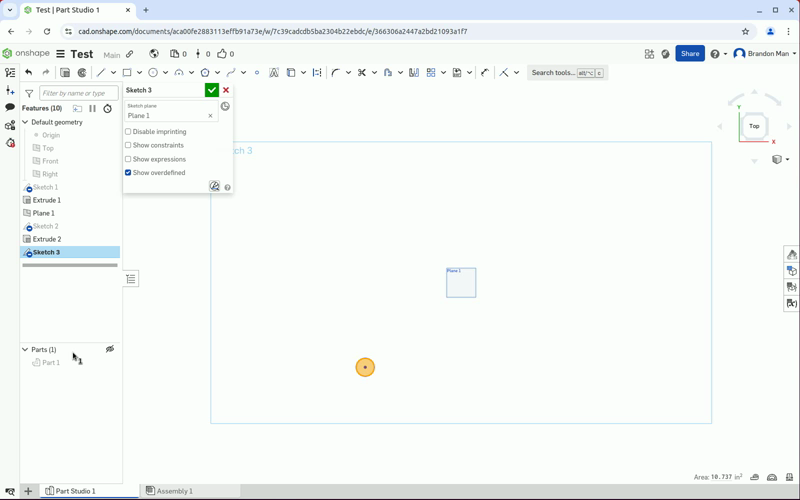
key(shift+y)
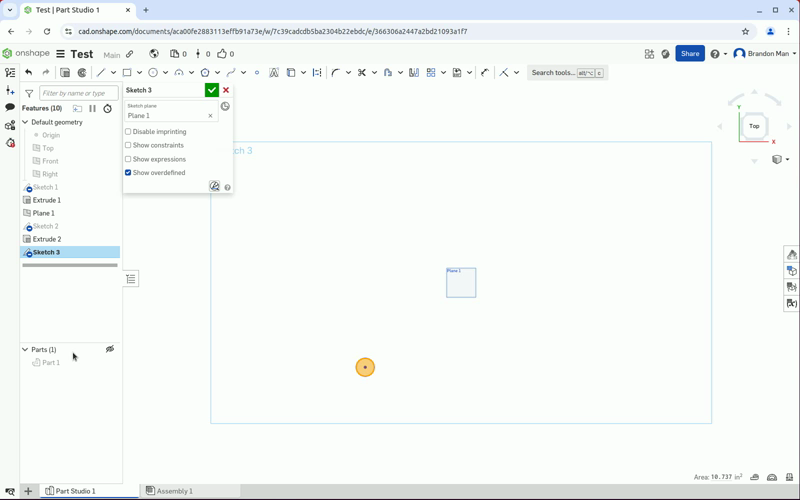
key(shift+e)
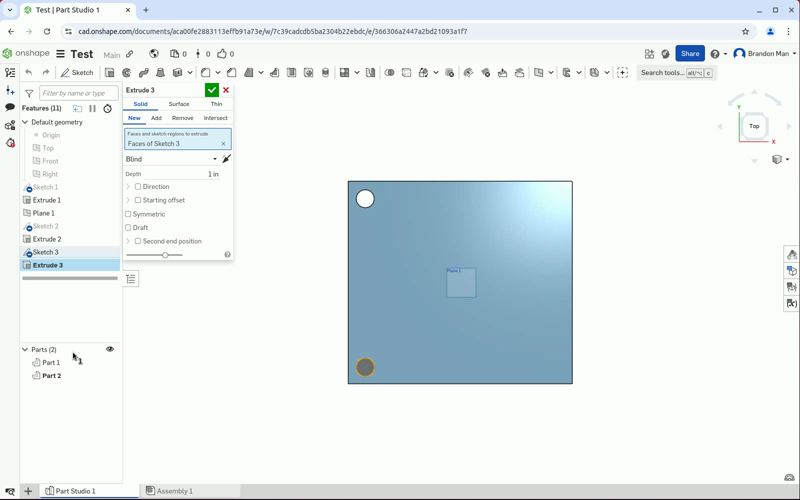
mouse_move(143, 106)
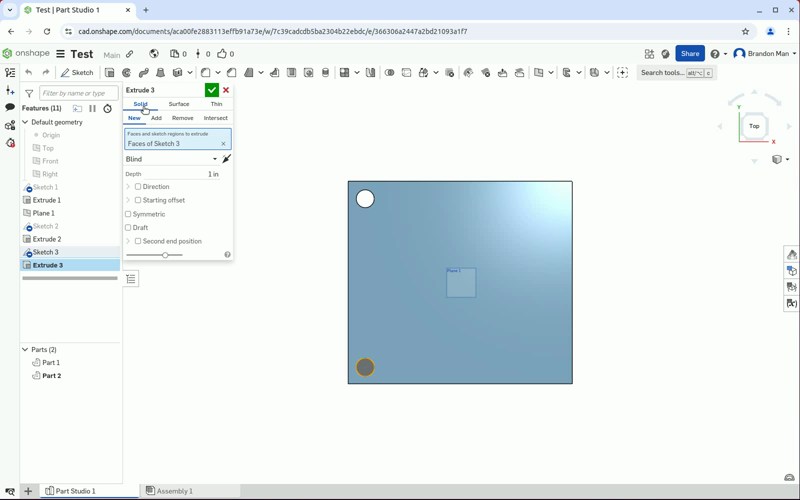
click(143, 106)
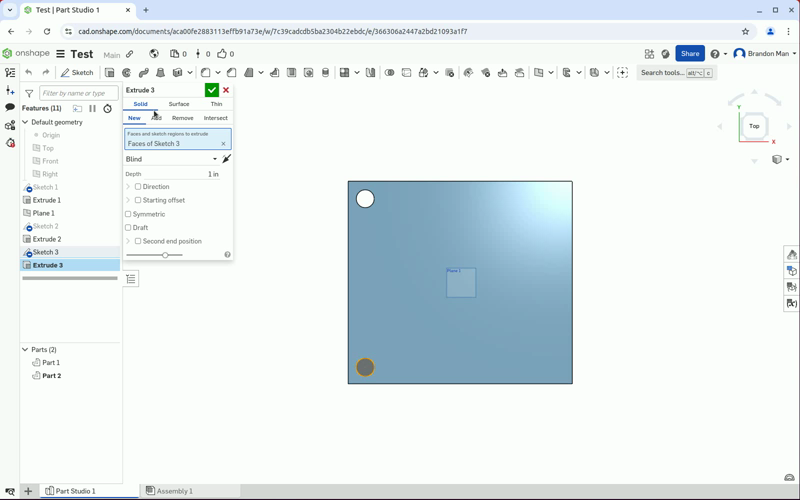
mouse_move(186, 120)
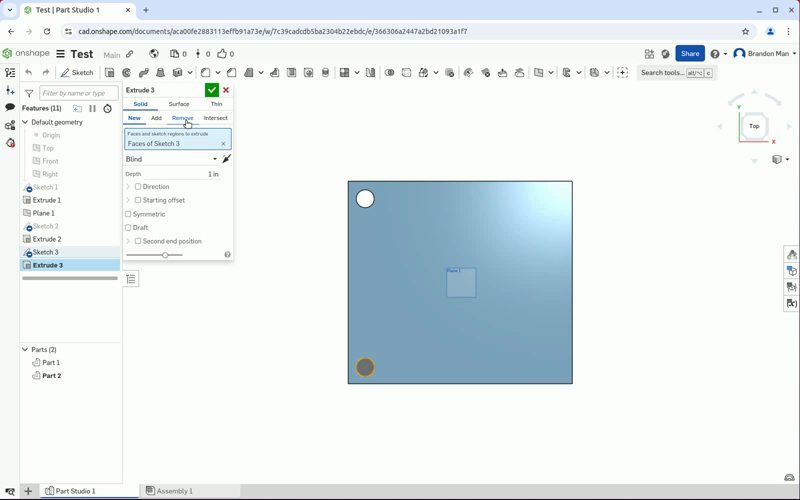
click(186, 120)
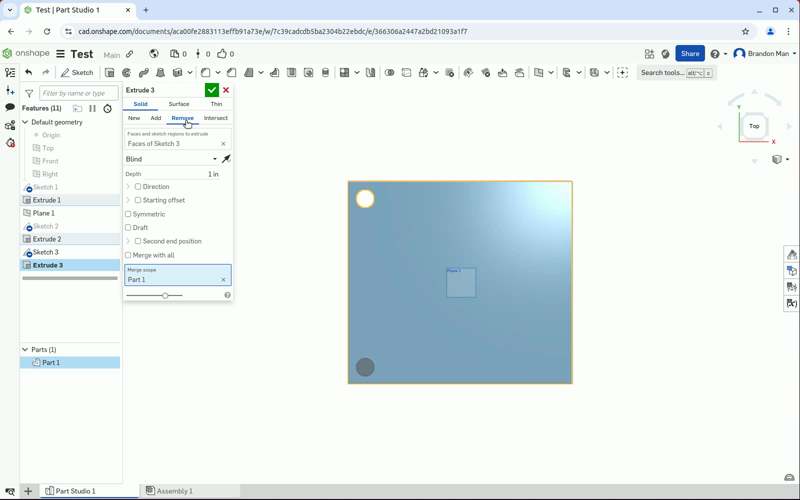
key(tab, 4)
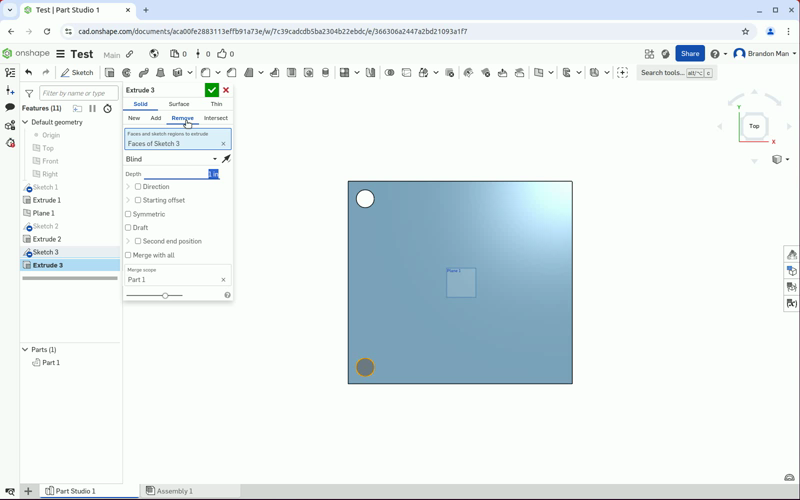
text(11.554)
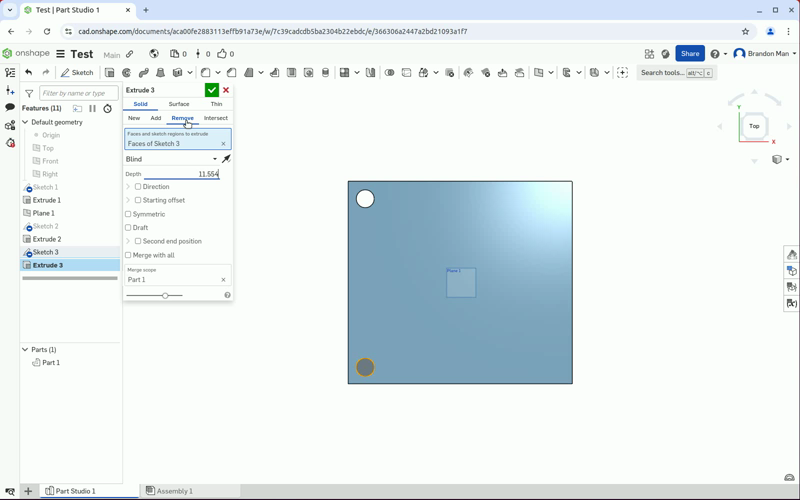
key(tab, 6)
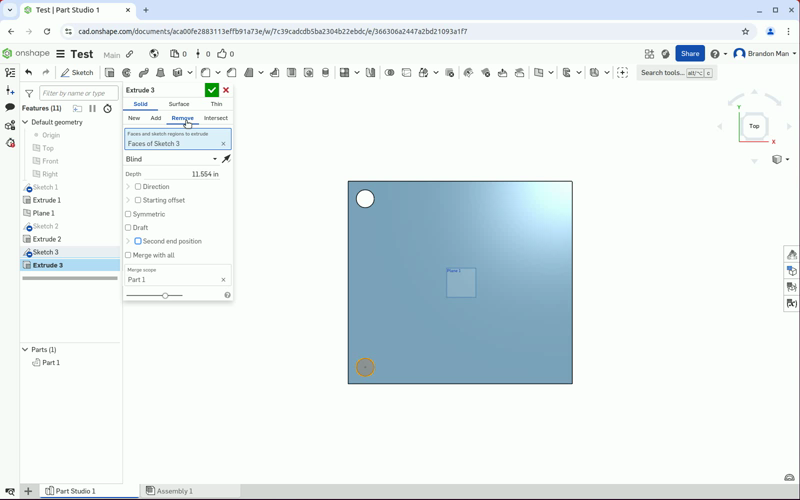
key(space)
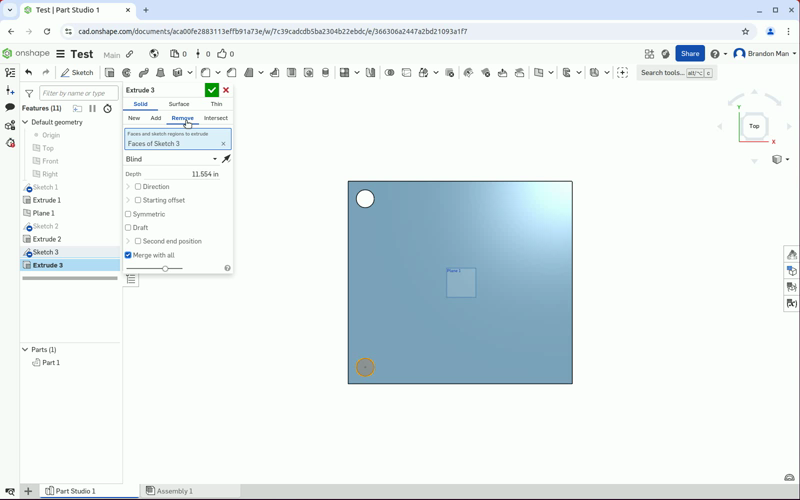
key(enter)
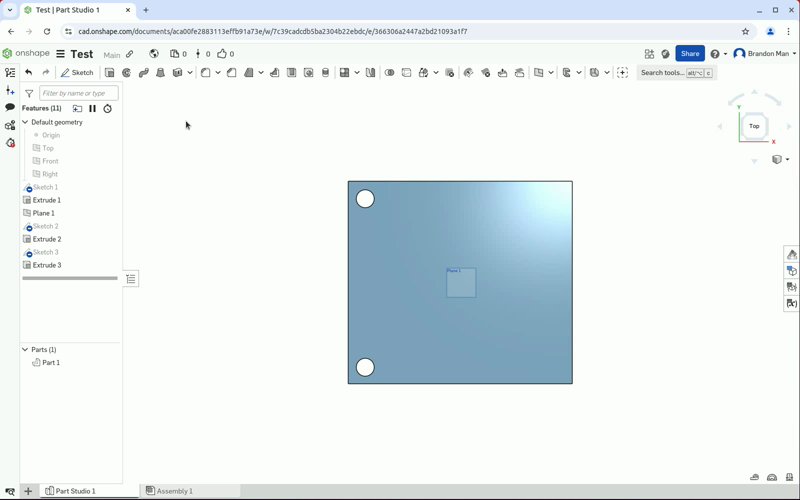
key(shift+h)
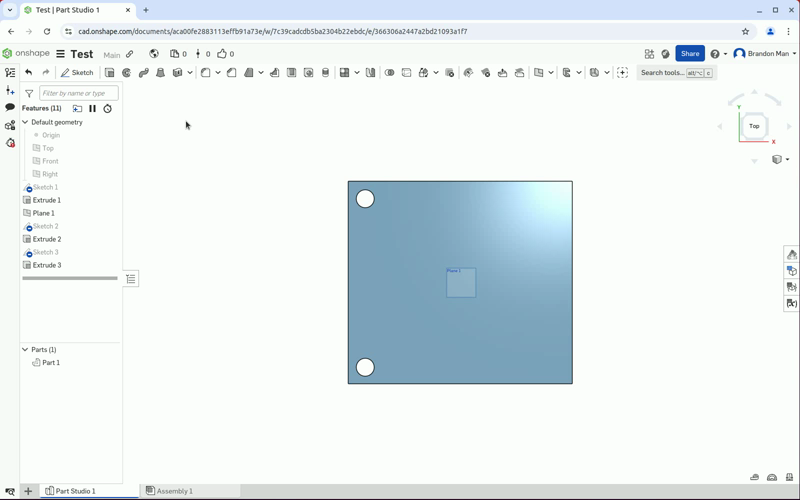
key(shift+h)
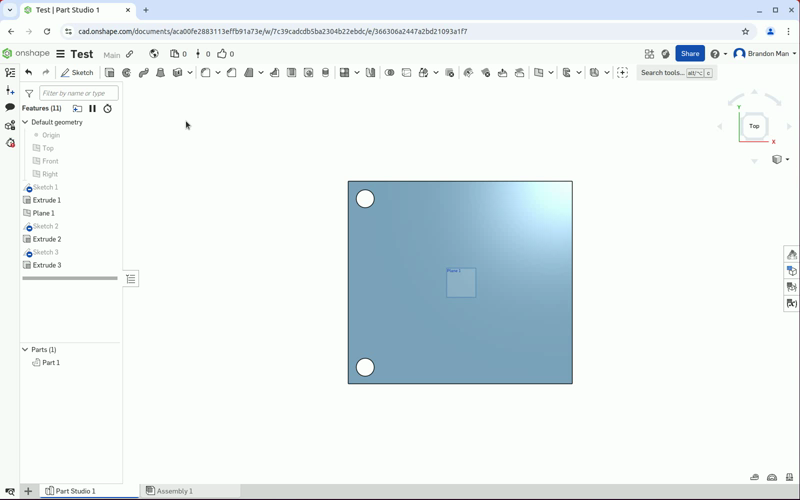
mouse_move(73, 189)
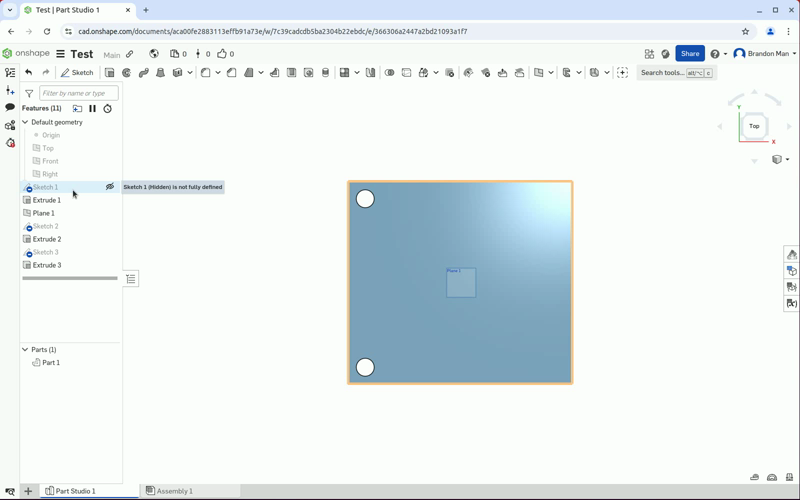
click(73, 189)
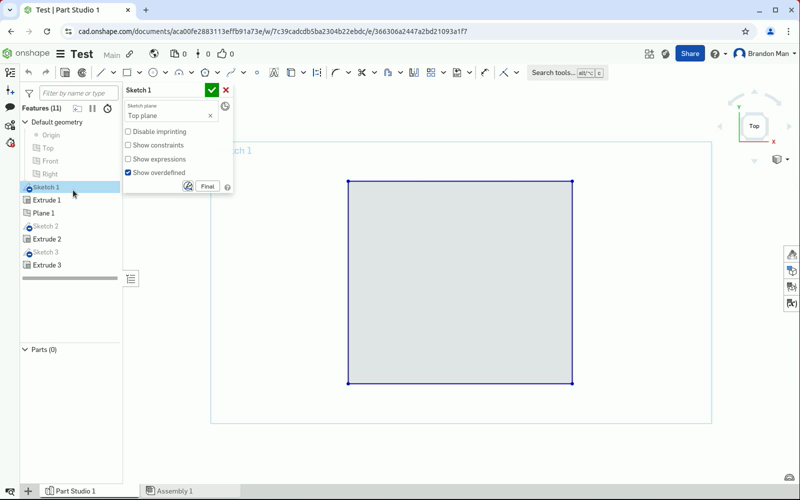
mouse_move(229, 92)
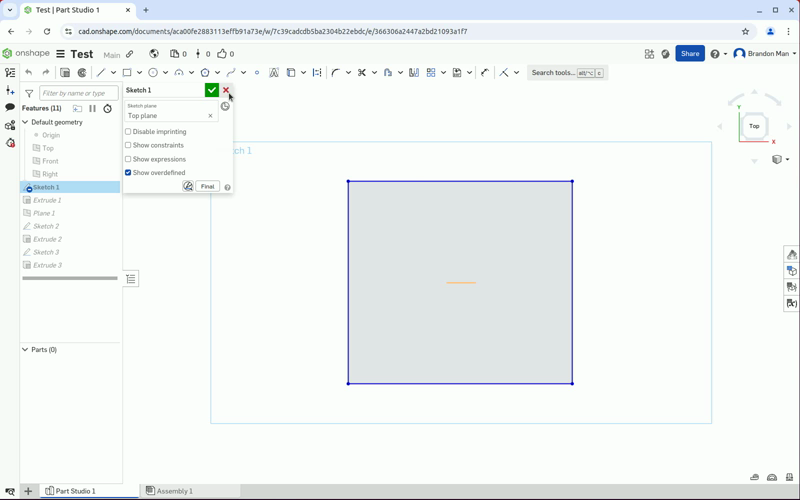
click(229, 92)
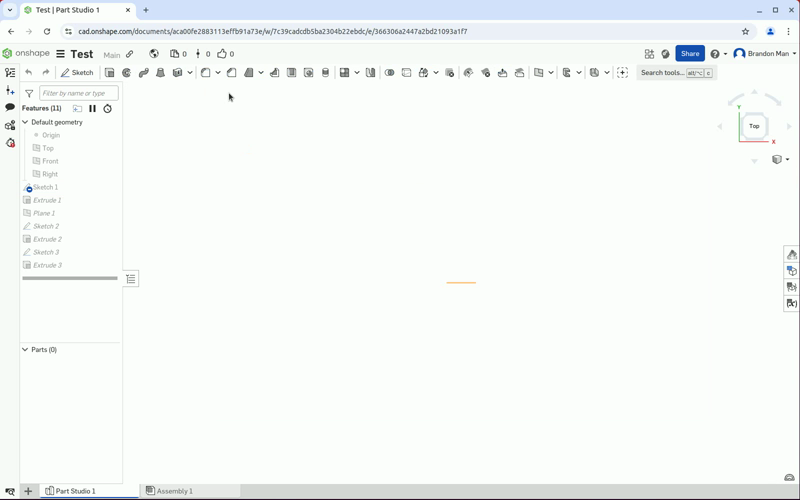
key(shift+s)
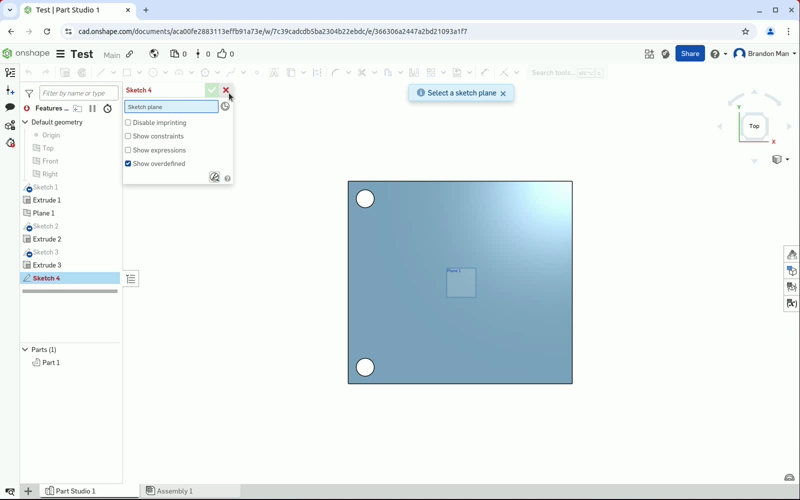
mouse_move(73, 215)
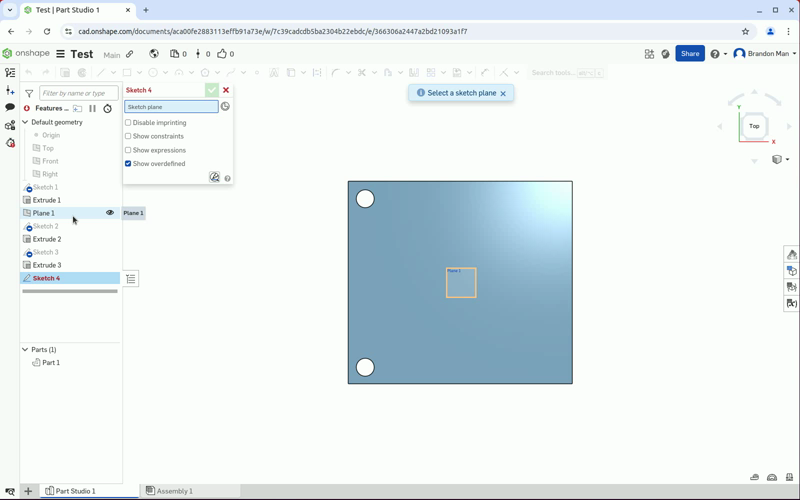
click(73, 215)
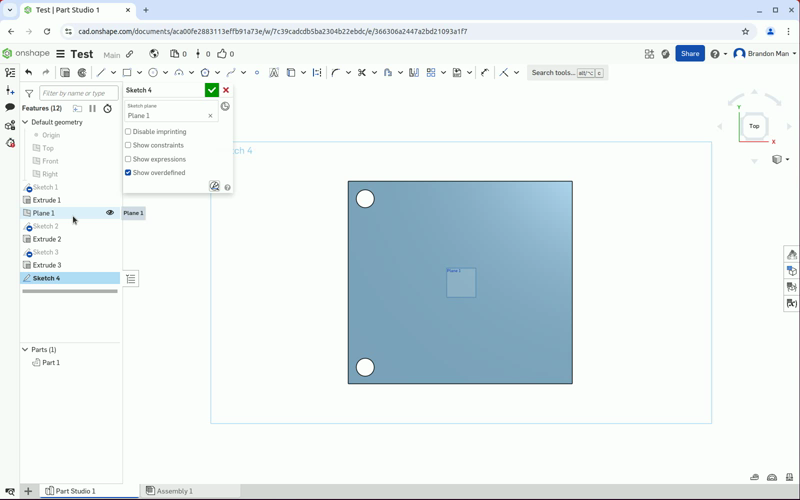
mouse_move(73, 352)
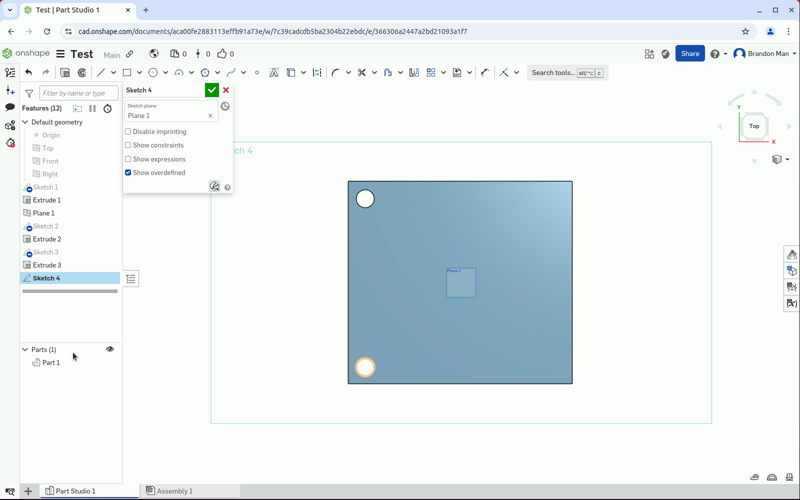
key(y)
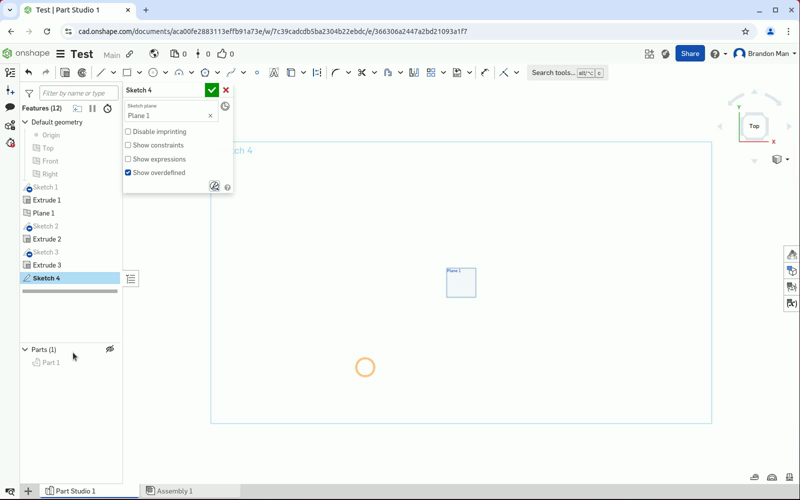
key(c)
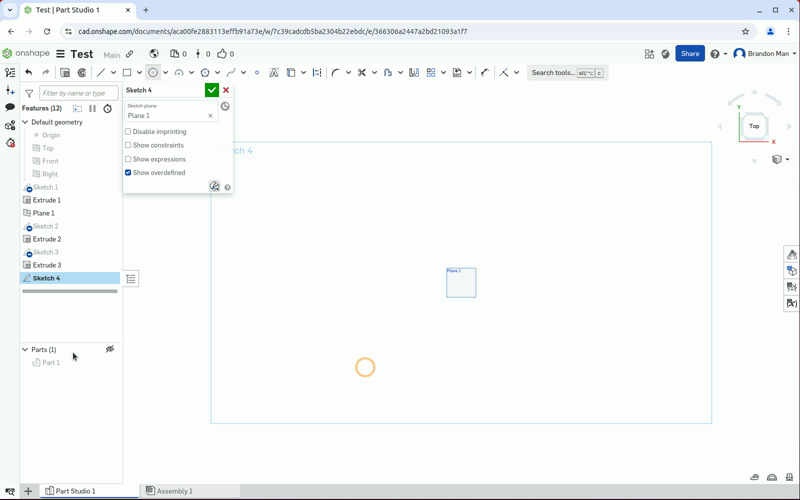
key_down(shift)
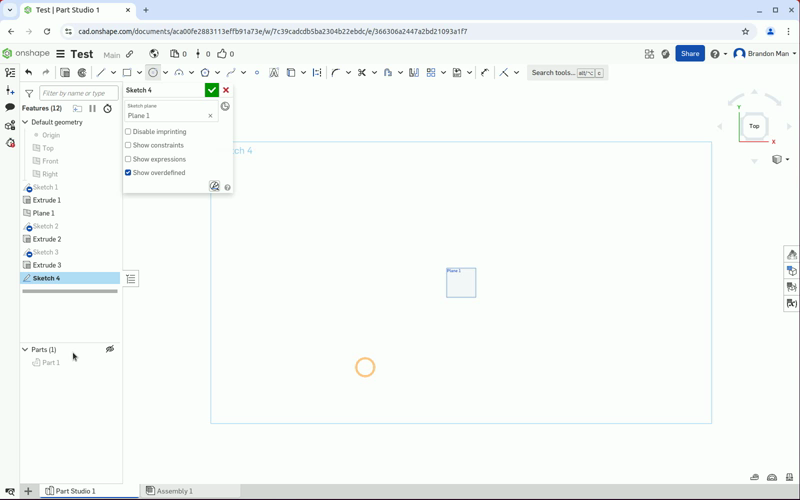
mouse_move(365, 282)
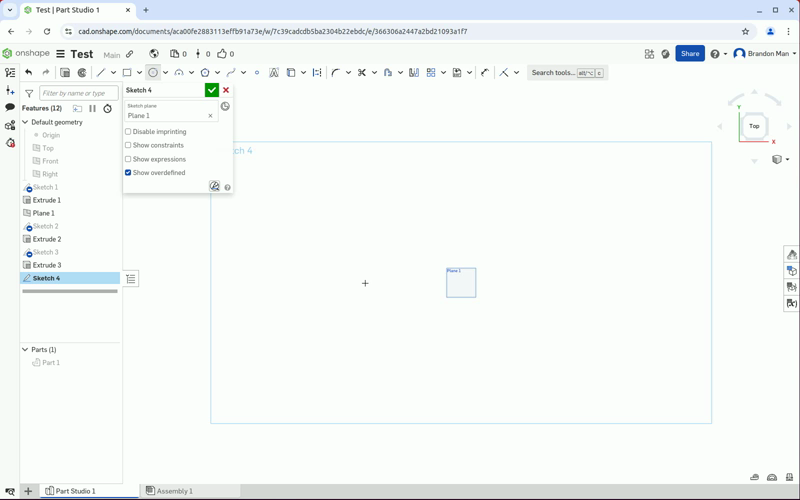
click(365, 282)
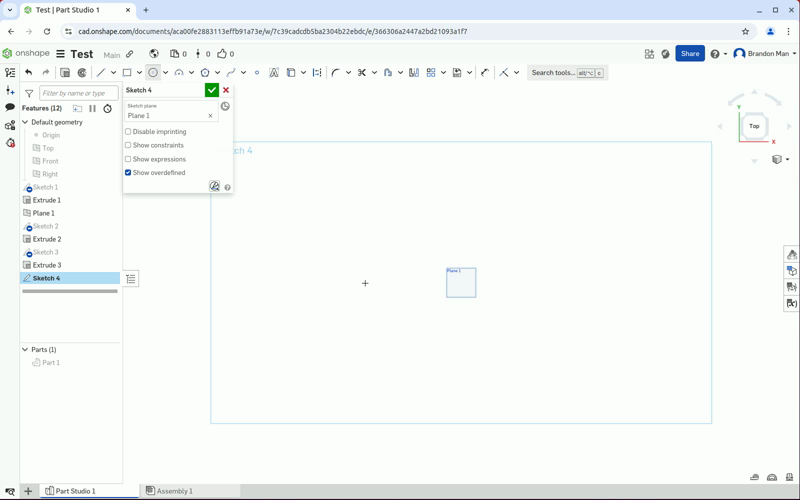
key_up(shift)
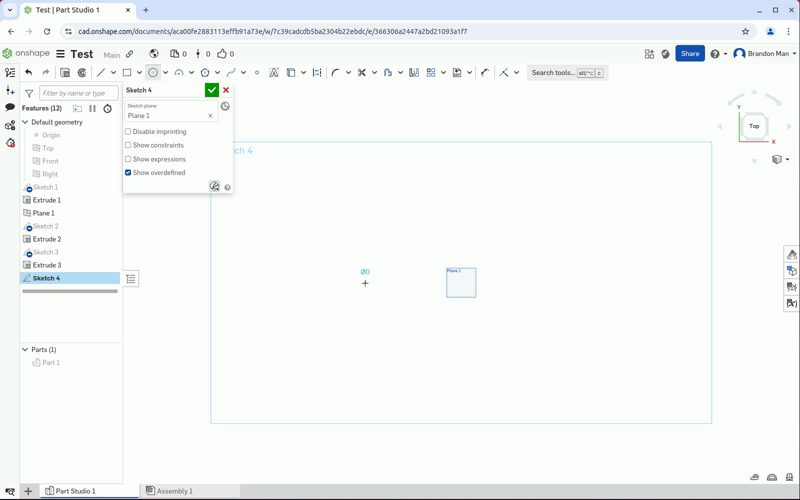
mouse_move(374, 282)
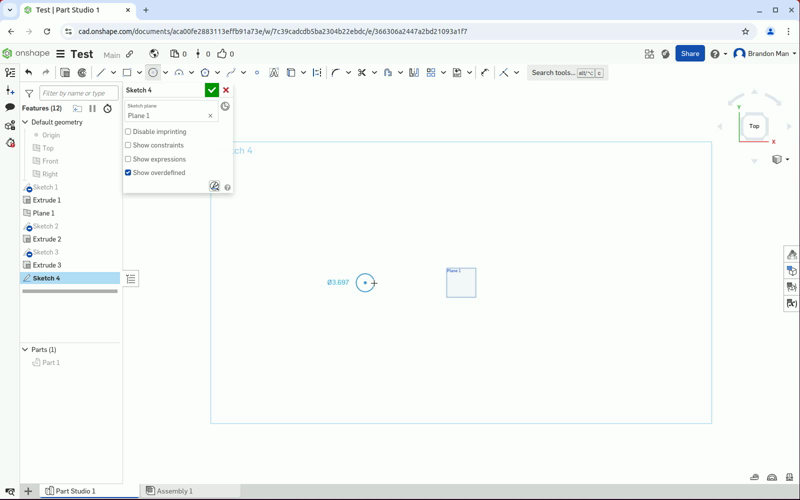
click(374, 282)
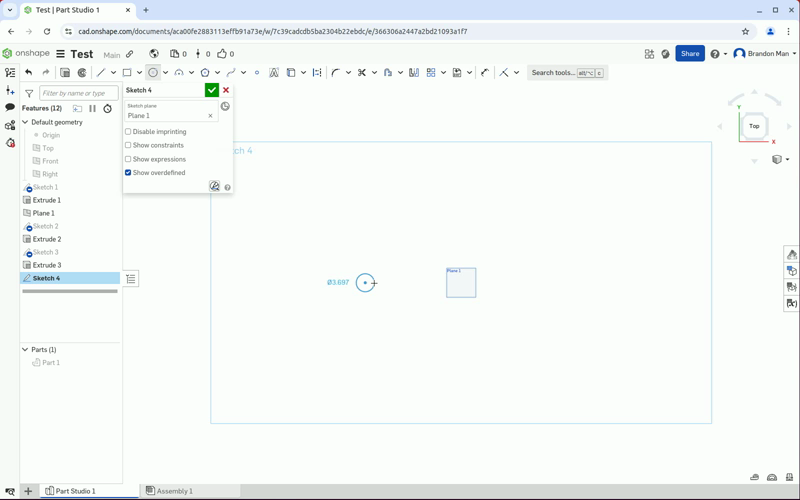
key(esc)
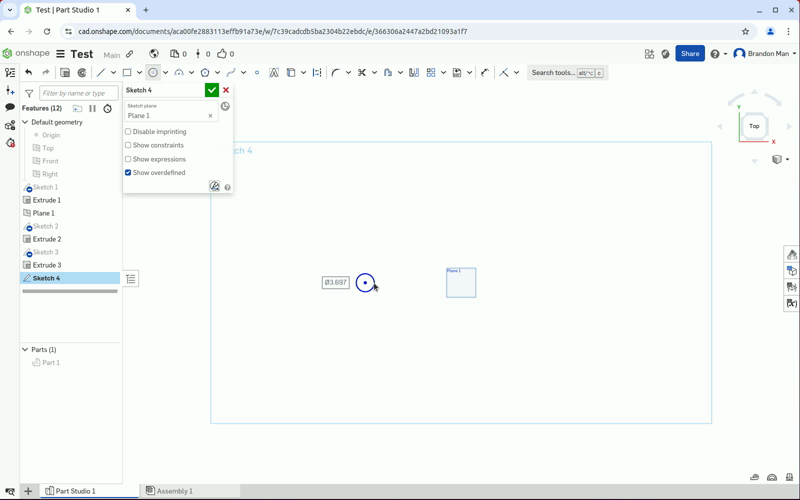
mouse_move(360, 287)
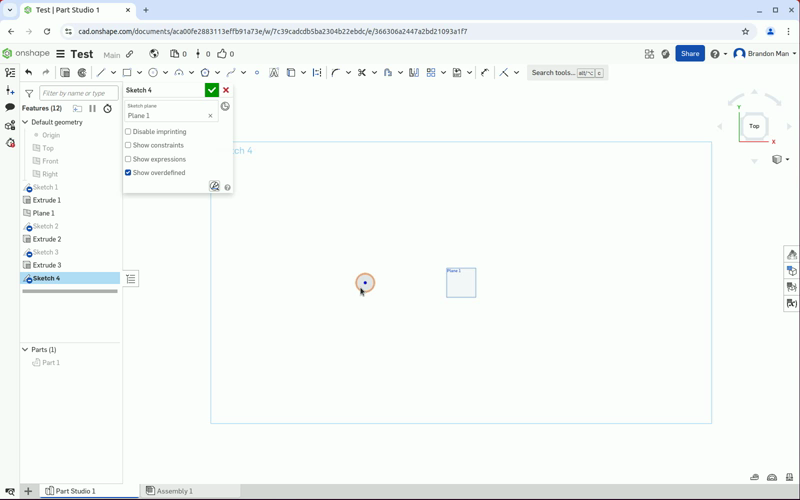
scroll(6)
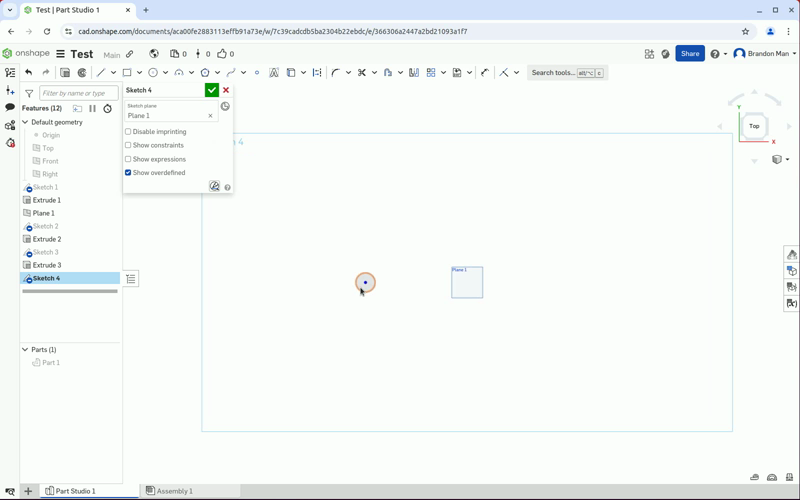
scroll(6)
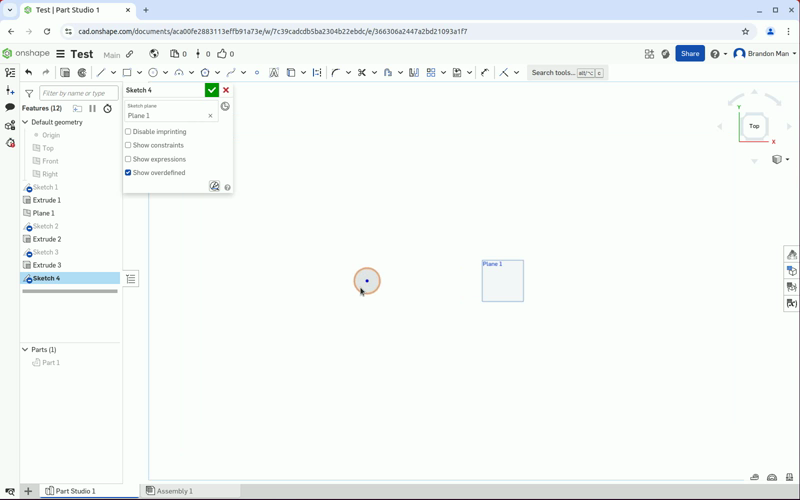
scroll(6)
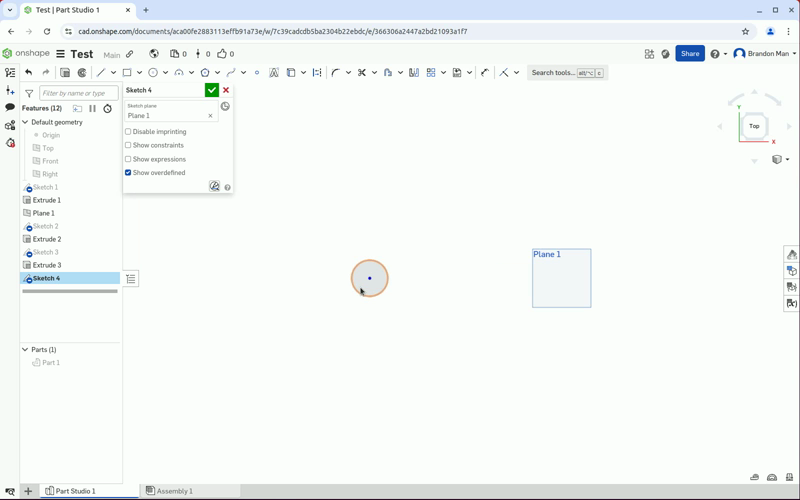
scroll(6)
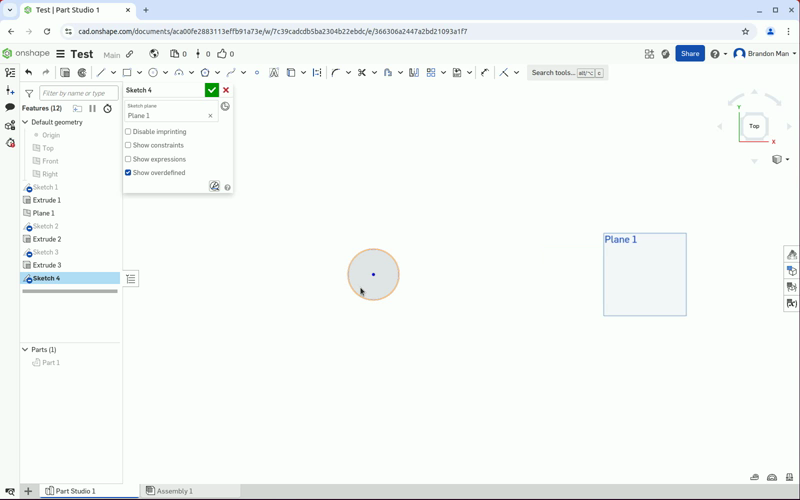
scroll(6)
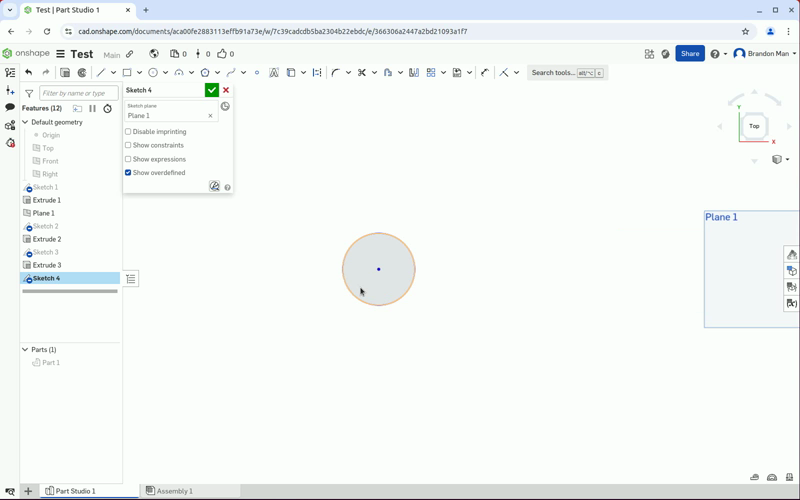
scroll(6)
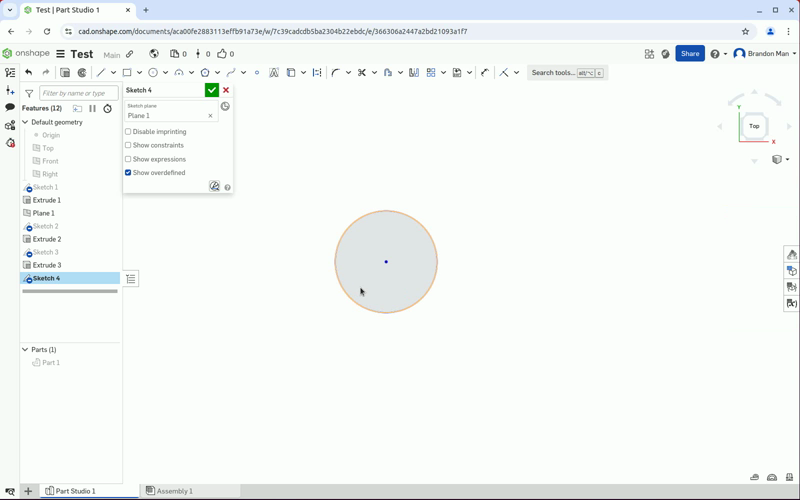
scroll(6)
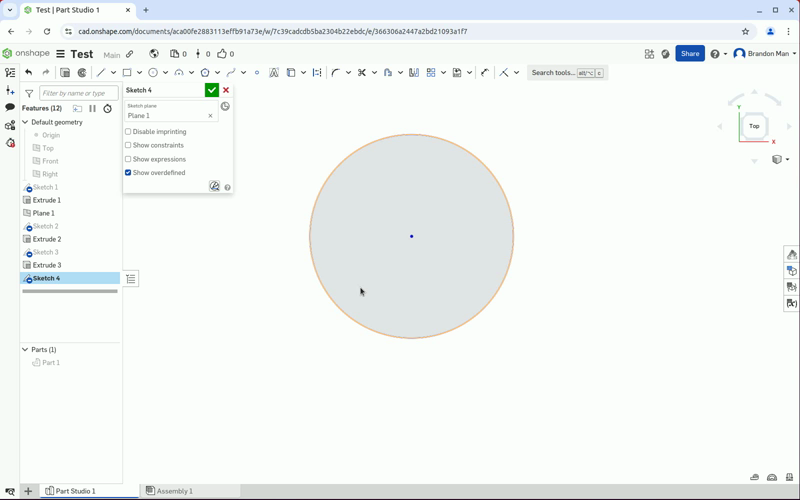
click(360, 287)
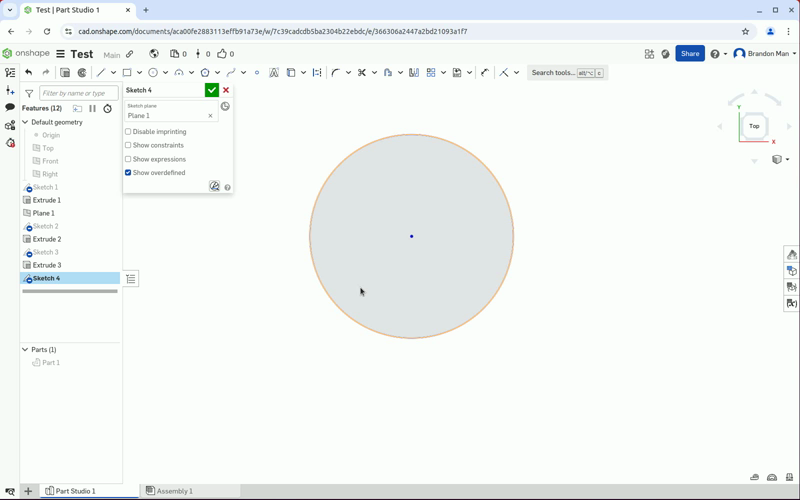
scroll(-6)
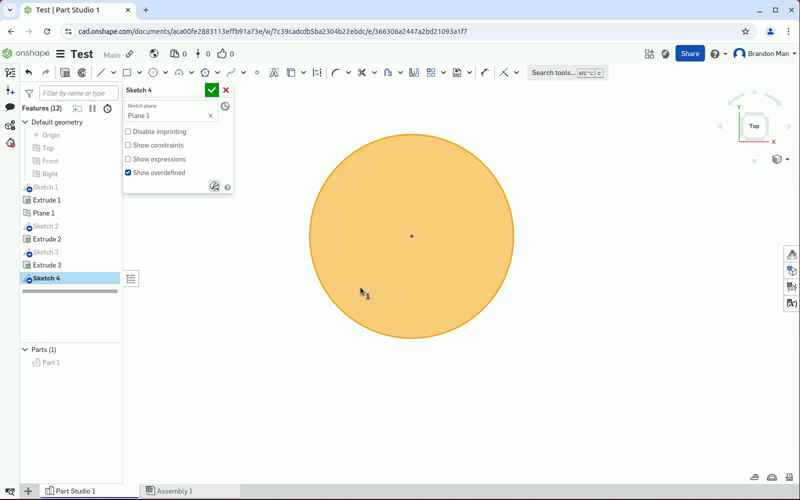
scroll(-6)
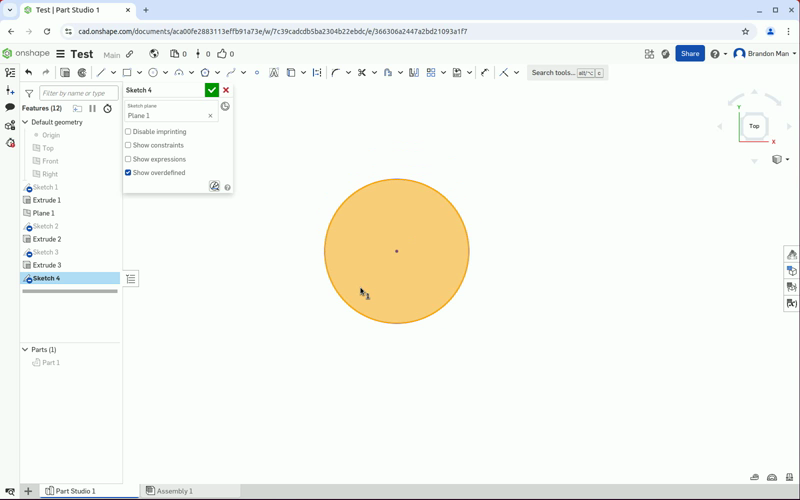
scroll(-6)
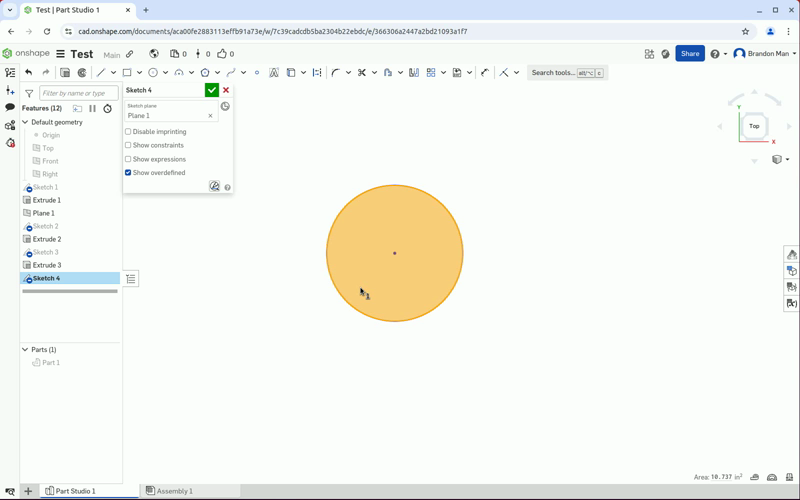
scroll(-6)
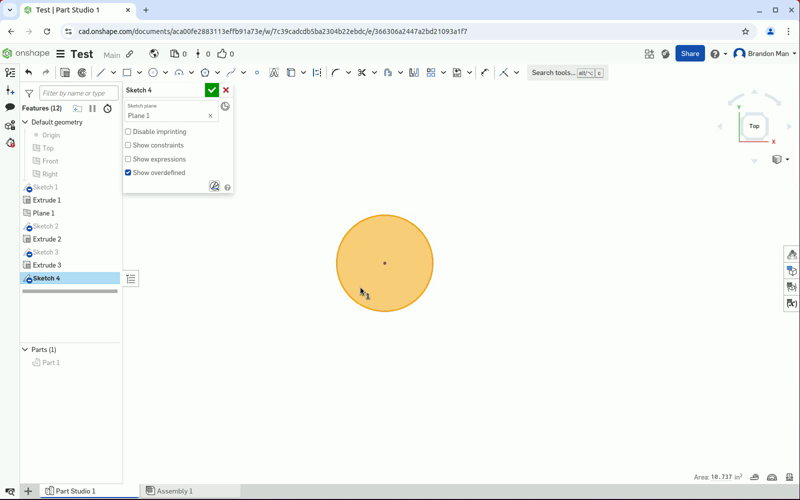
scroll(-6)
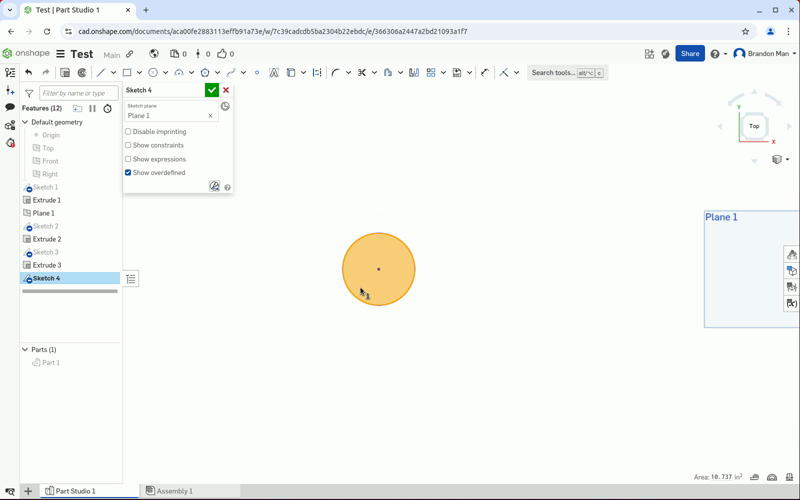
scroll(-6)
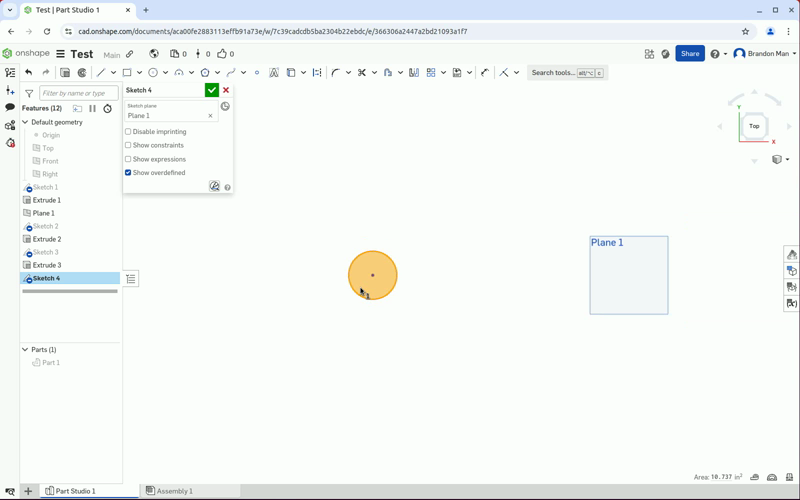
scroll(-6)
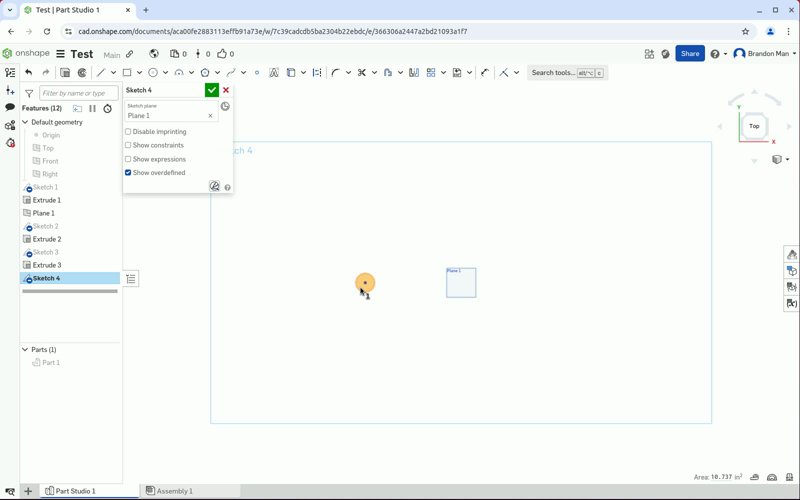
mouse_move(73, 352)
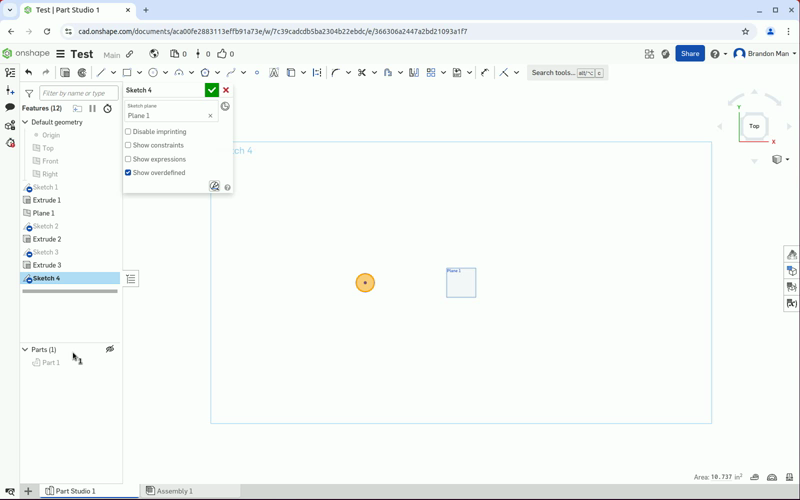
key(shift+y)
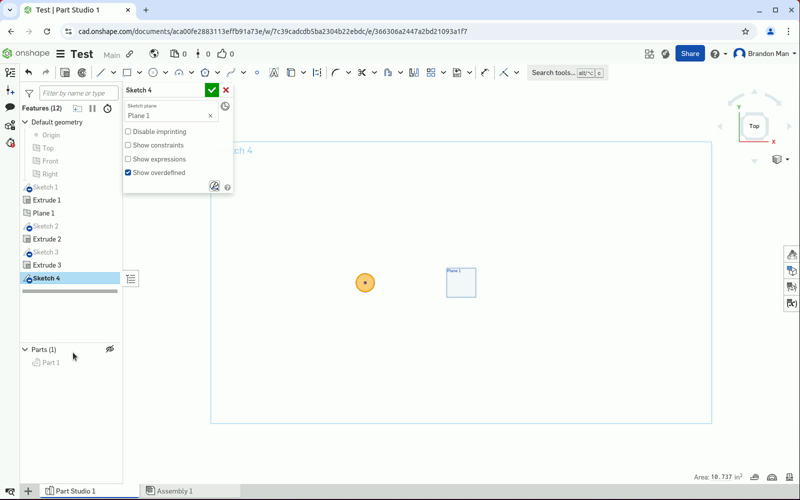
key(shift+e)
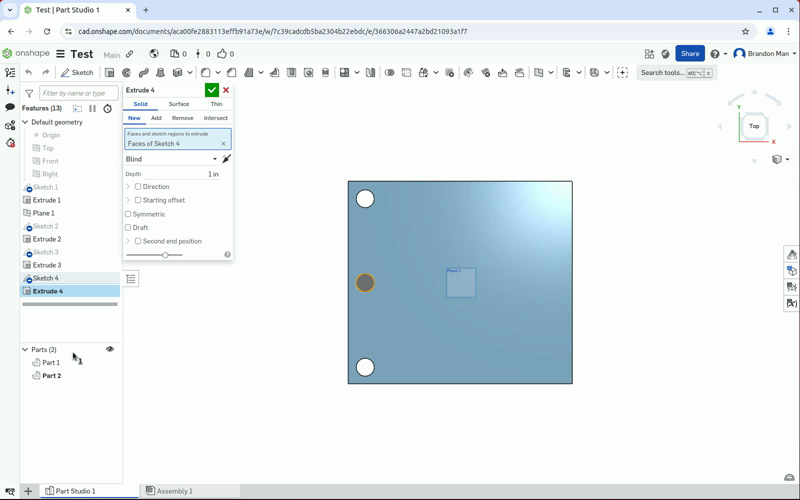
mouse_move(143, 106)
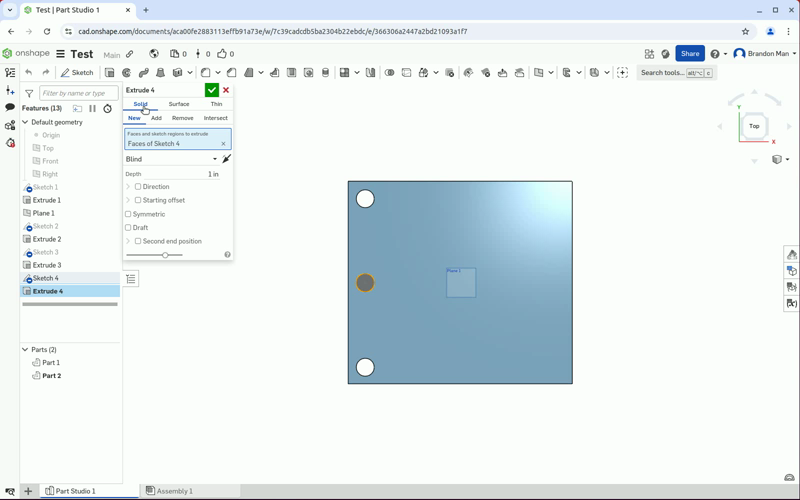
click(143, 106)
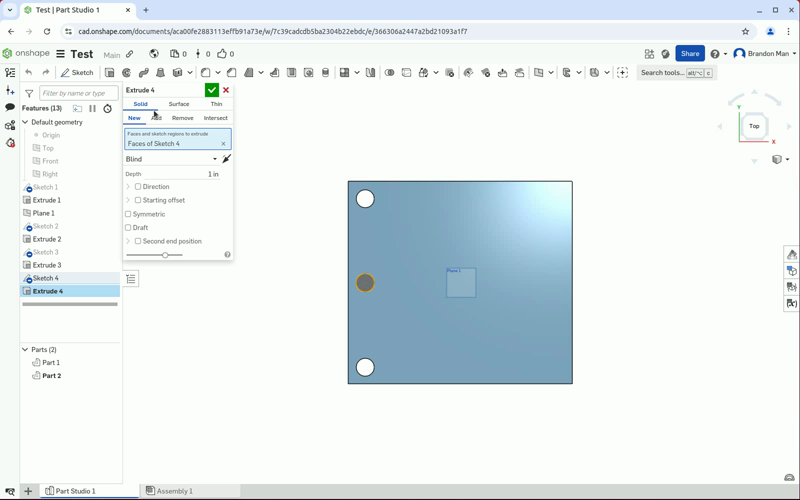
mouse_move(186, 120)
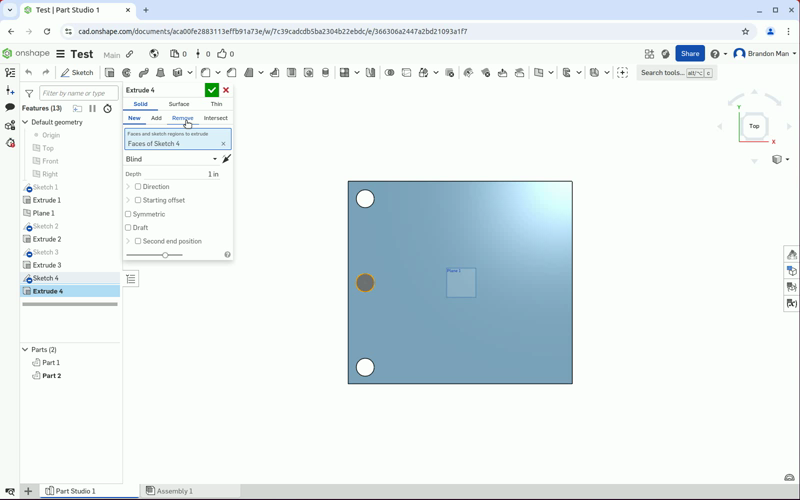
click(186, 120)
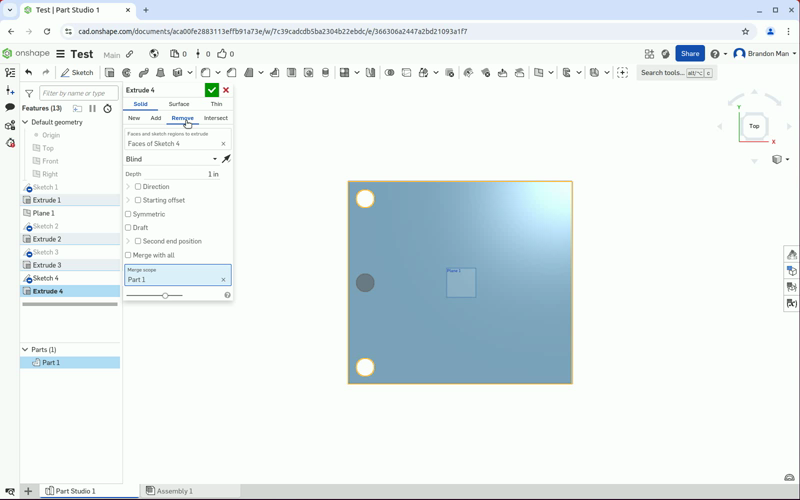
key(tab, 4)
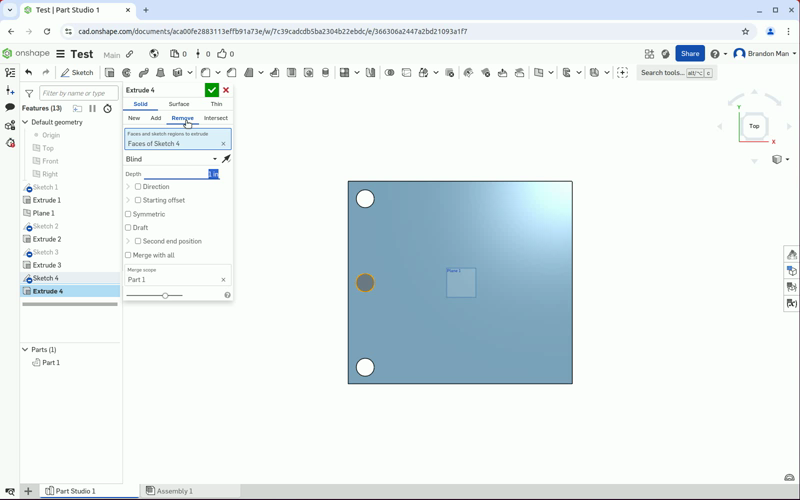
text(11.554)
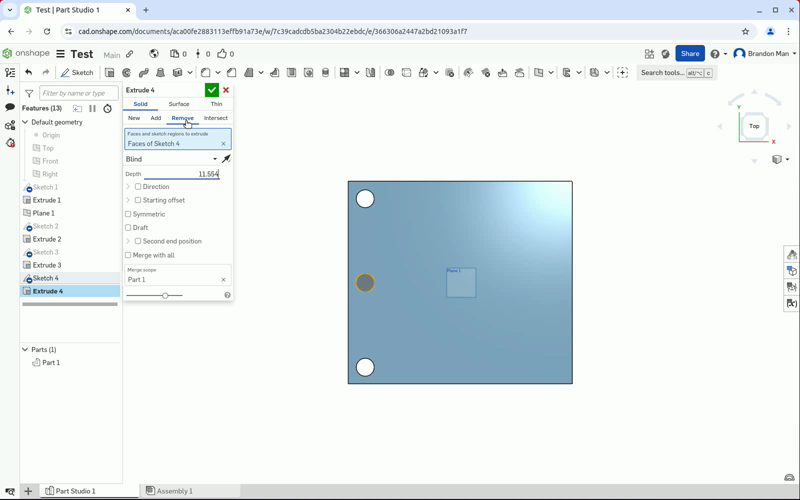
key(tab, 6)
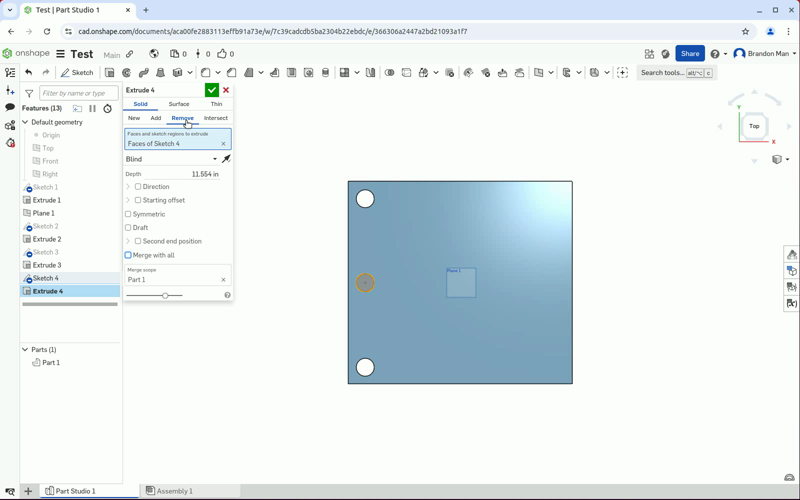
key(space)
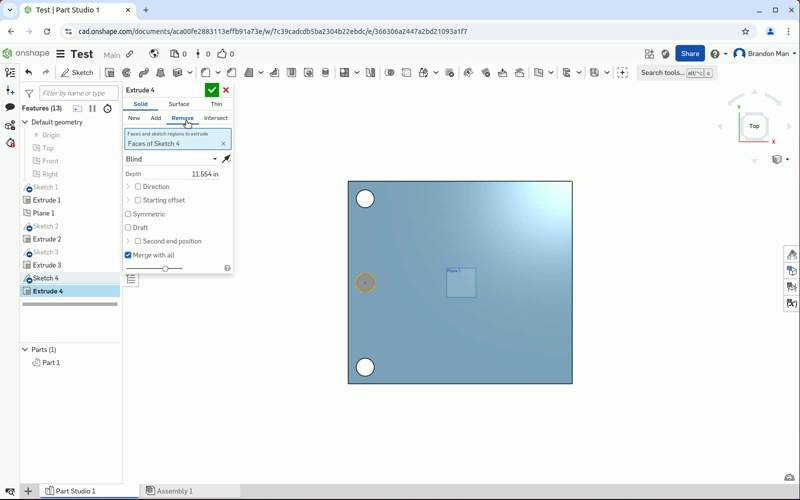
key(enter)
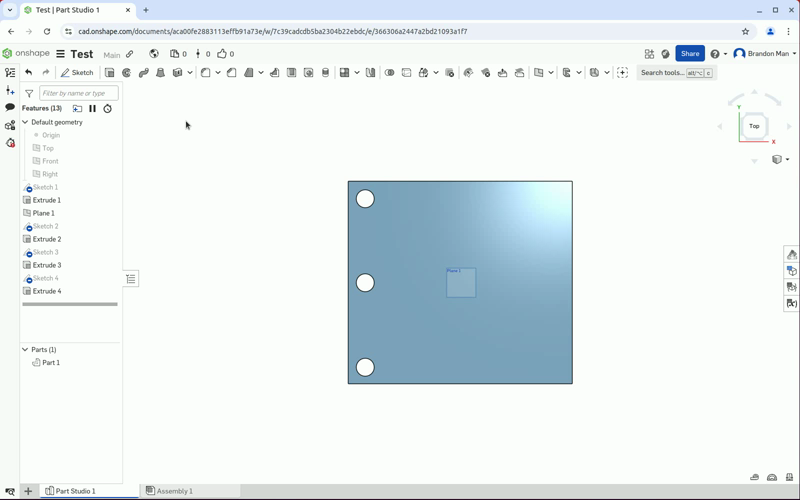
key(shift+h)
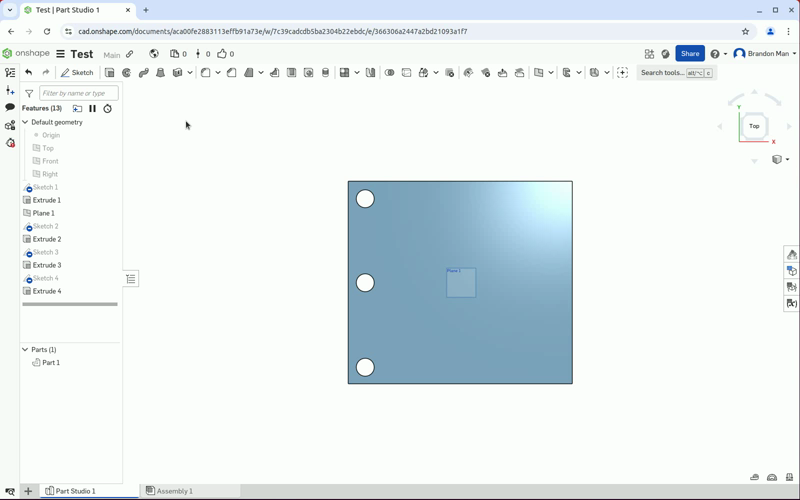
key(shift+h)
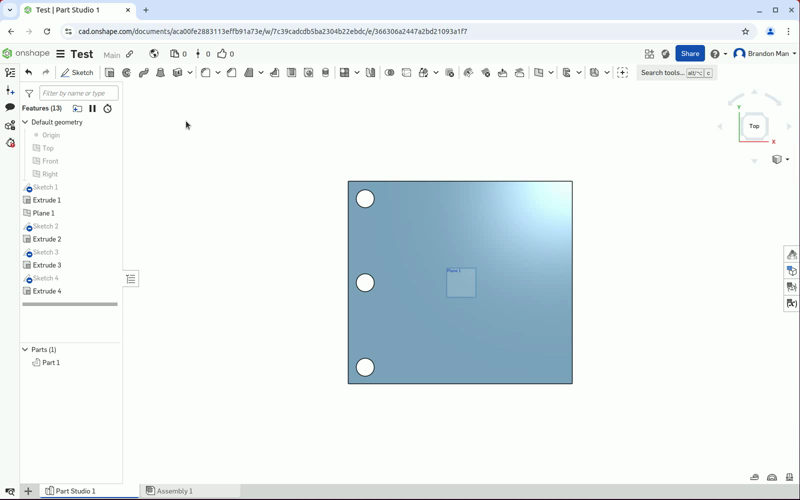
mouse_move(73, 189)
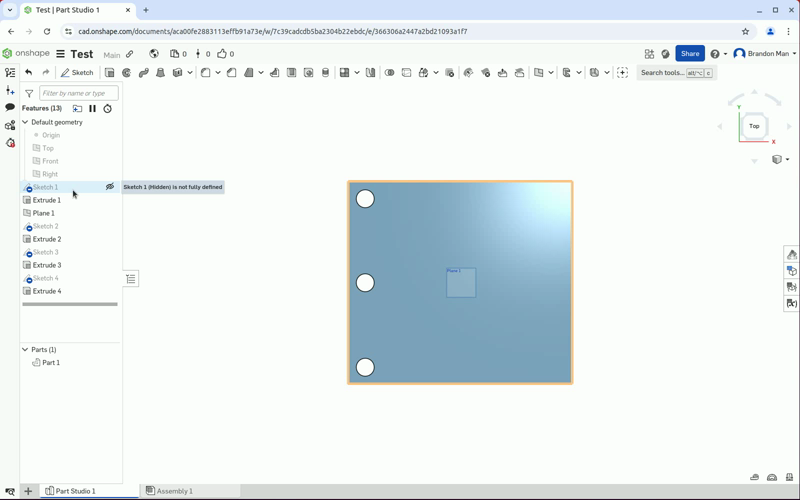
click(73, 189)
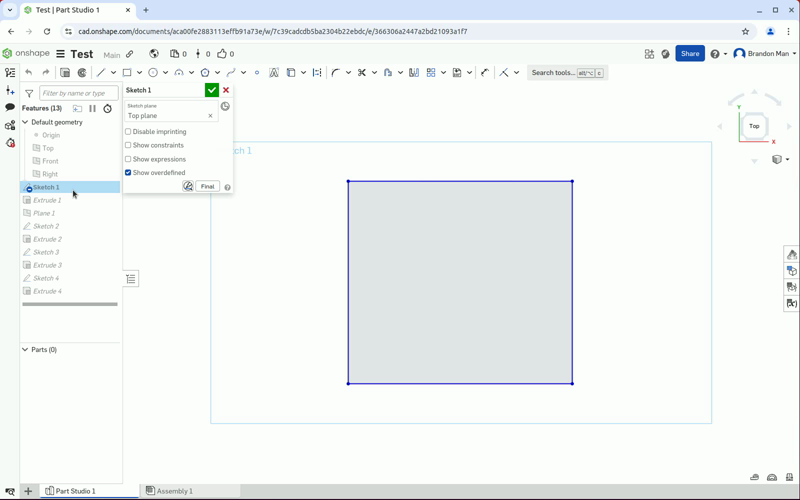
mouse_move(229, 92)
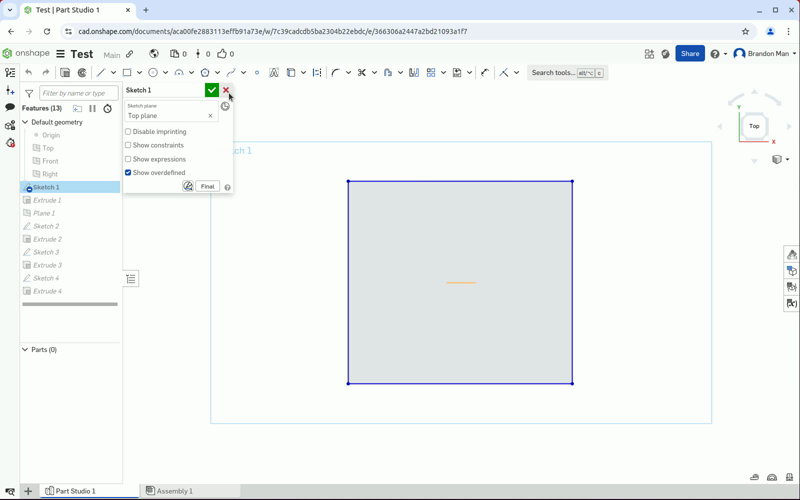
click(229, 92)
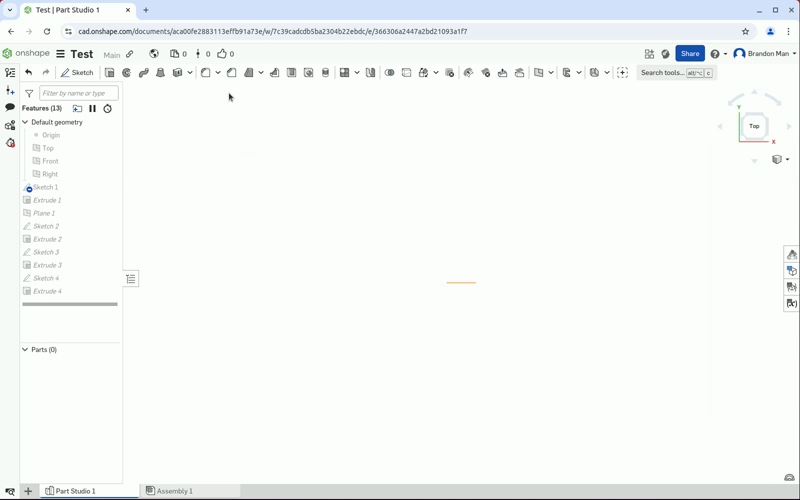
key(shift+s)
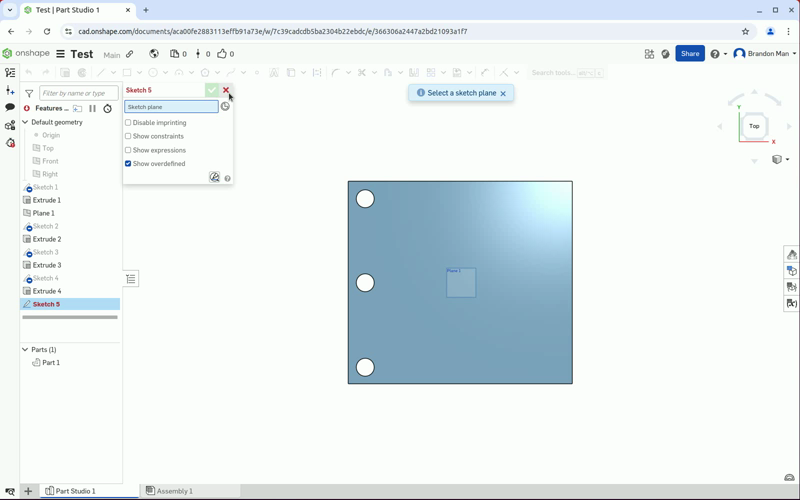
mouse_move(73, 215)
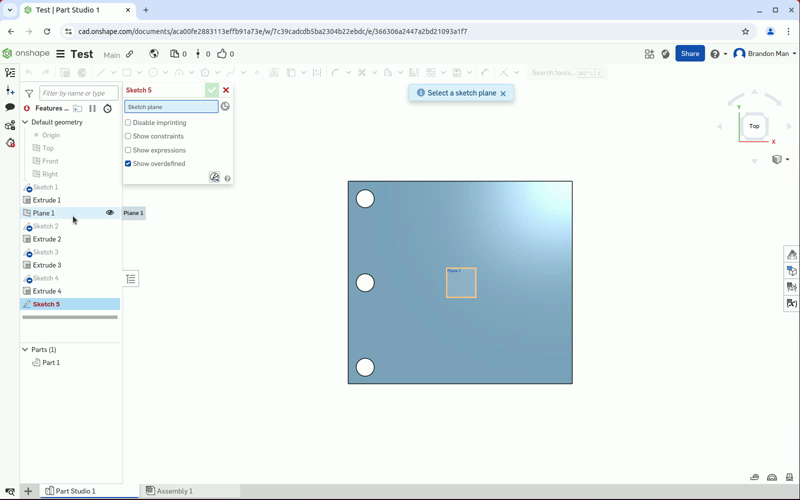
click(73, 215)
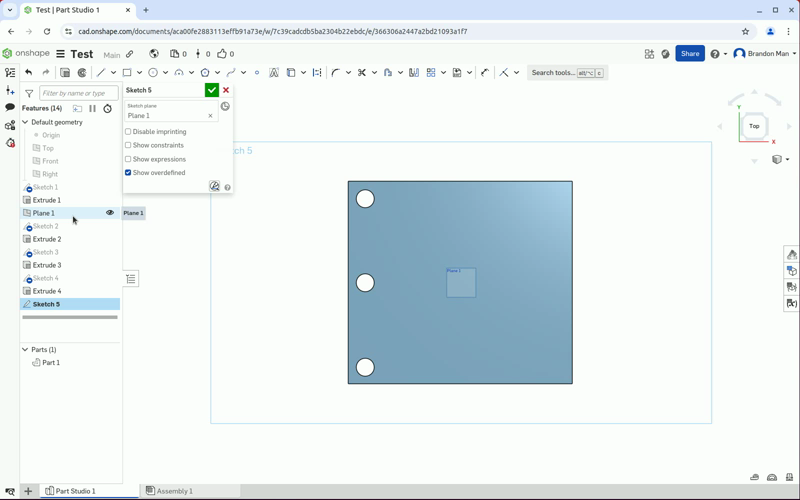
mouse_move(73, 352)
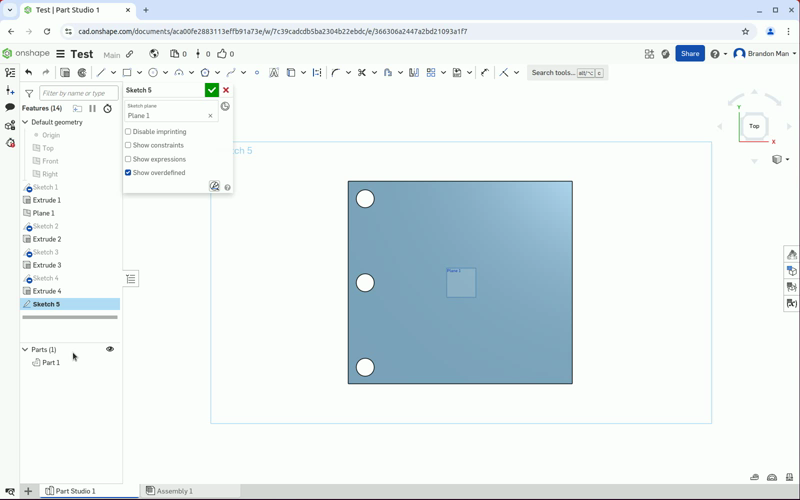
key(y)
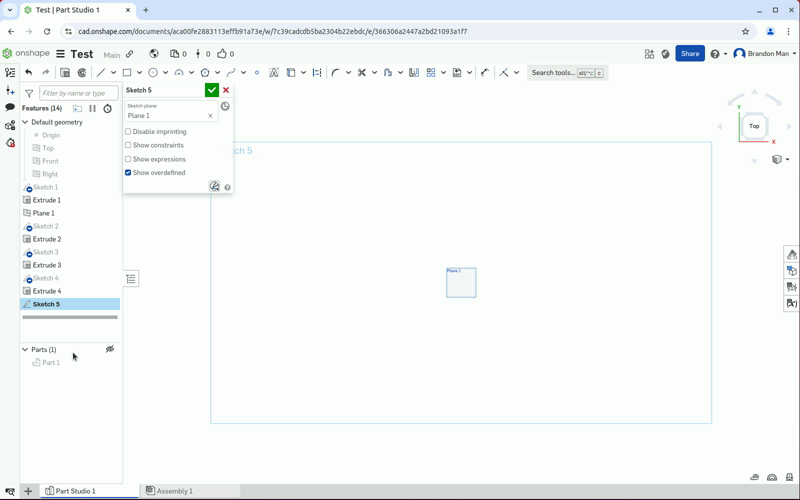
key(c)
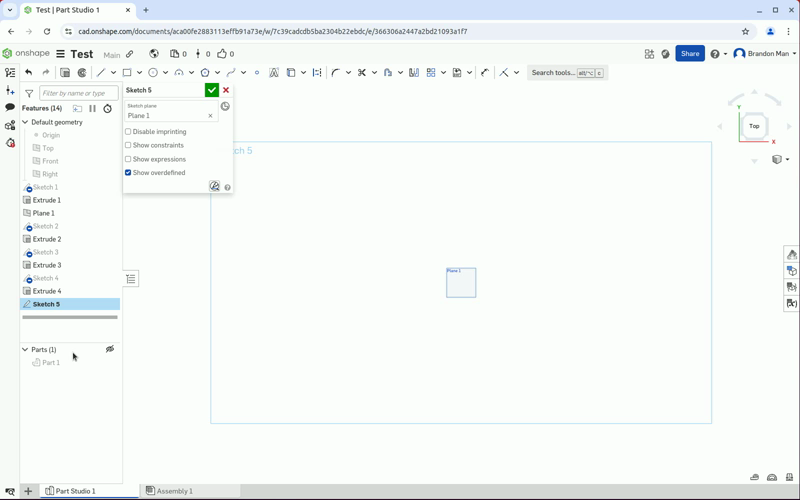
key_down(shift)
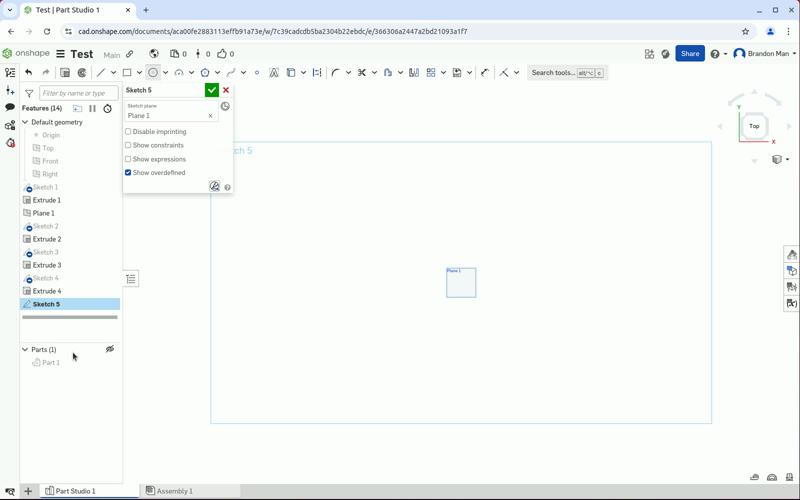
mouse_move(556, 198)
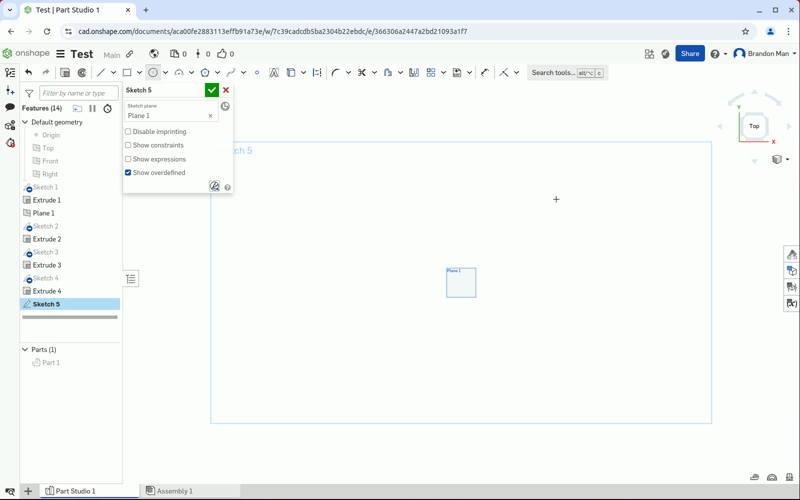
click(556, 198)
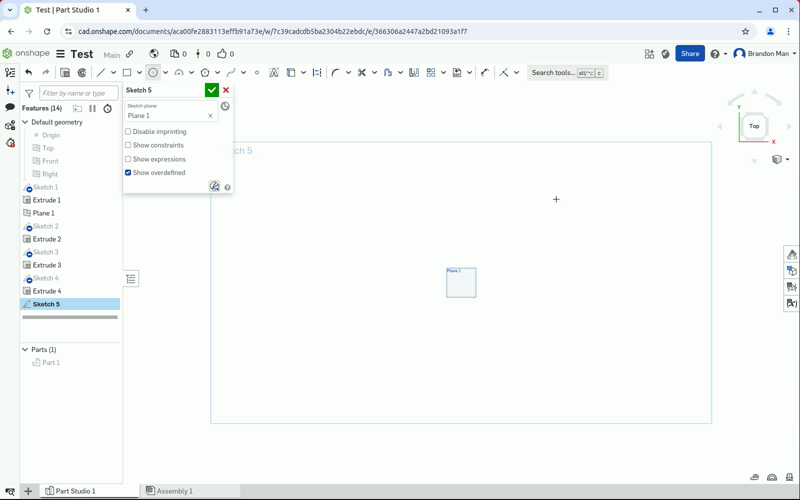
key_up(shift)
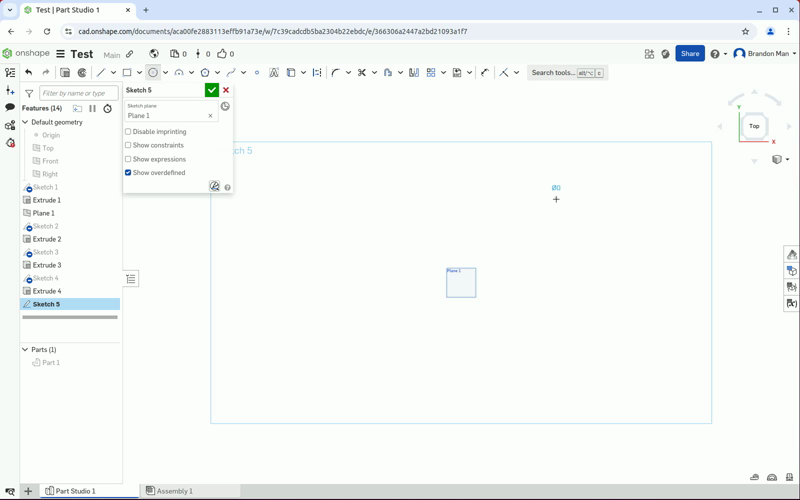
mouse_move(564, 198)
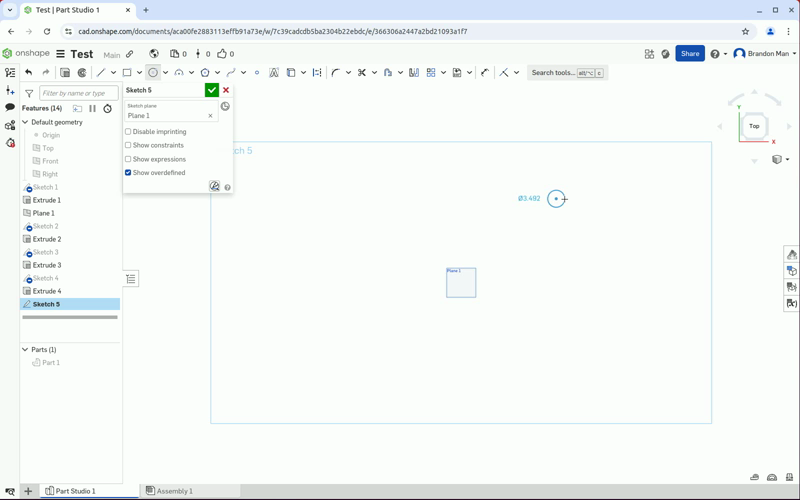
click(564, 198)
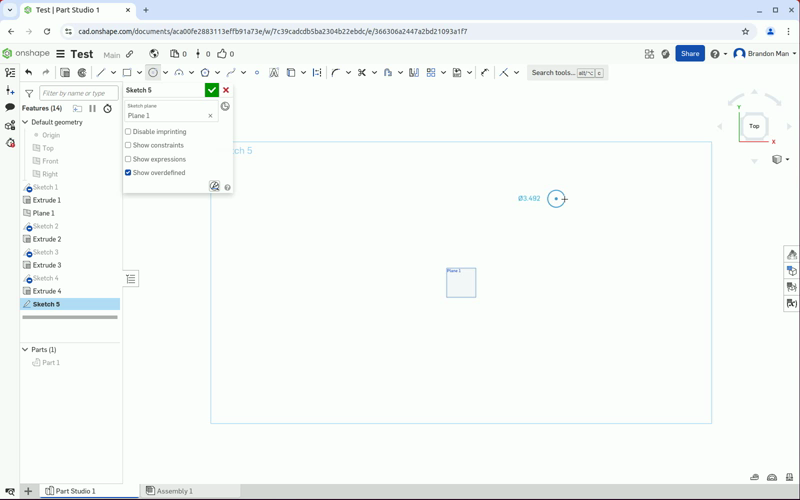
key(esc)
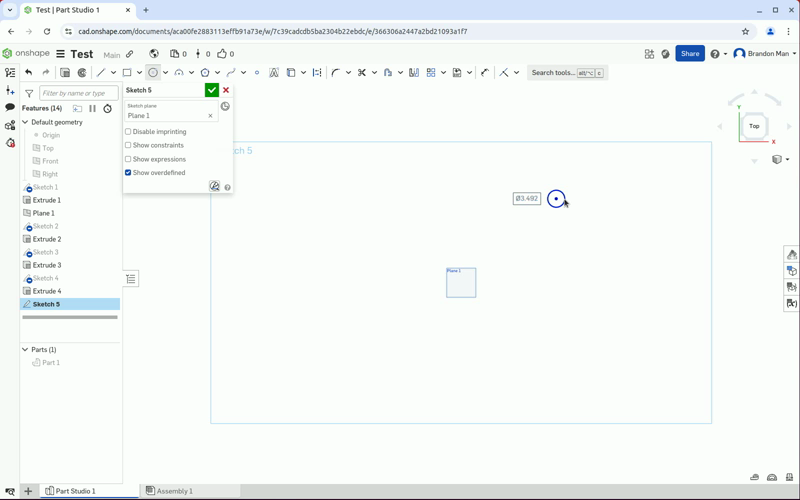
mouse_move(550, 198)
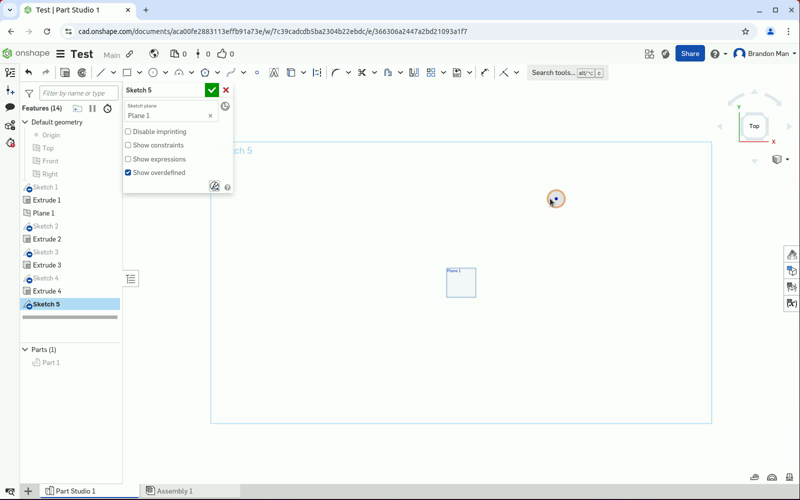
scroll(6)
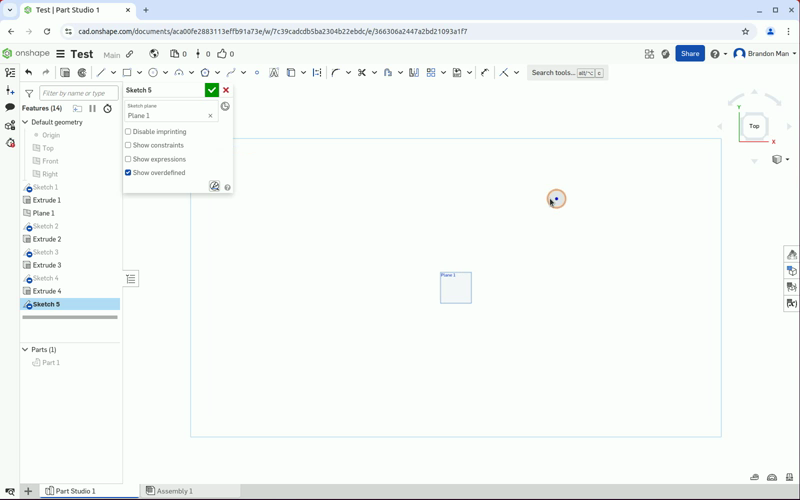
scroll(6)
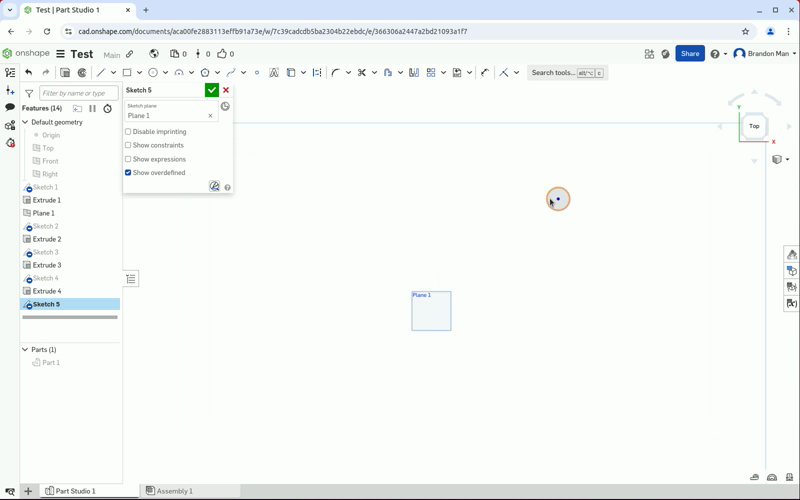
scroll(6)
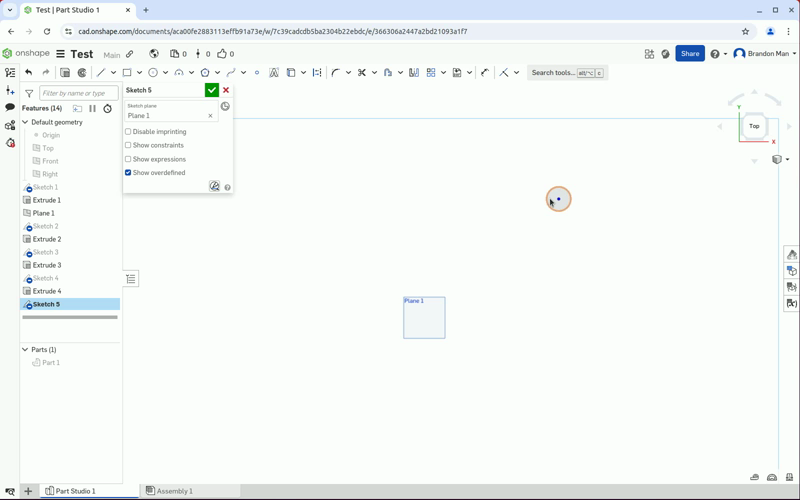
scroll(6)
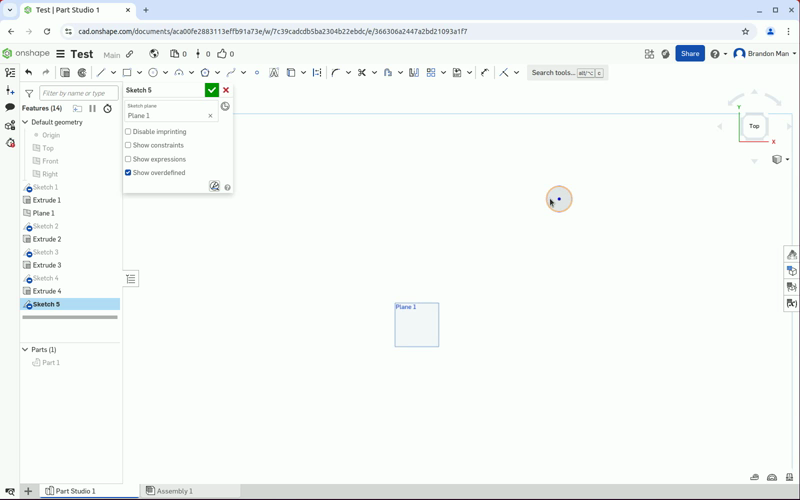
scroll(6)
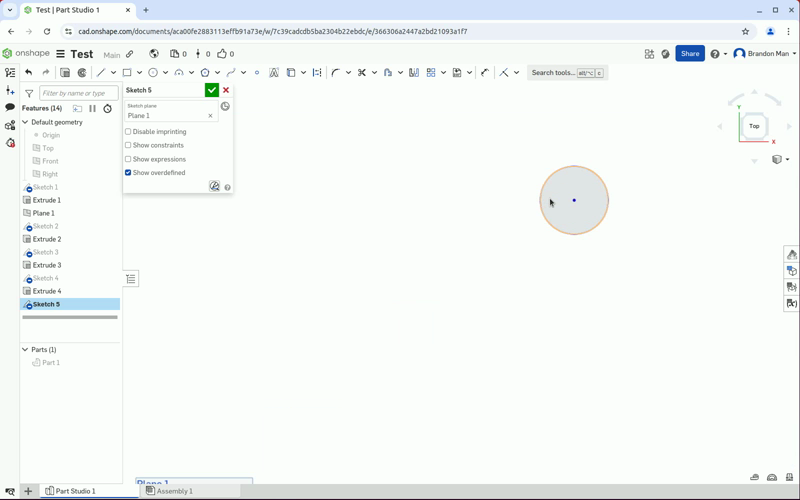
scroll(6)
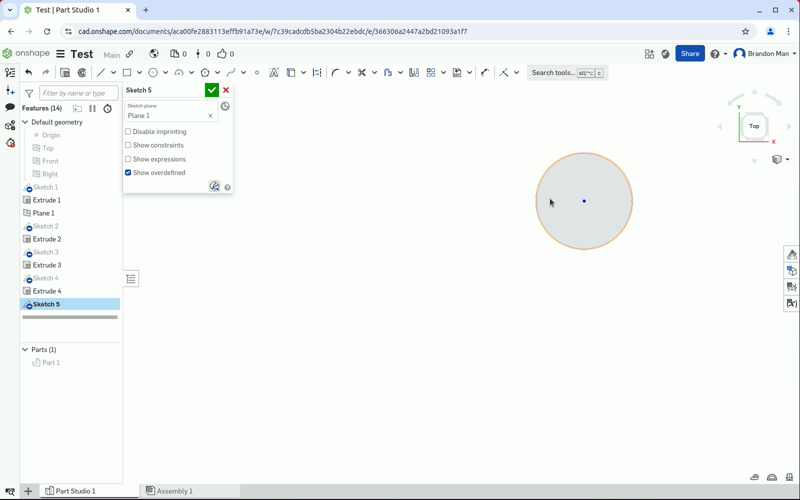
scroll(6)
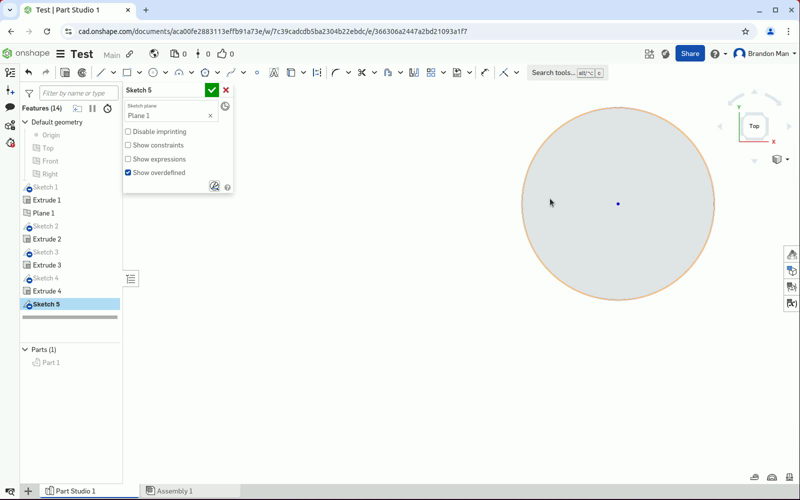
click(550, 198)
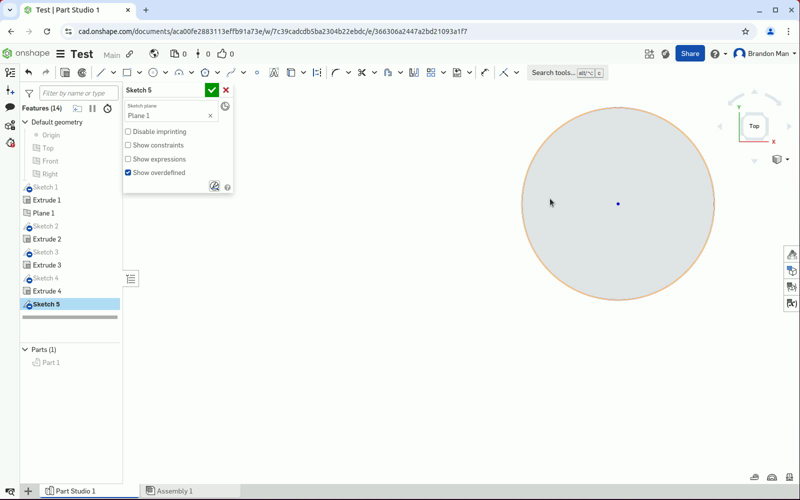
scroll(-6)
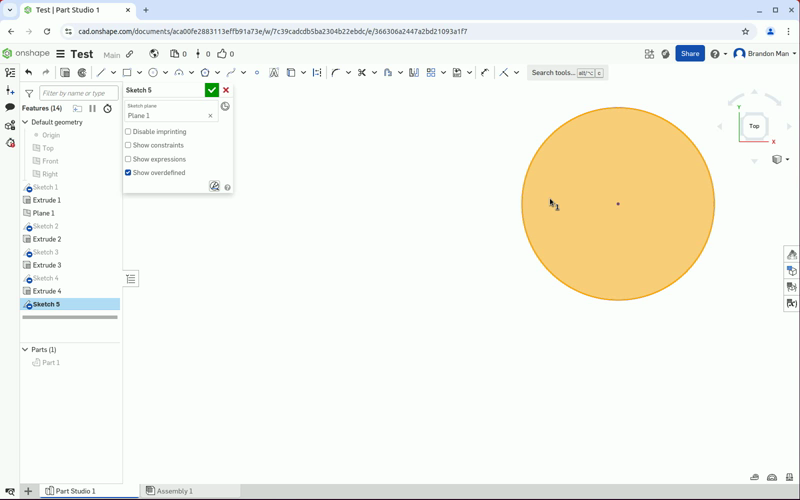
scroll(-6)
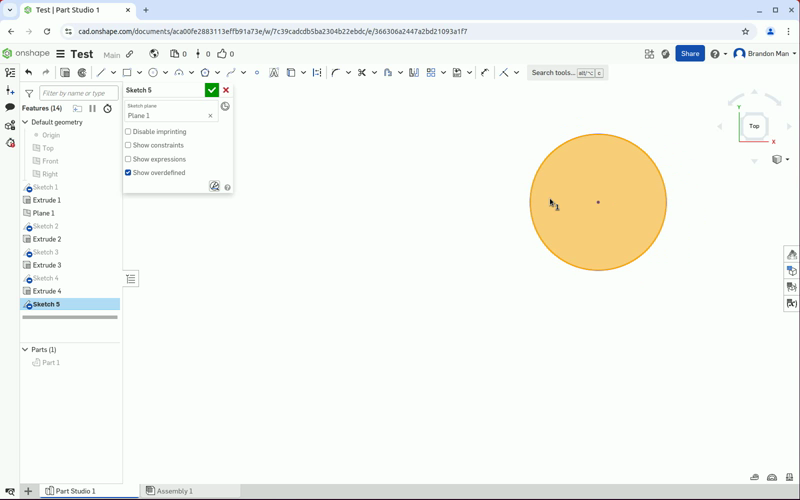
scroll(-6)
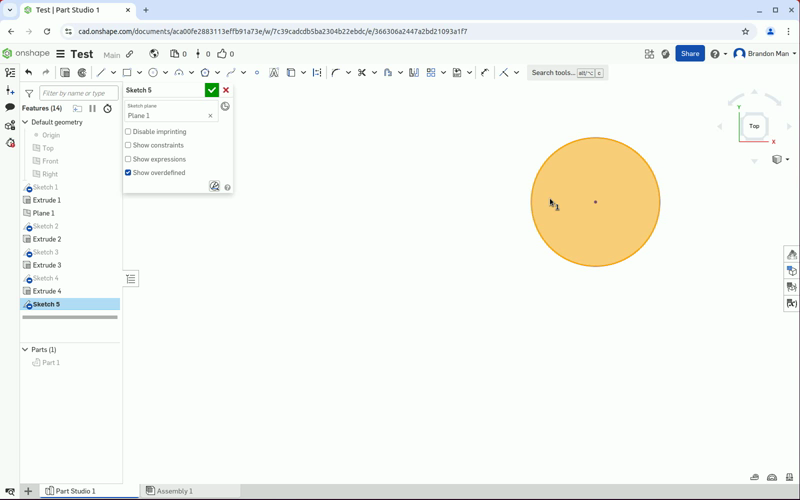
scroll(-6)
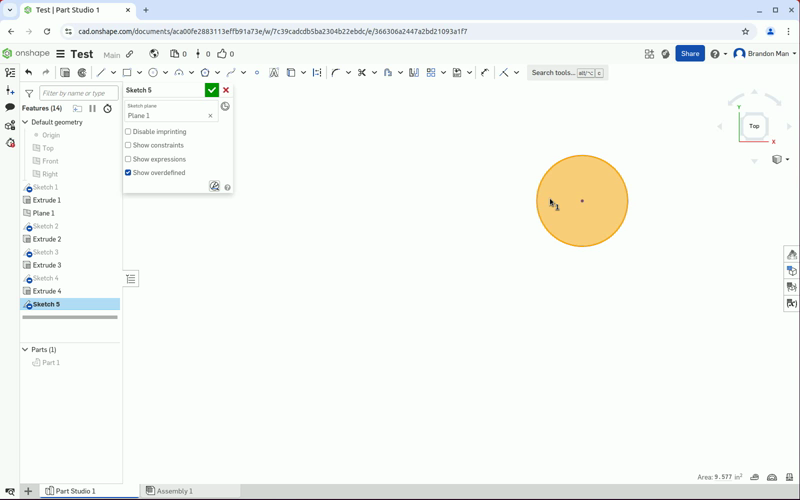
scroll(-6)
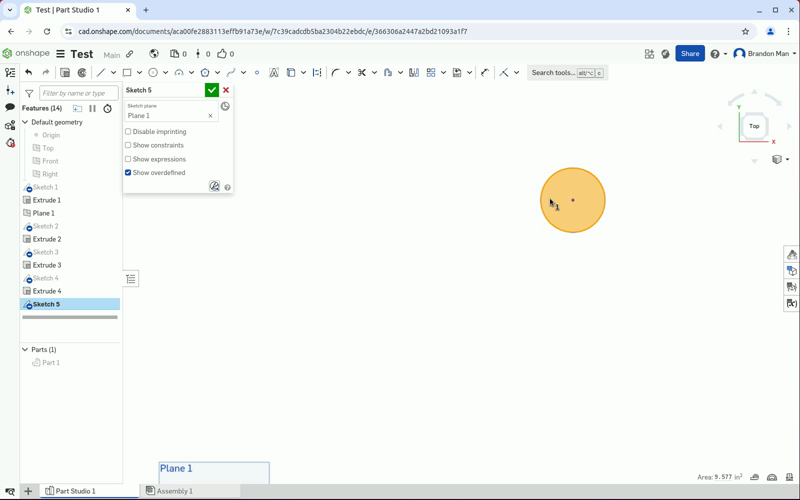
scroll(-6)
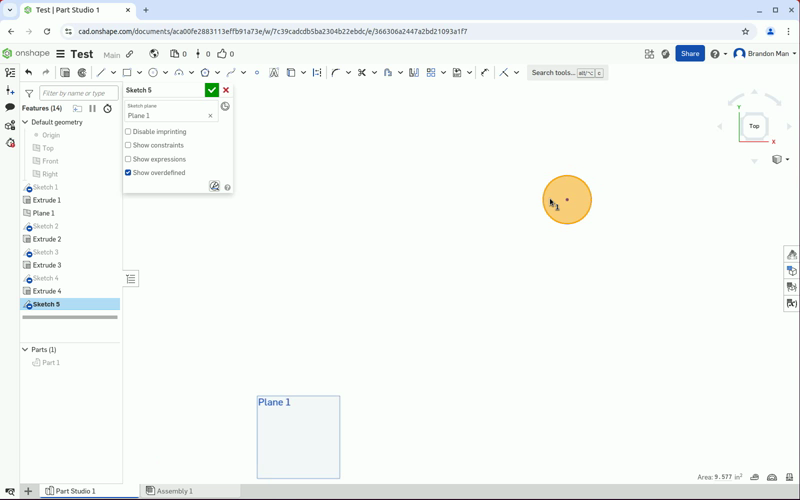
scroll(-6)
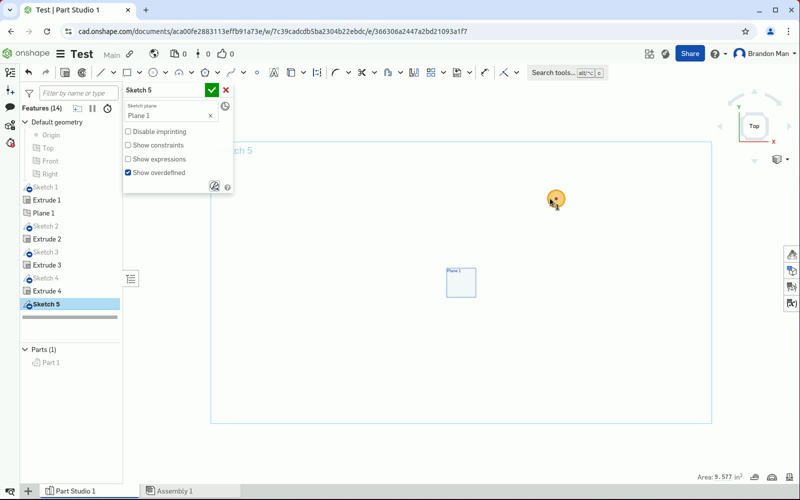
mouse_move(73, 352)
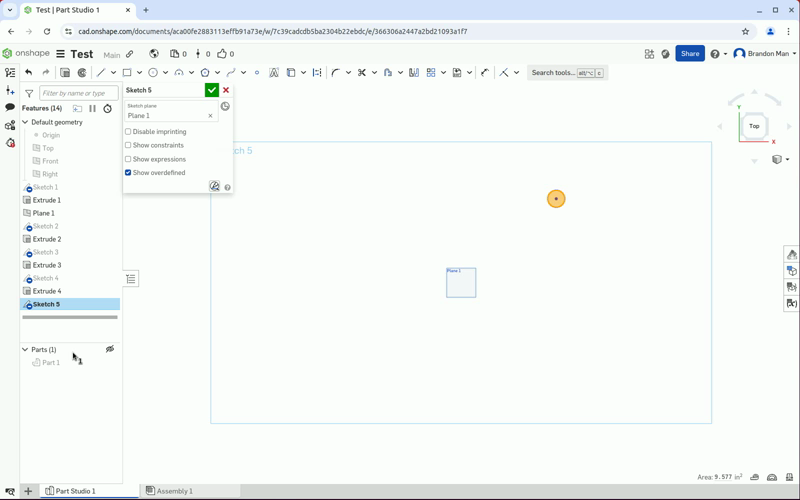
key(shift+y)
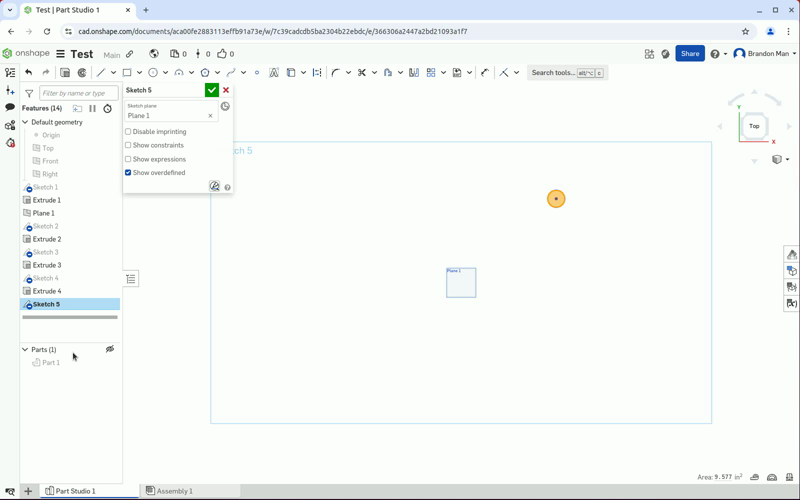
key(shift+e)
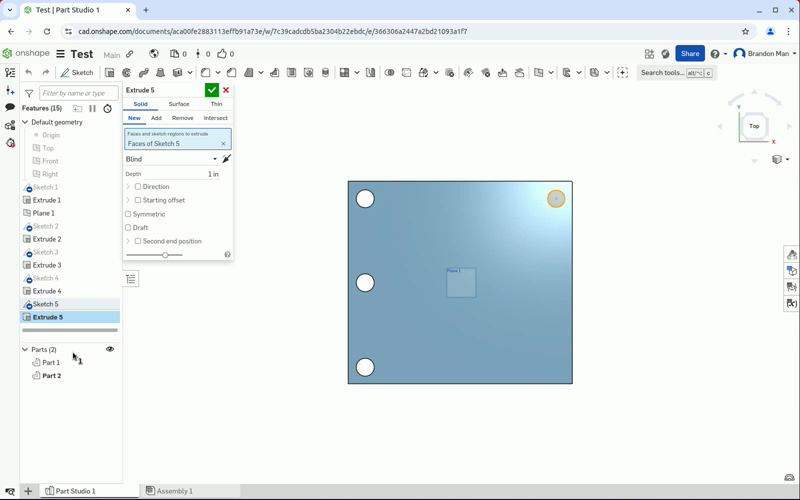
mouse_move(143, 106)
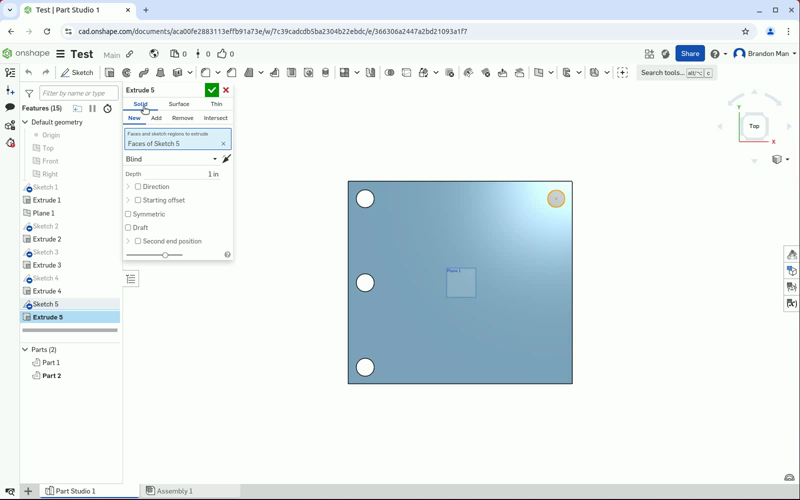
click(143, 106)
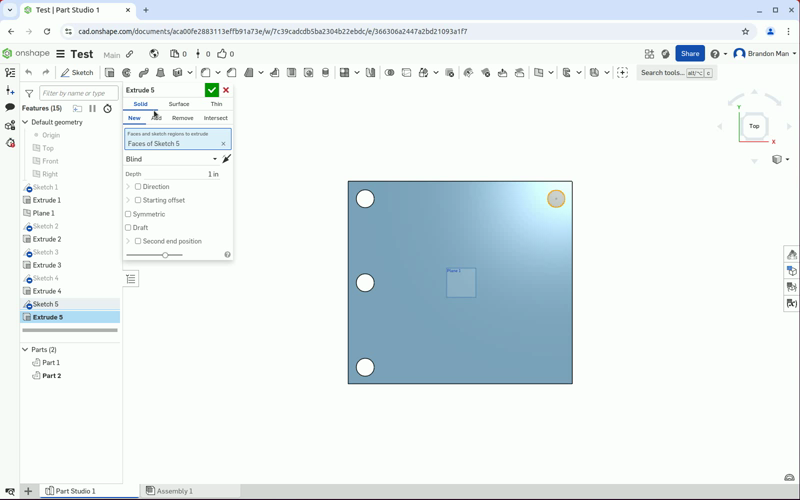
mouse_move(186, 120)
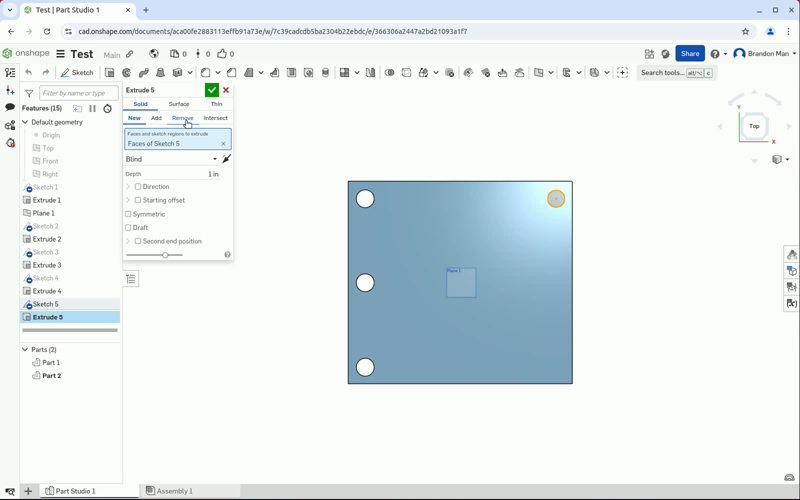
click(186, 120)
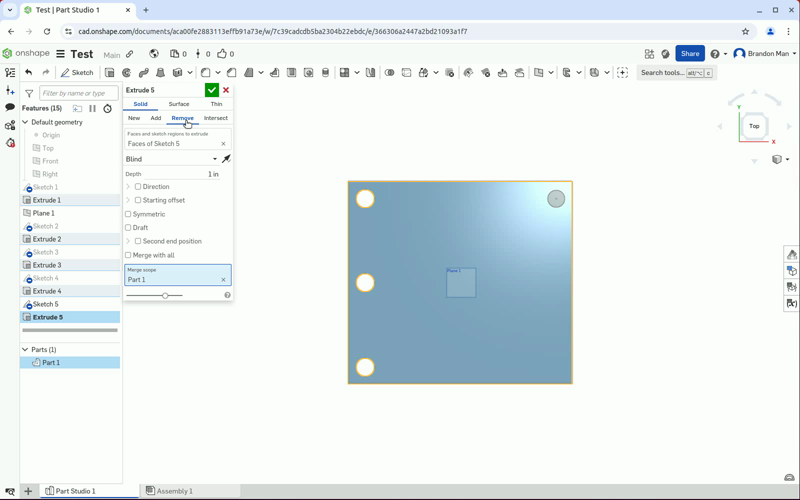
key(tab, 4)
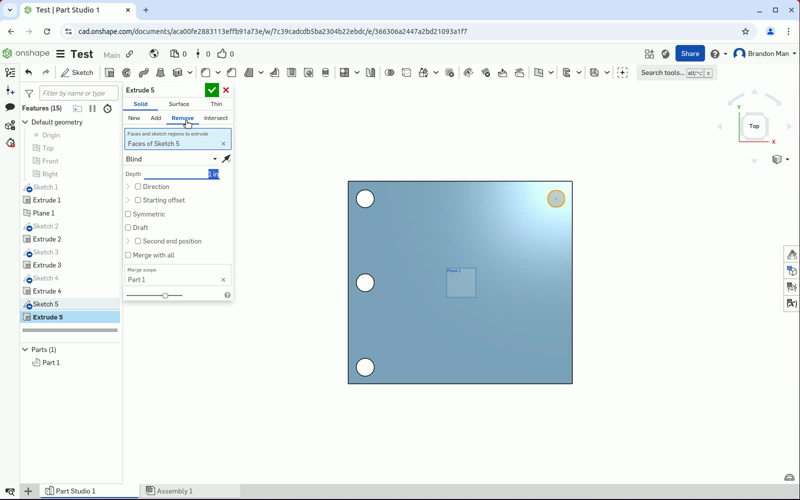
text(11.554)
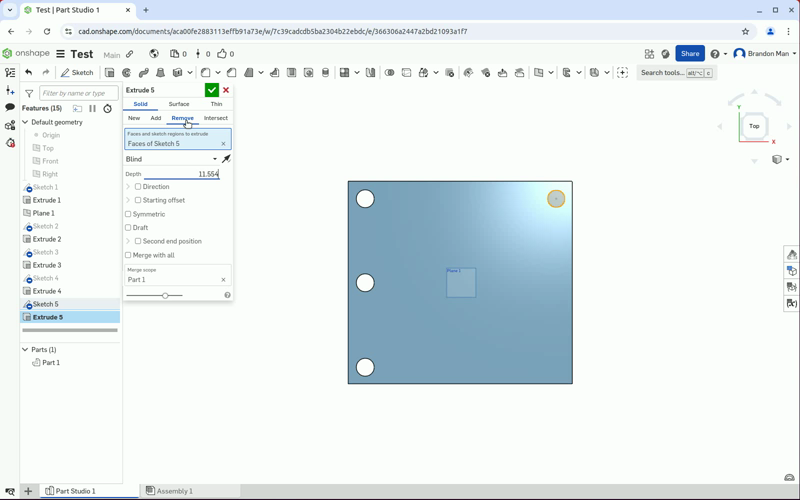
key(tab, 6)
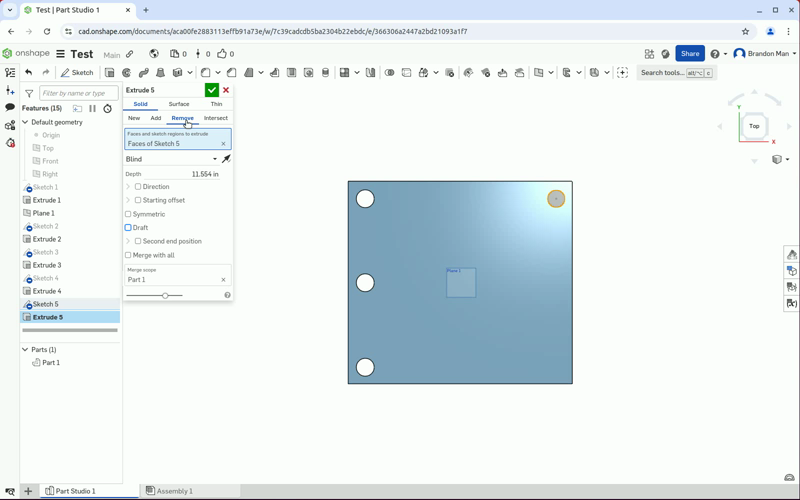
key(space)
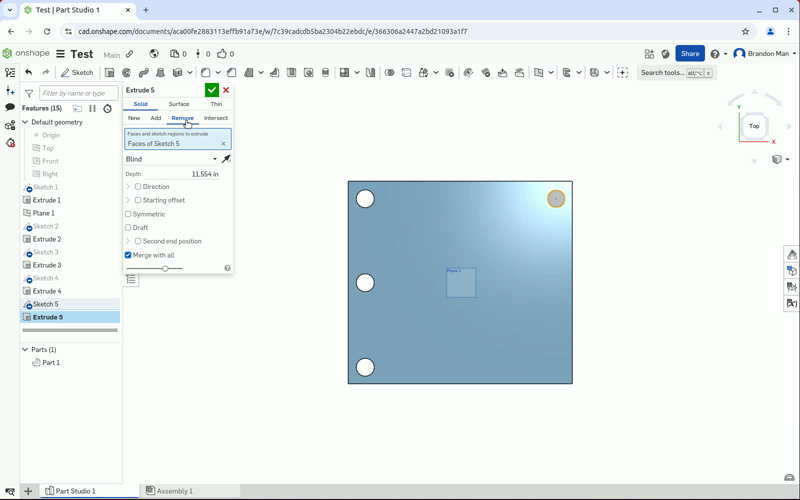
key(enter)
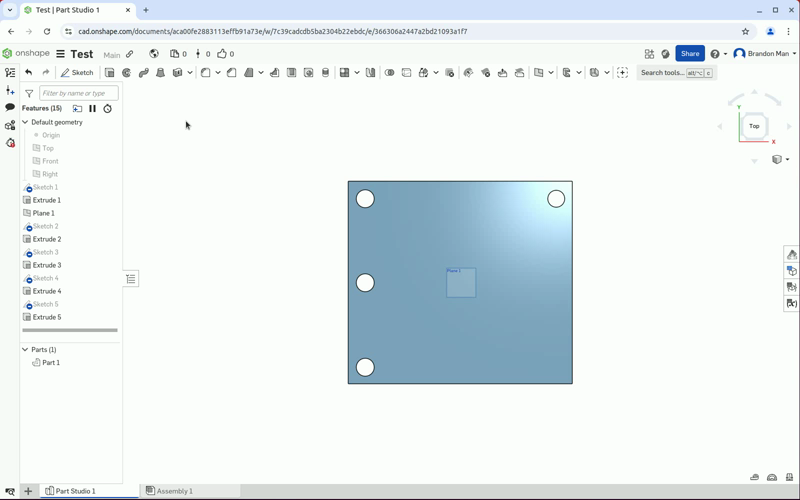
key(shift+h)
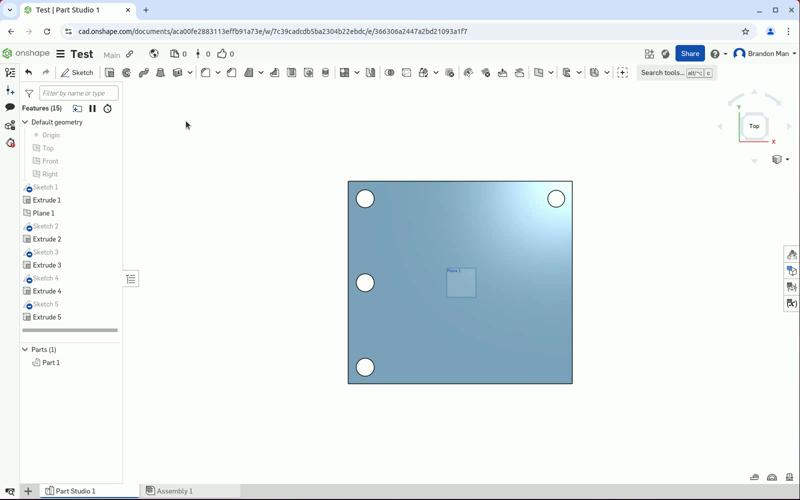
key(shift+h)
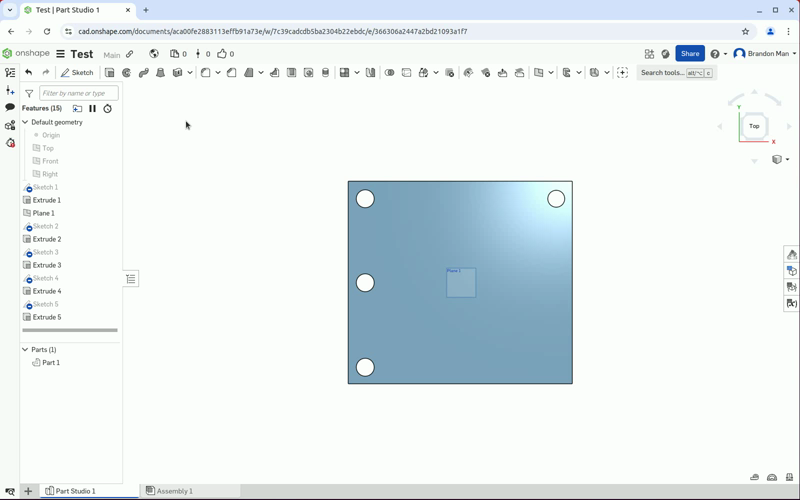
mouse_move(73, 189)
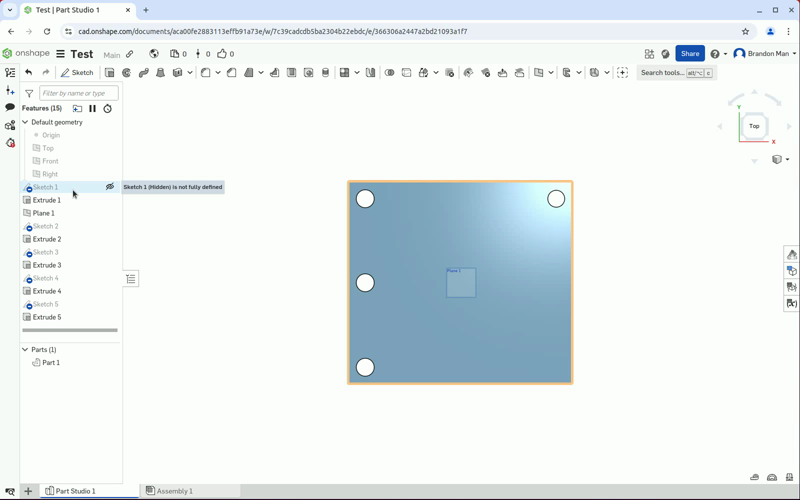
click(73, 189)
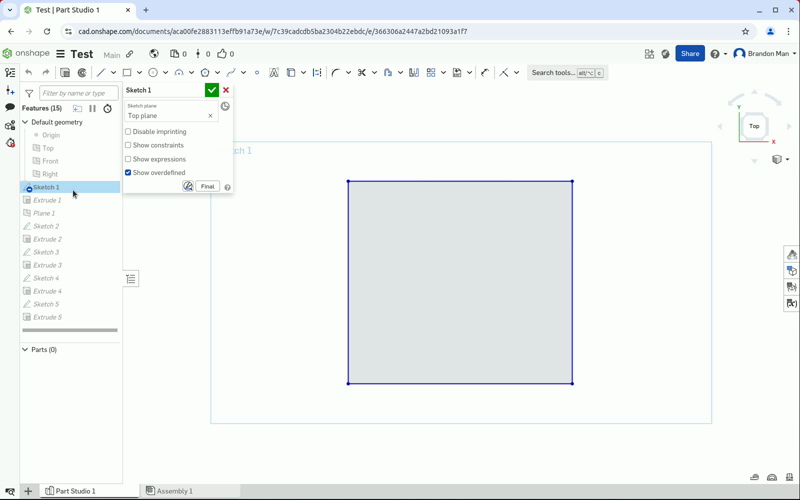
mouse_move(229, 92)
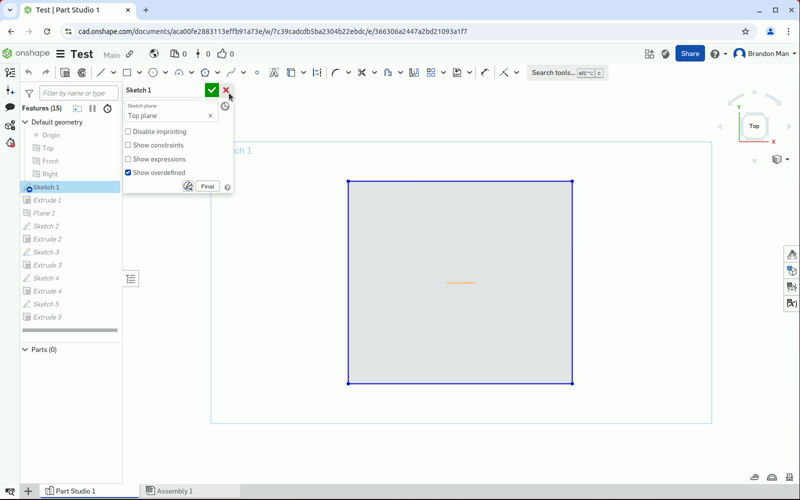
click(229, 92)
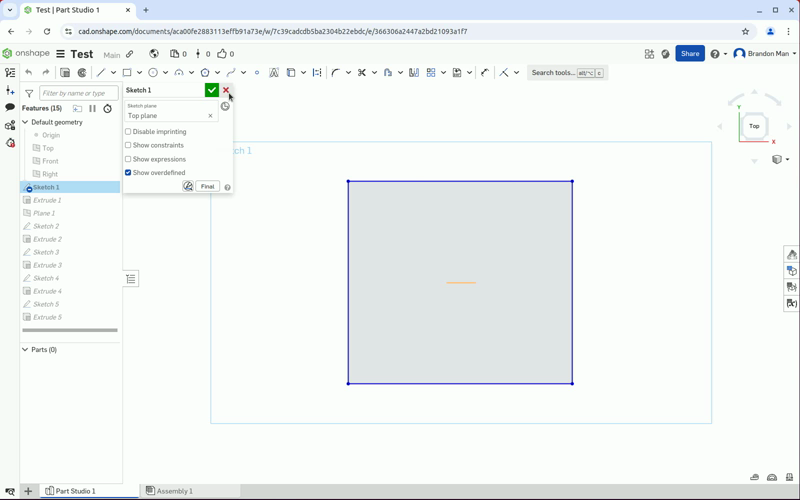
key(shift+s)
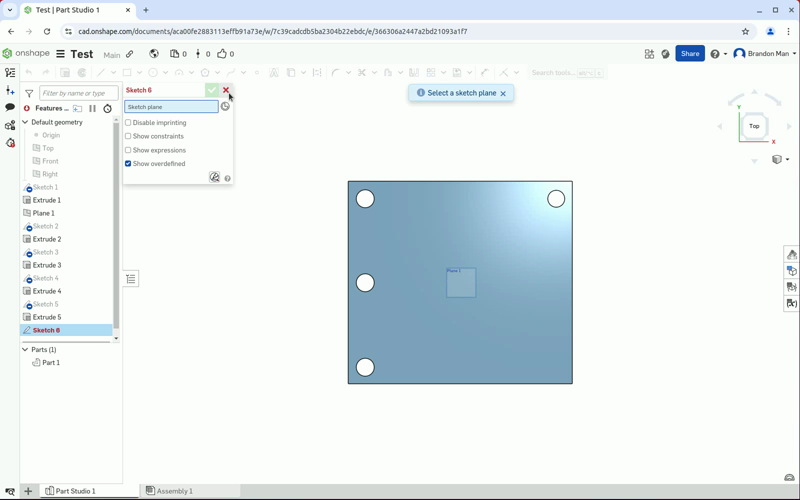
mouse_move(69, 215)
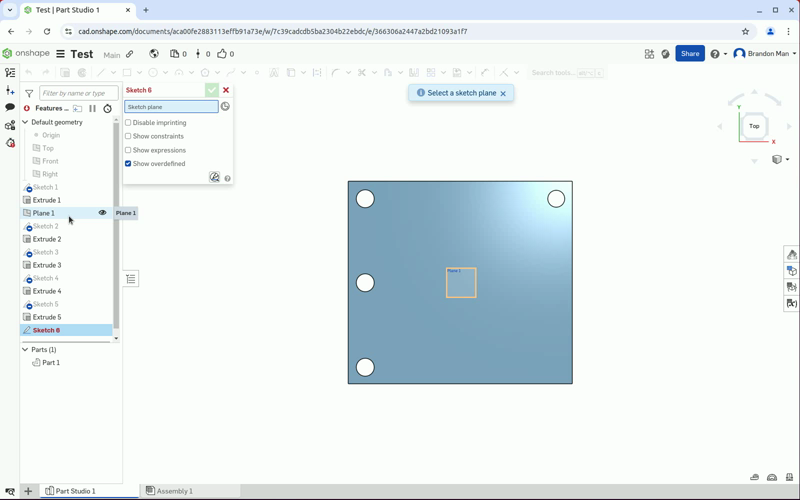
click(69, 215)
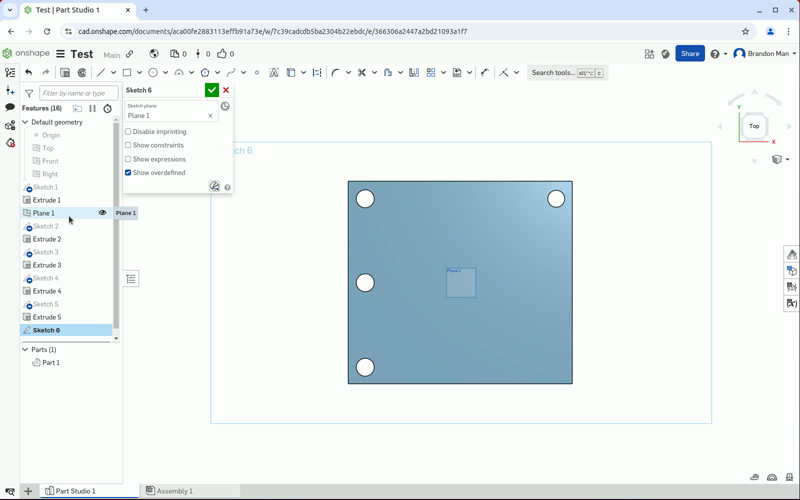
mouse_move(73, 352)
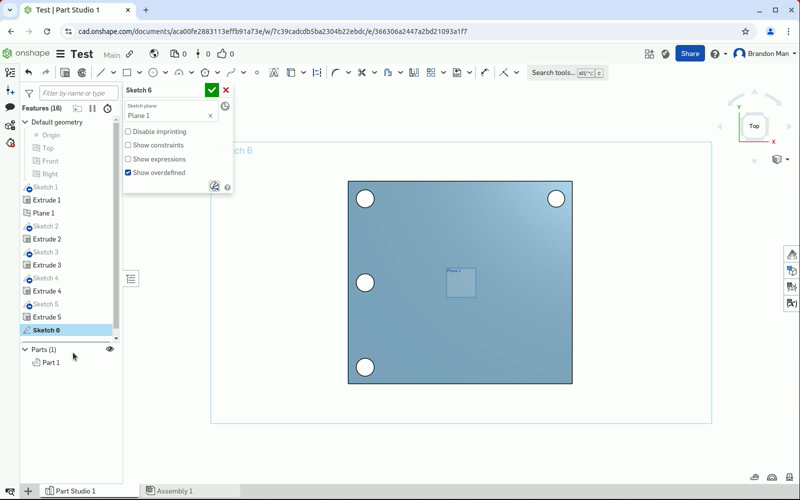
key(y)
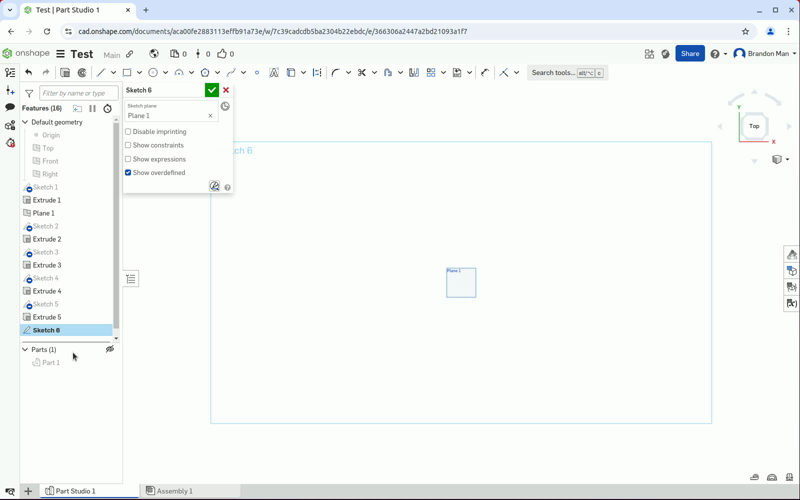
key(c)
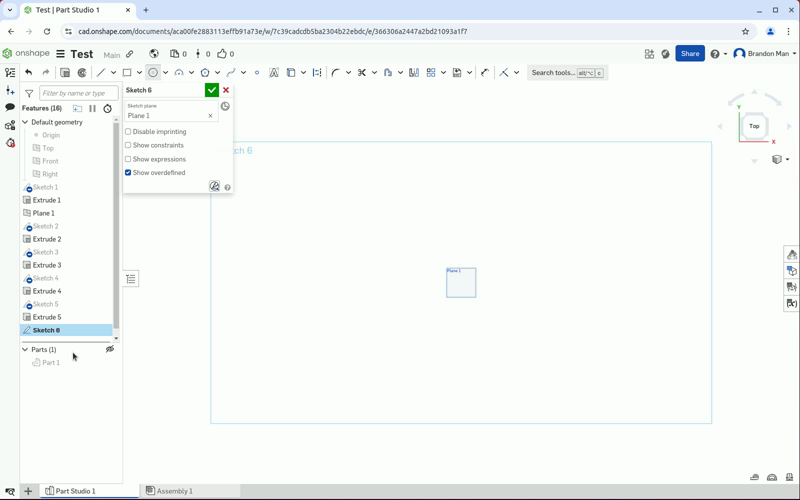
key_down(shift)
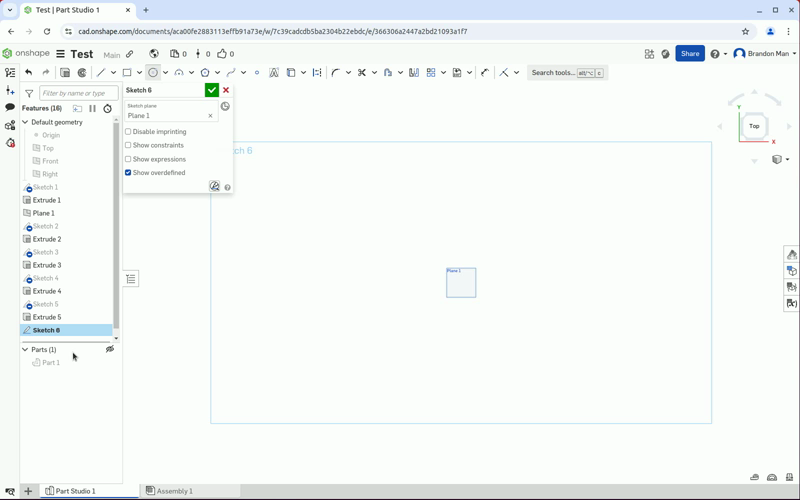
mouse_move(556, 282)
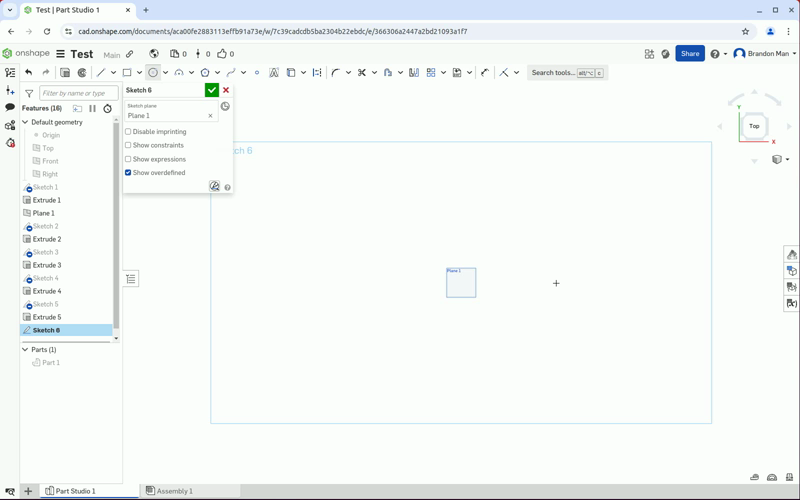
click(556, 282)
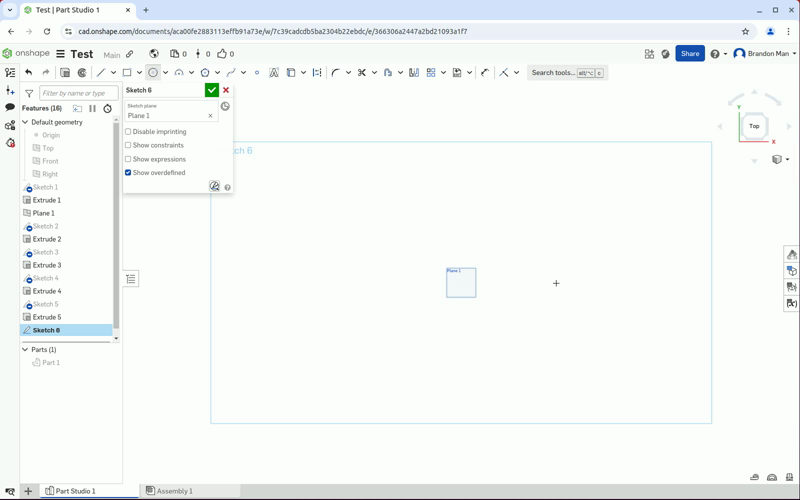
key_up(shift)
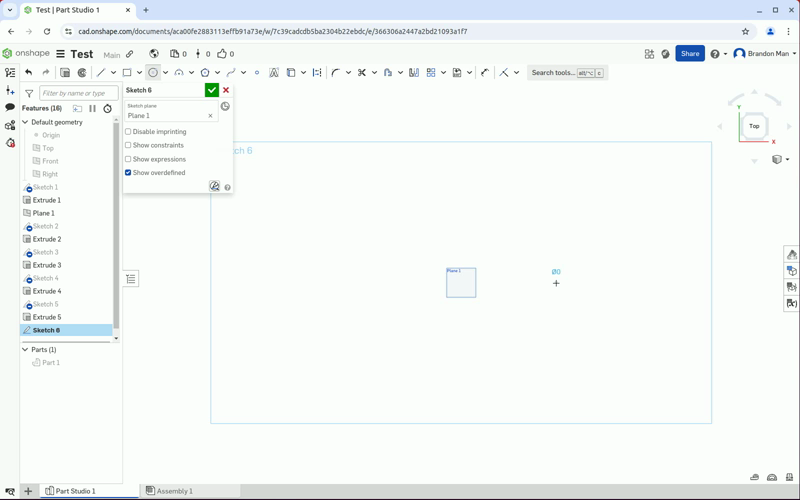
mouse_move(564, 282)
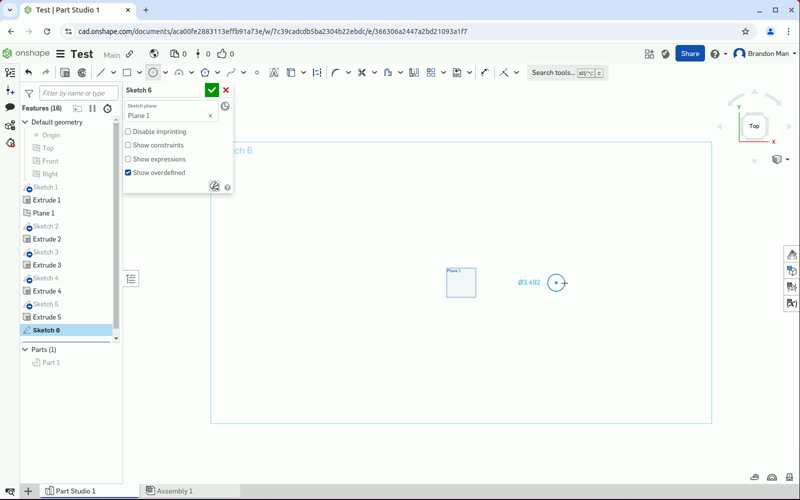
click(564, 282)
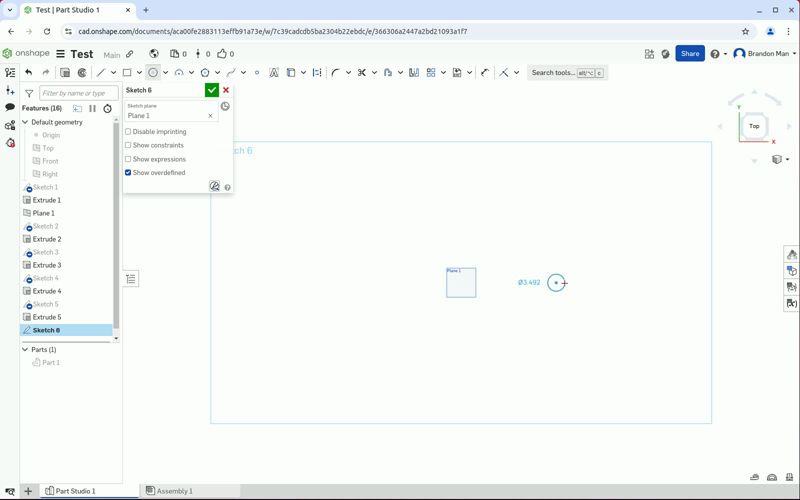
key(esc)
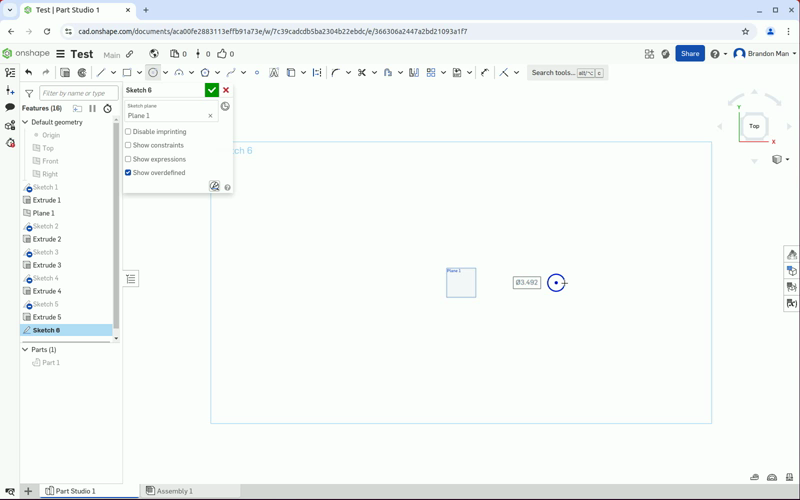
mouse_move(559, 275)
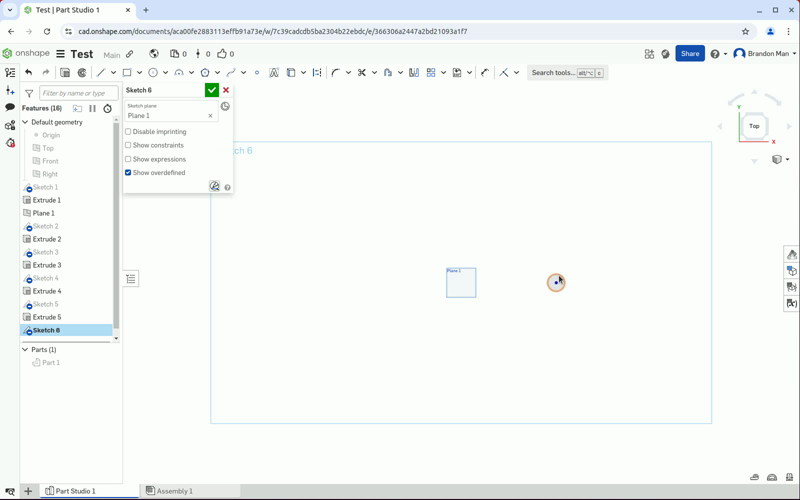
scroll(6)
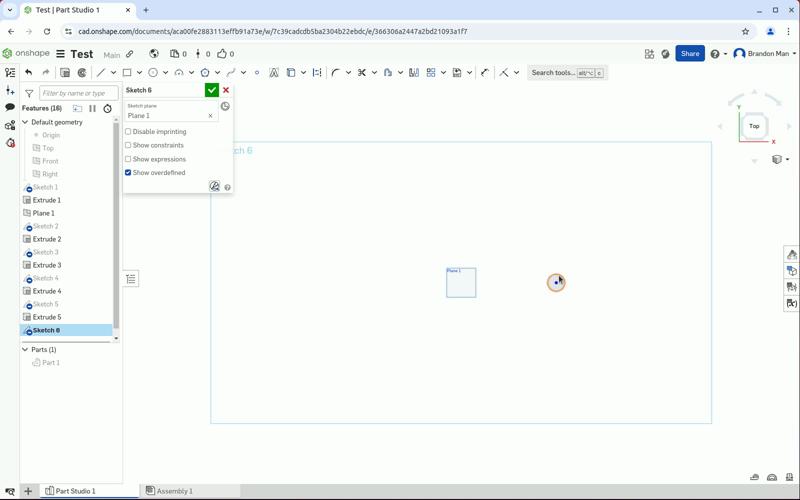
scroll(6)
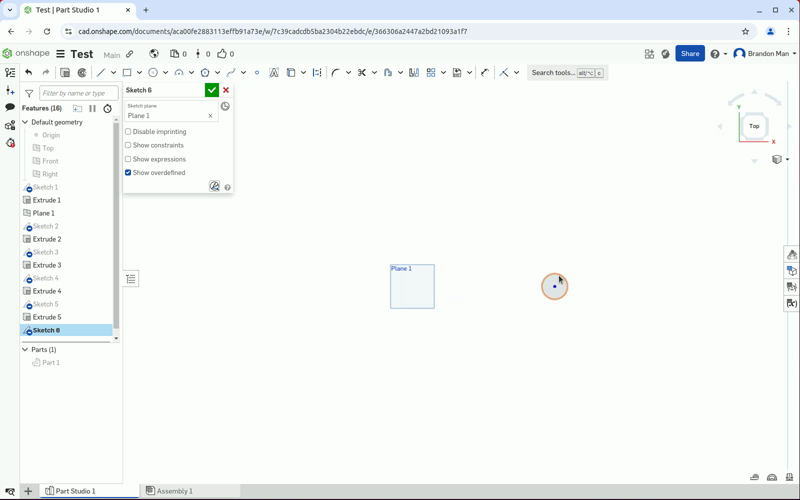
scroll(6)
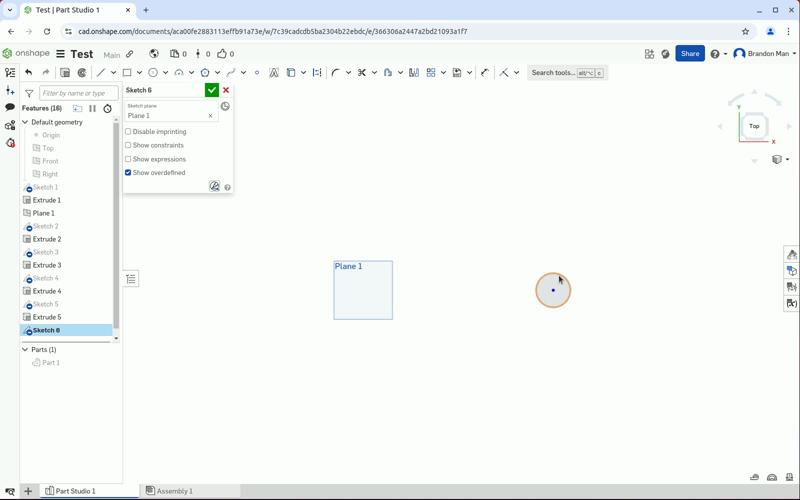
scroll(6)
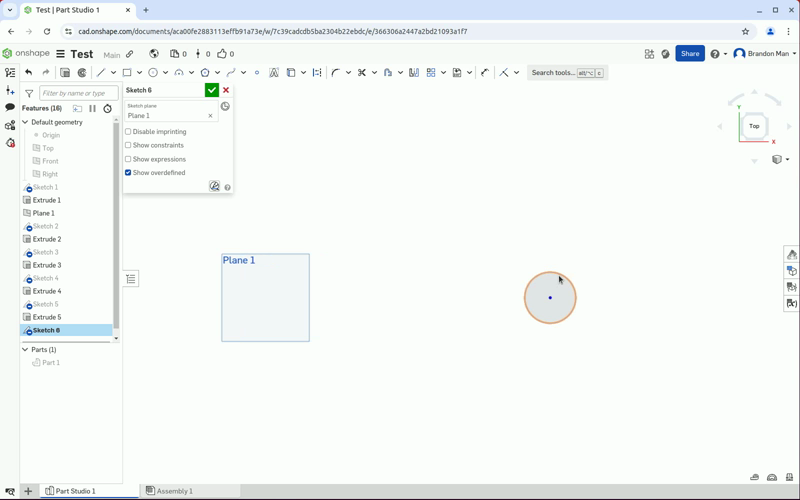
scroll(6)
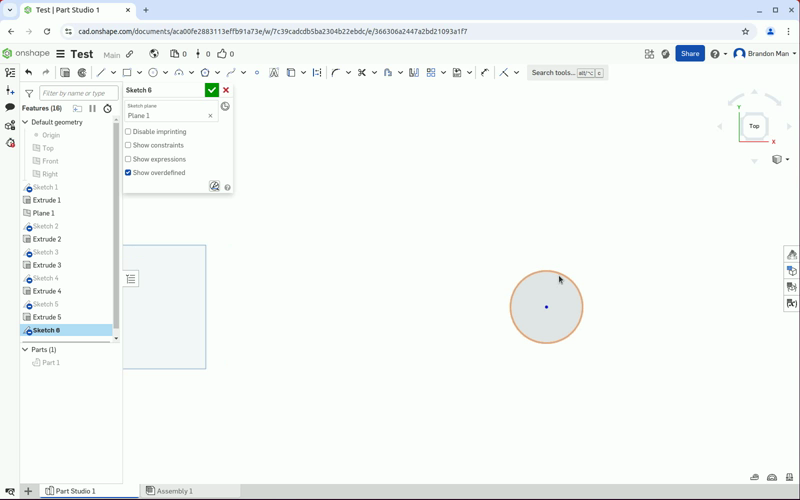
scroll(6)
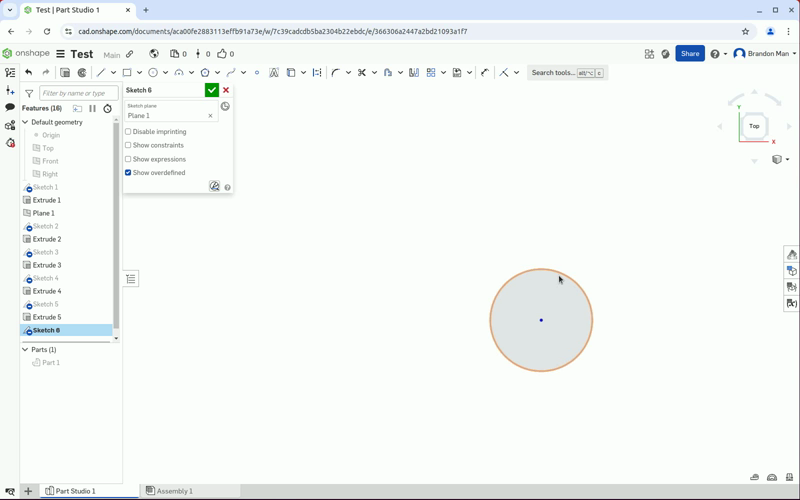
scroll(6)
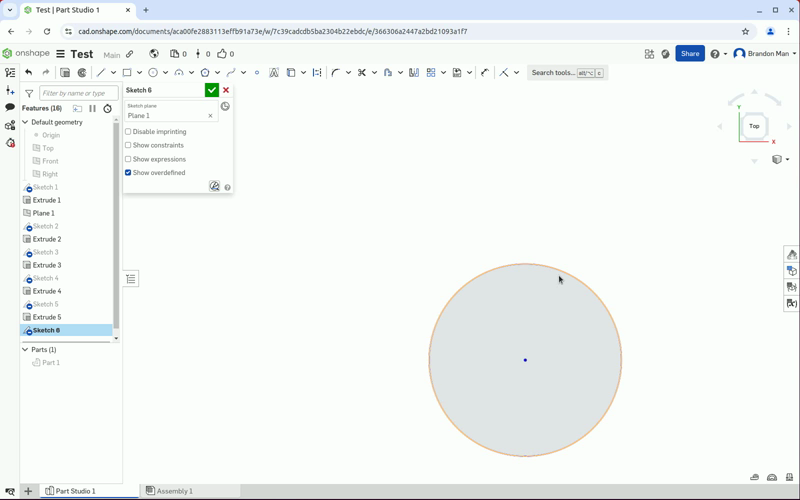
click(559, 275)
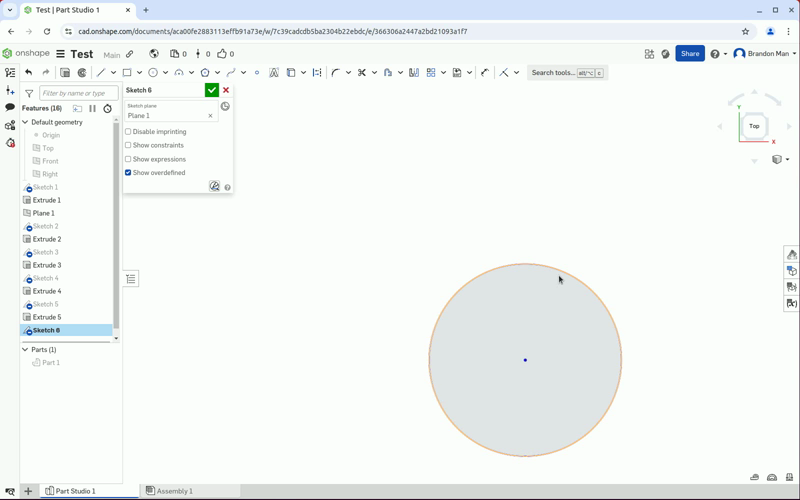
scroll(-6)
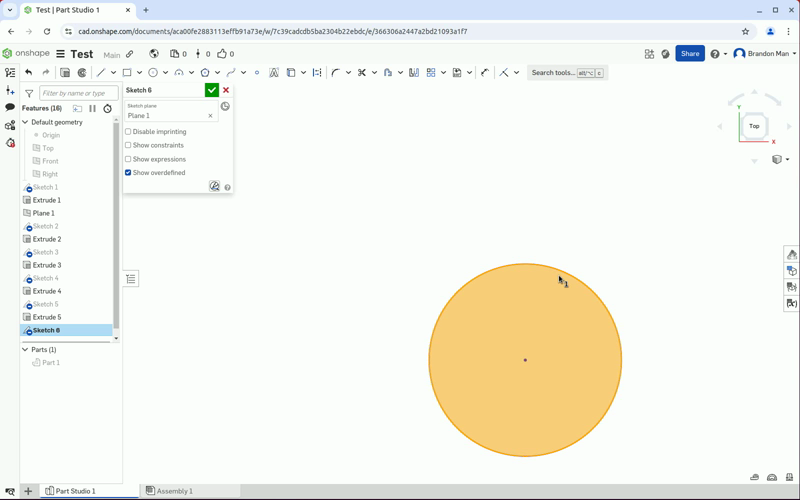
scroll(-6)
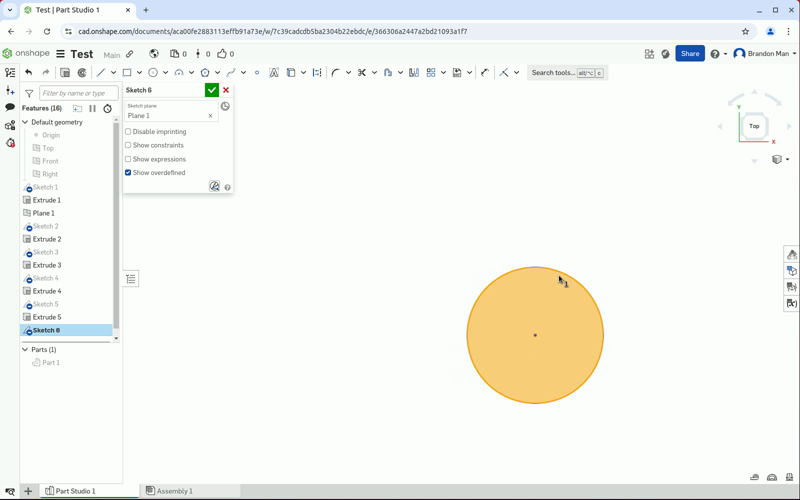
scroll(-6)
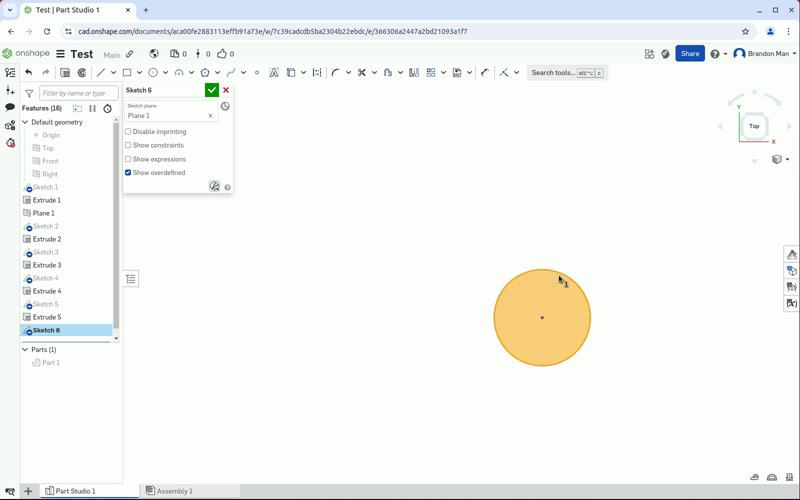
scroll(-6)
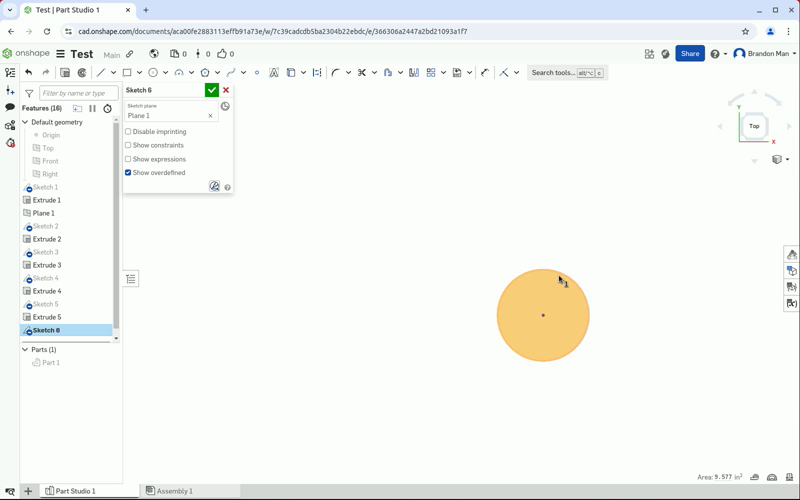
scroll(-6)
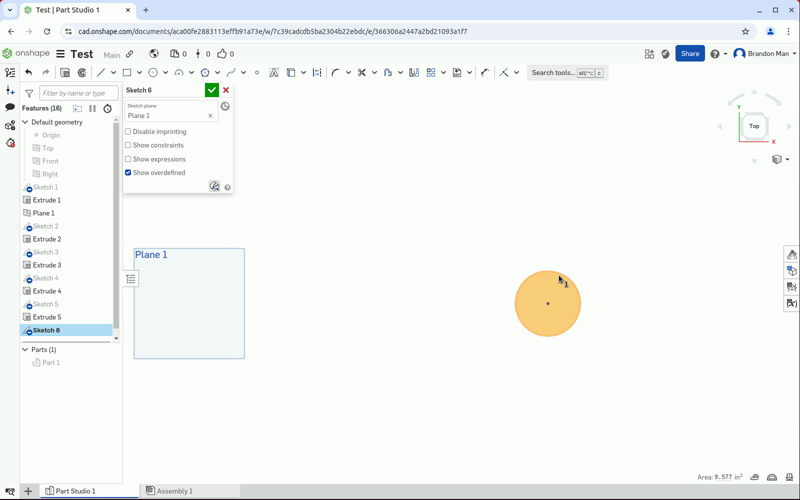
scroll(-6)
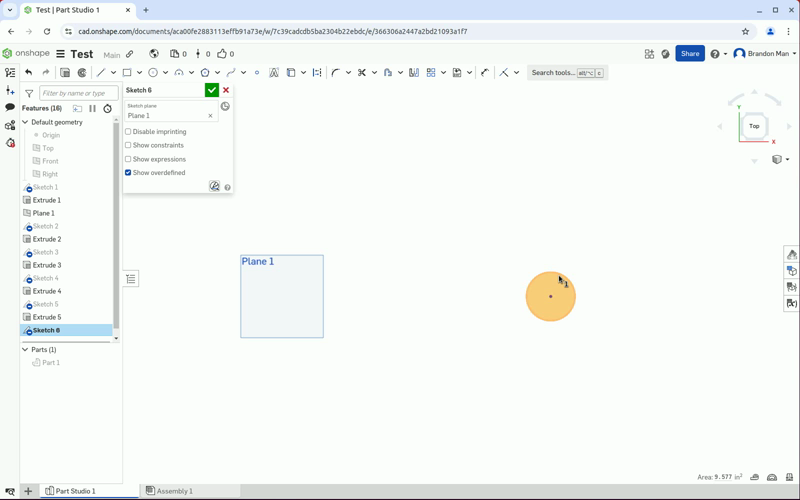
scroll(-6)
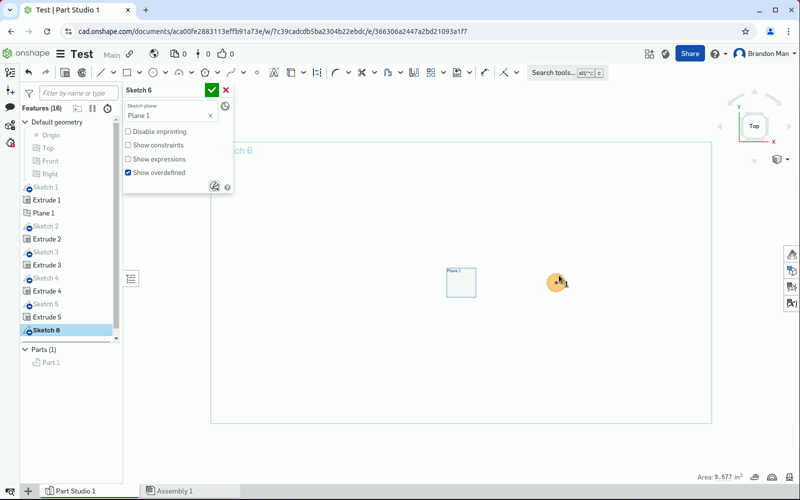
mouse_move(73, 352)
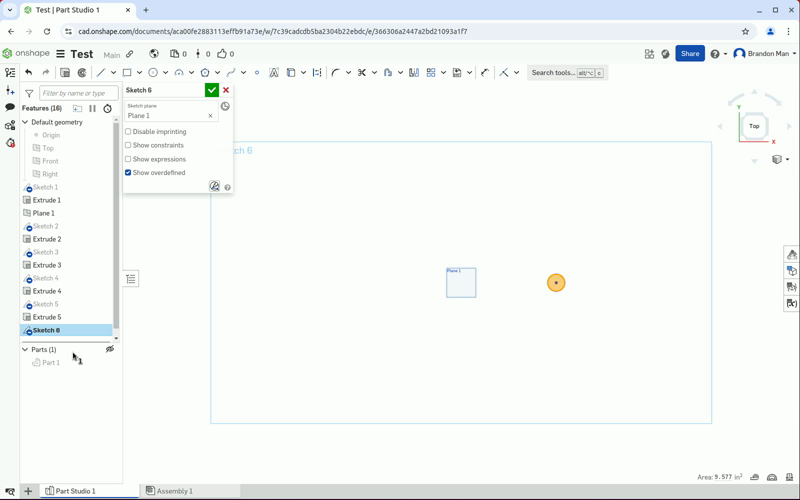
key(shift+y)
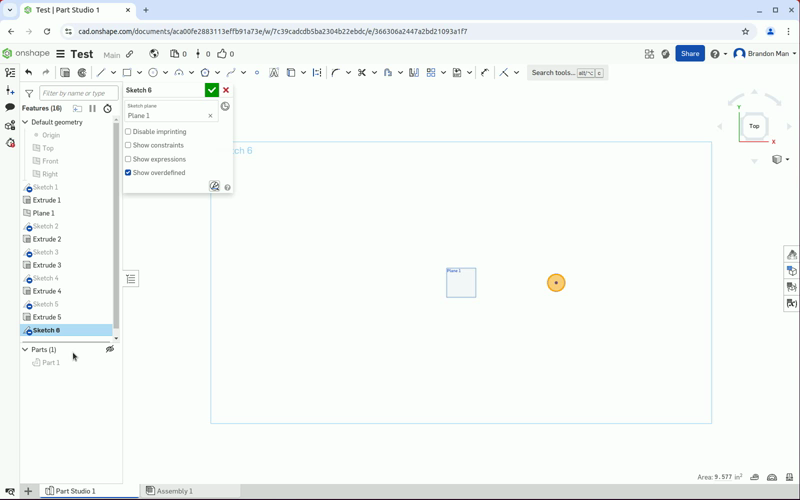
key(shift+e)
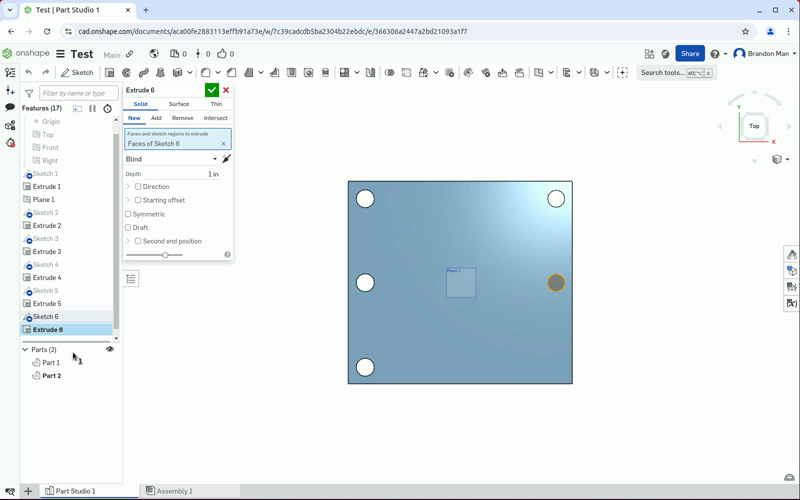
mouse_move(143, 106)
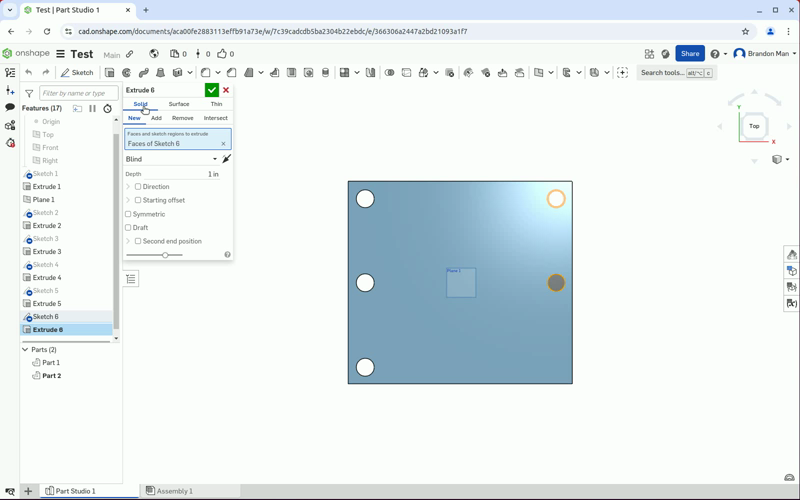
click(143, 106)
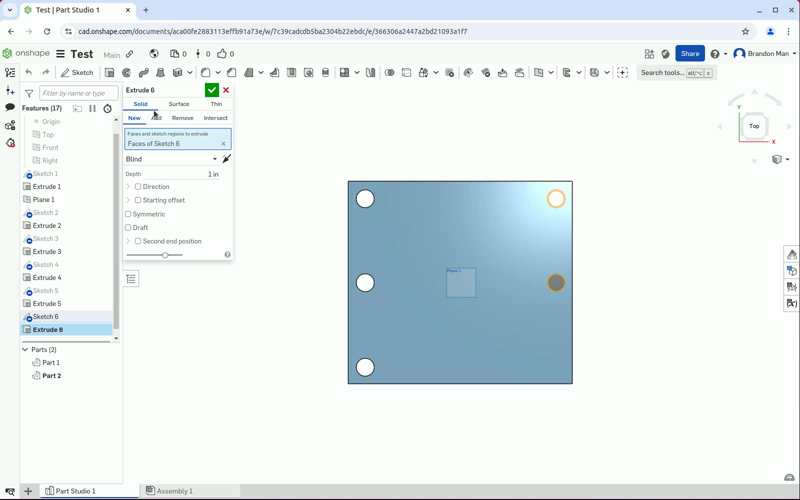
mouse_move(186, 120)
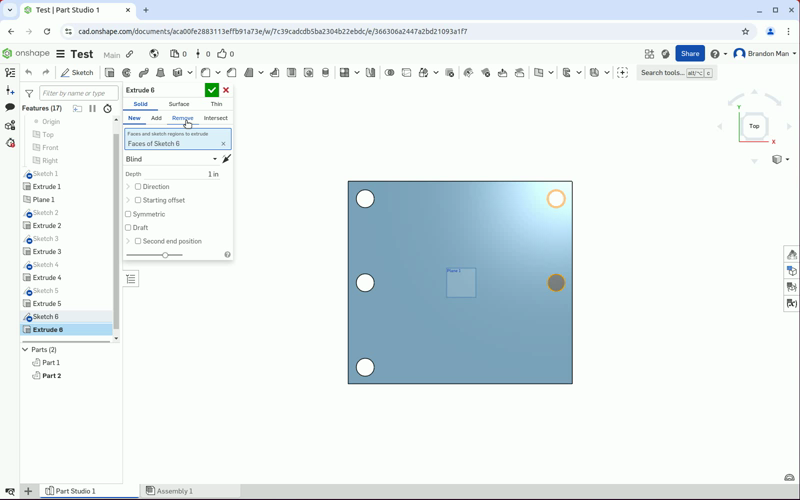
click(186, 120)
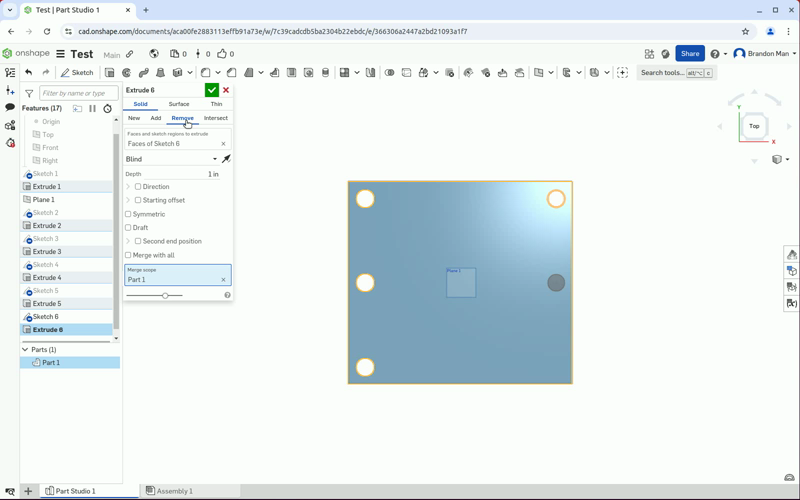
key(tab, 4)
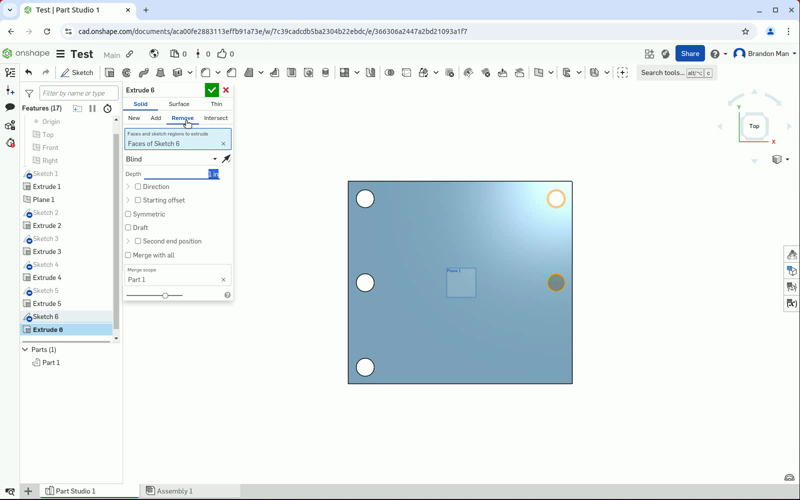
text(11.554)
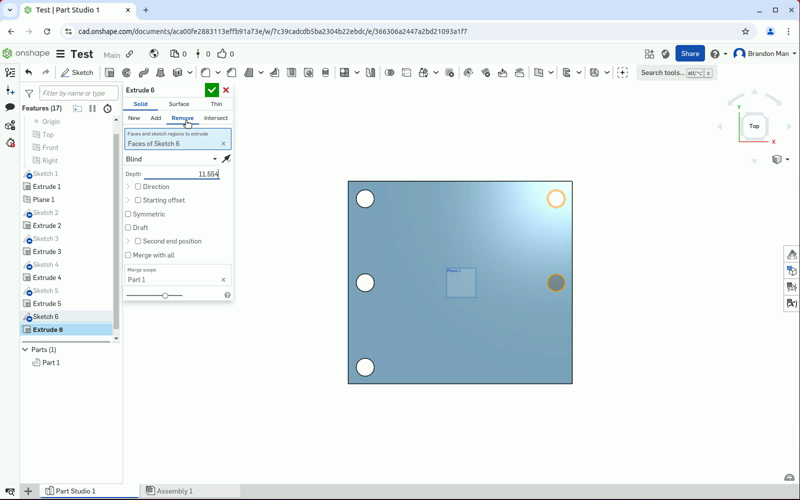
key(tab, 6)
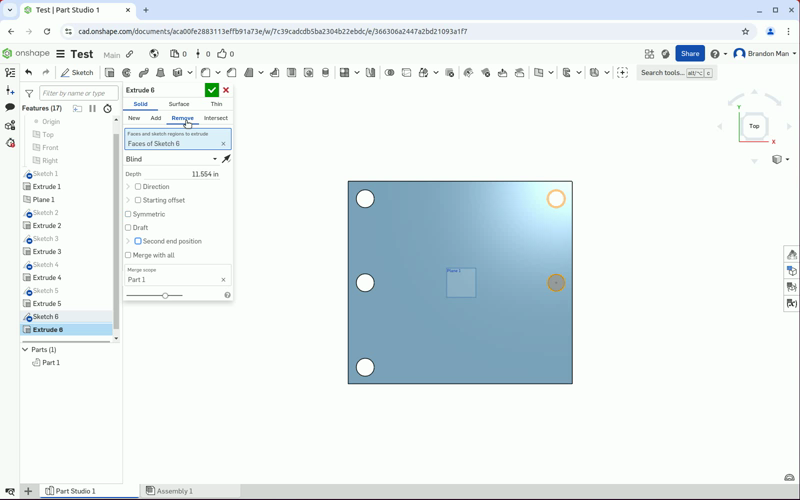
key(space)
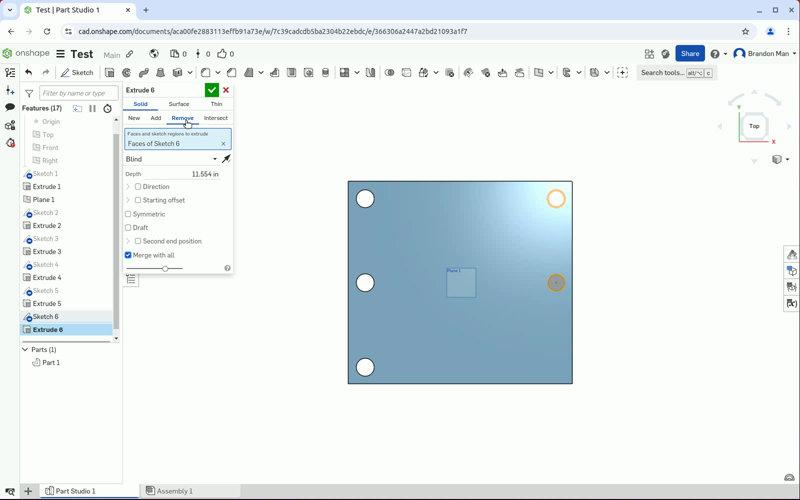
key(enter)
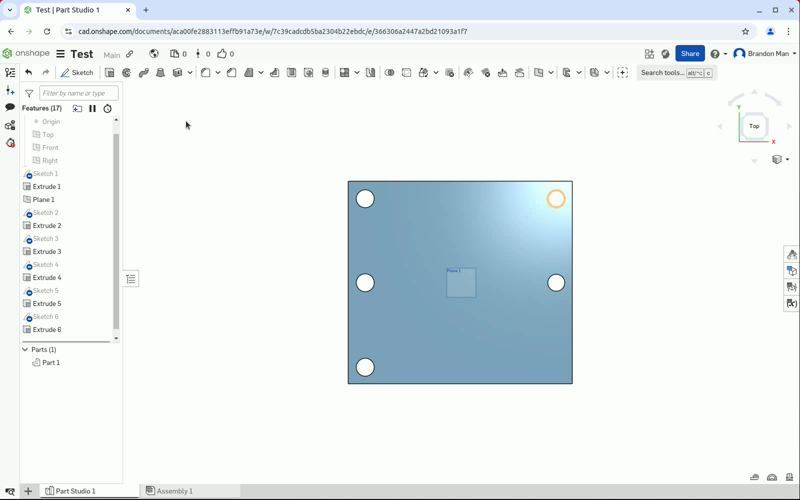
key(shift+h)
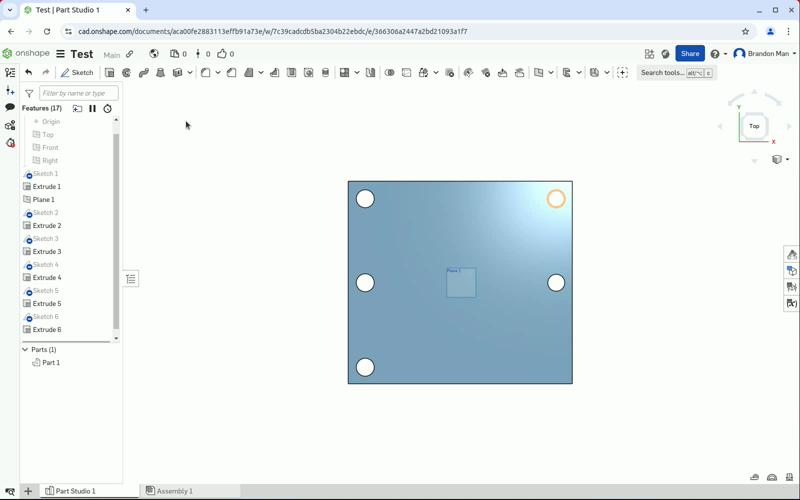
key(shift+h)
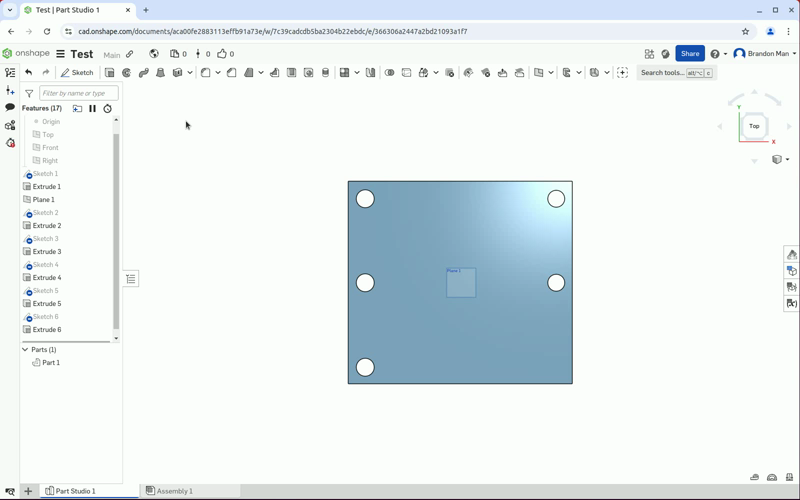
mouse_move(69, 176)
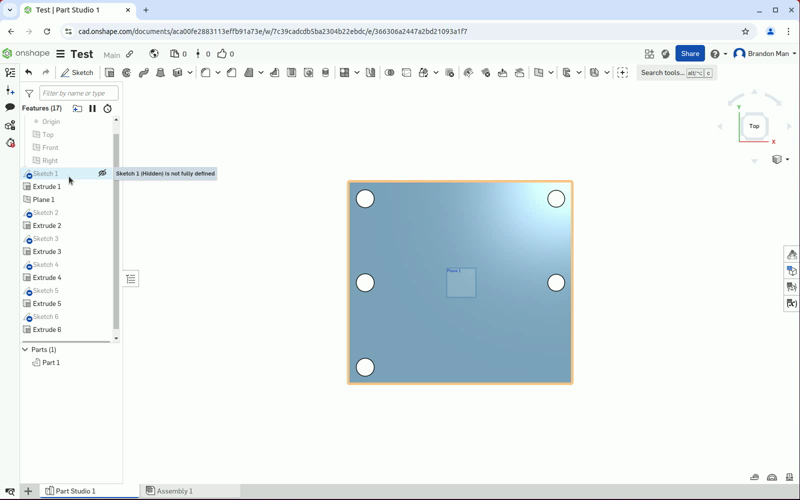
click(69, 176)
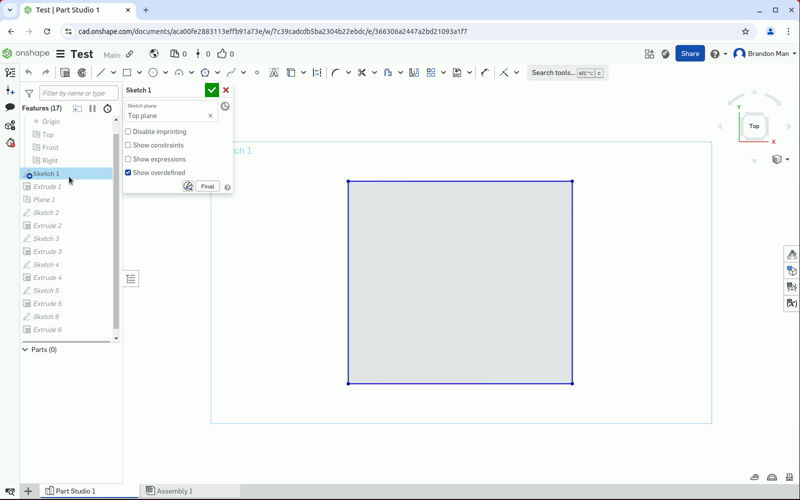
mouse_move(229, 92)
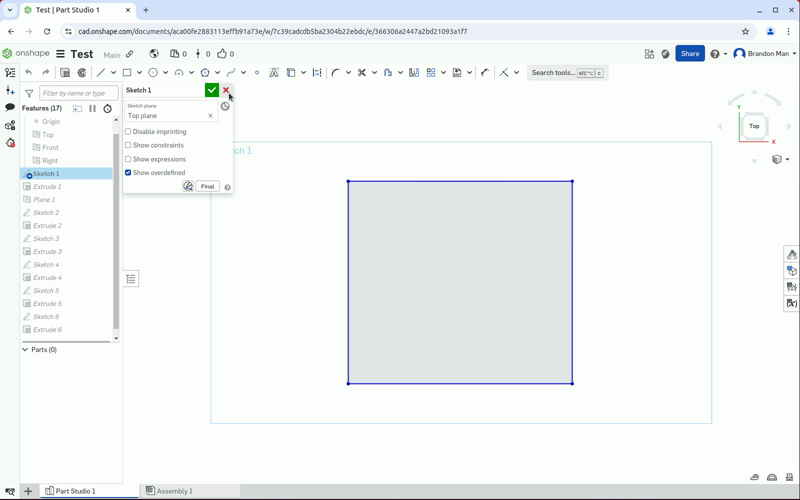
click(229, 92)
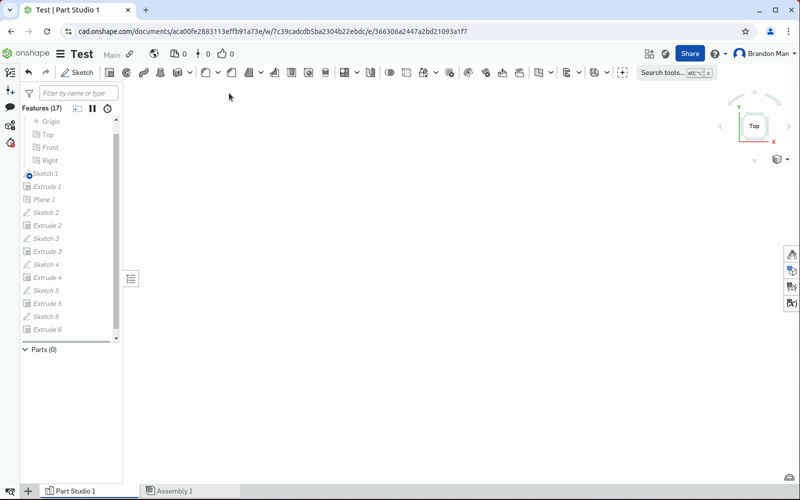
key(shift+s)
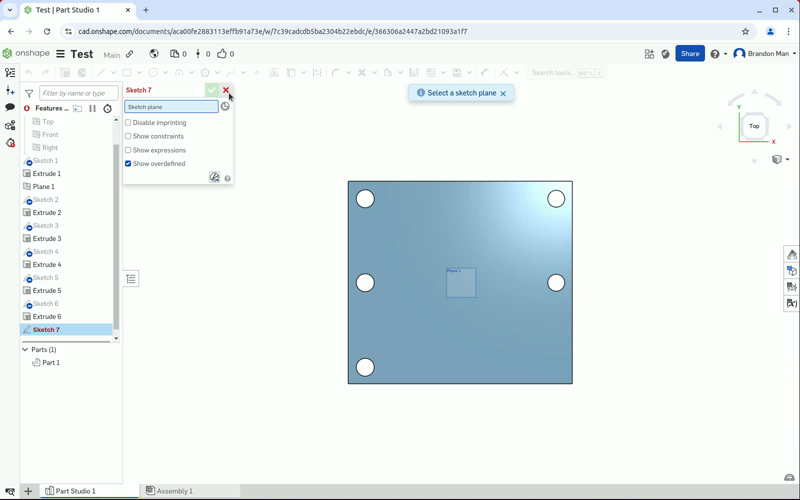
mouse_move(69, 189)
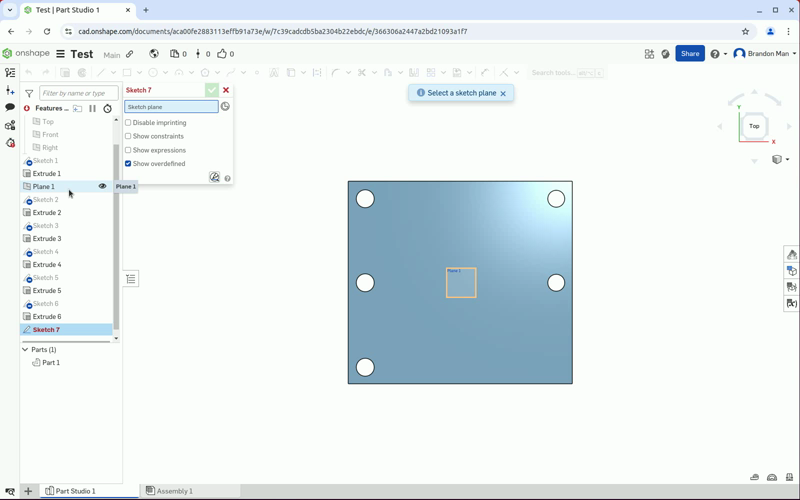
click(69, 189)
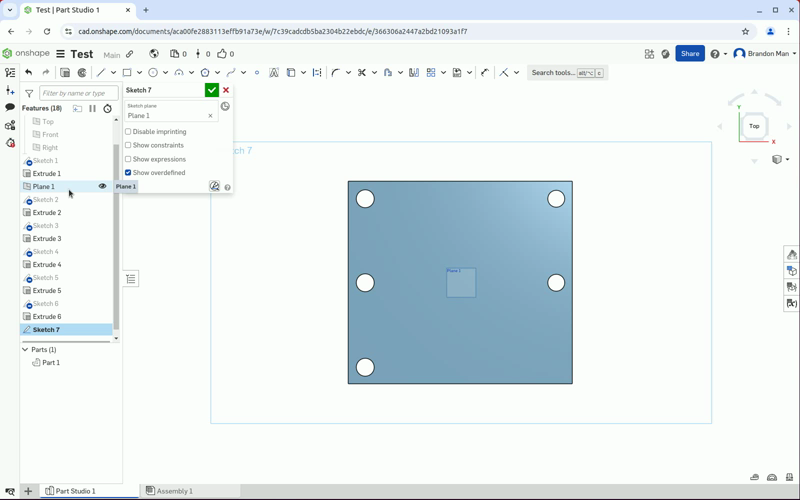
mouse_move(73, 352)
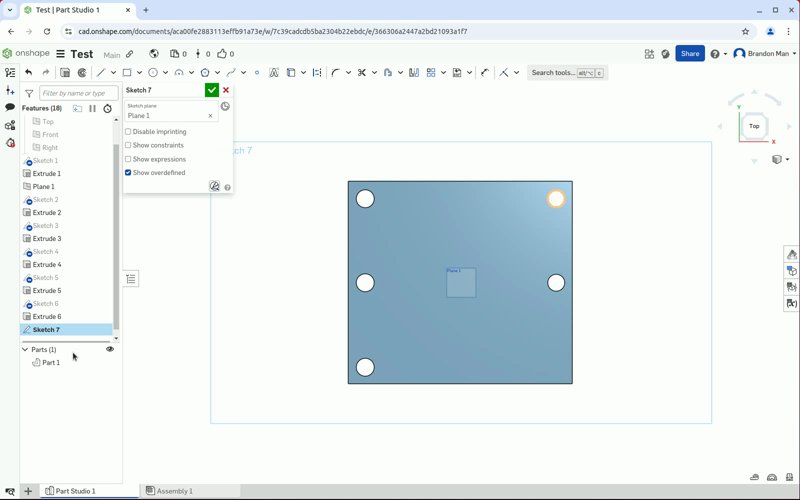
key(y)
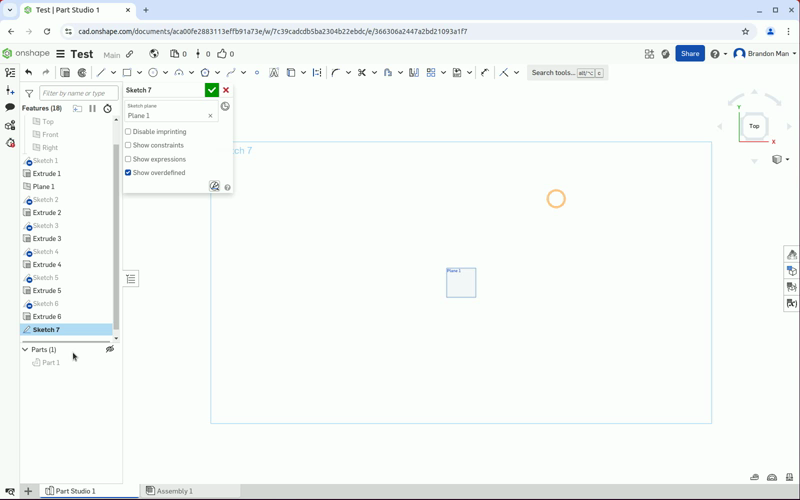
key(c)
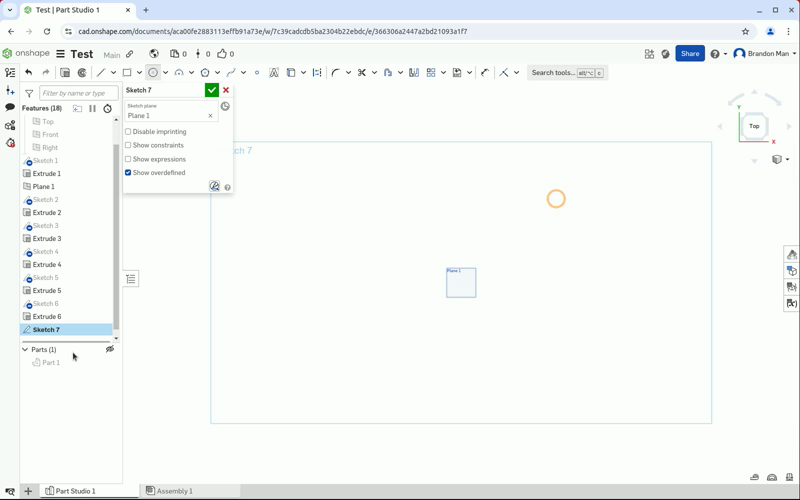
key_down(shift)
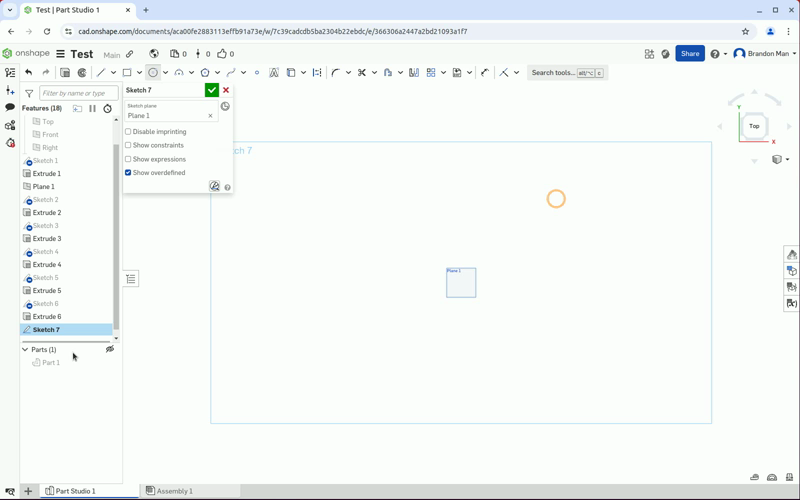
mouse_move(556, 367)
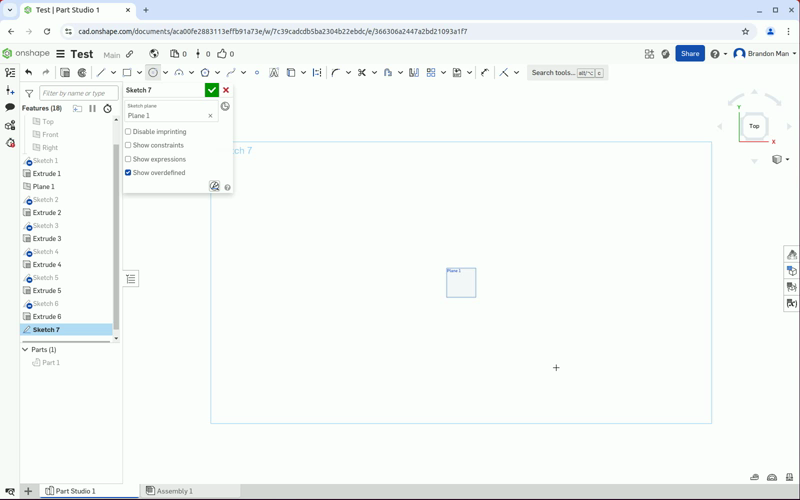
click(556, 367)
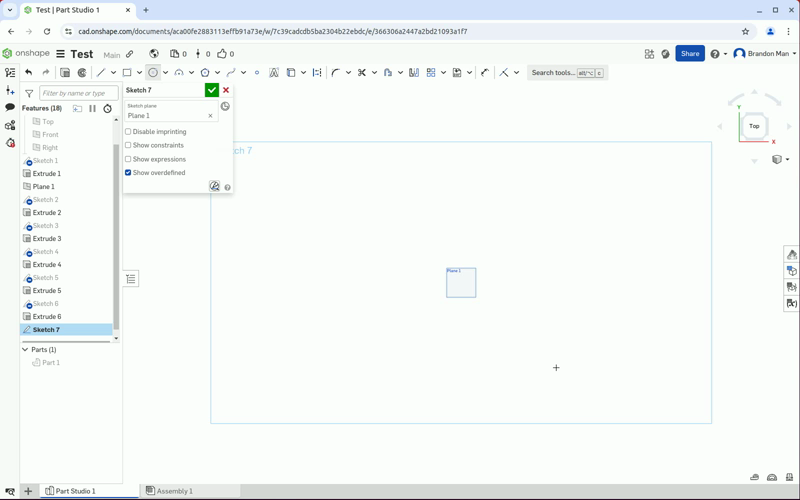
key_up(shift)
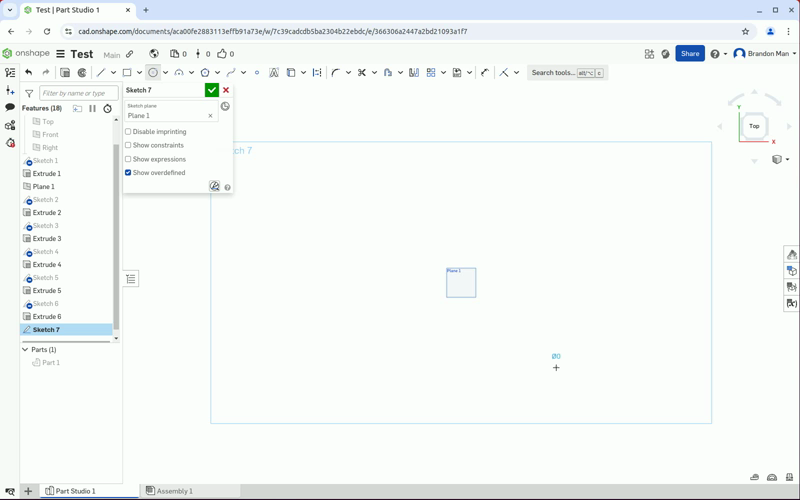
mouse_move(564, 367)
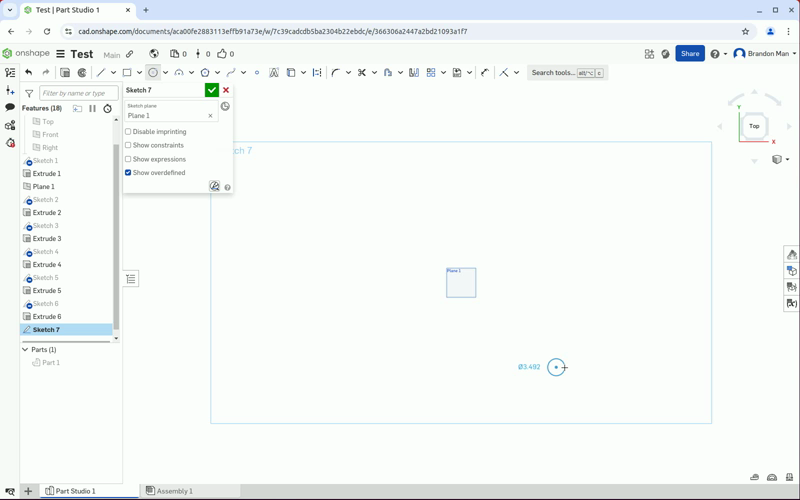
click(564, 367)
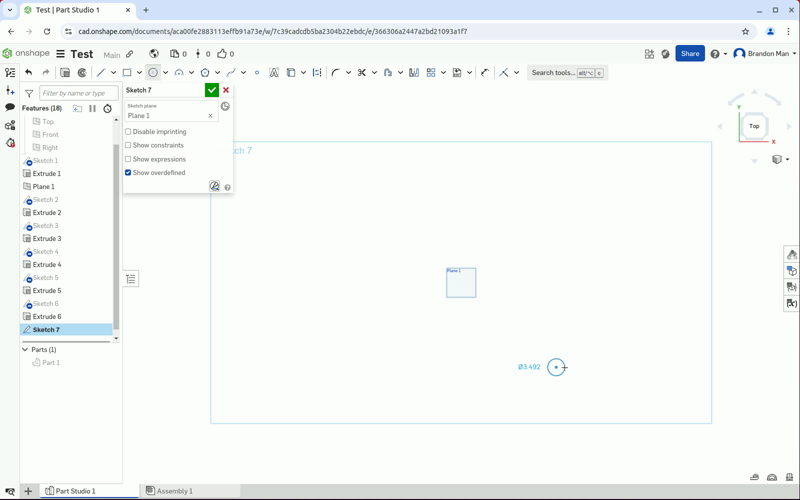
key(esc)
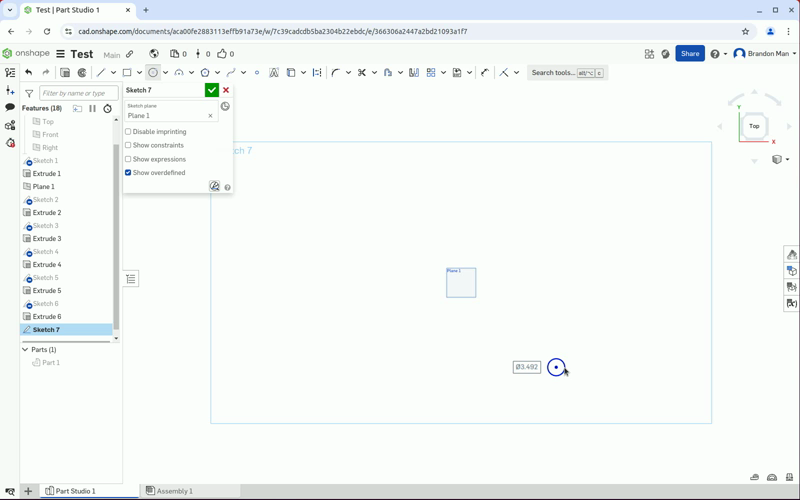
mouse_move(548, 369)
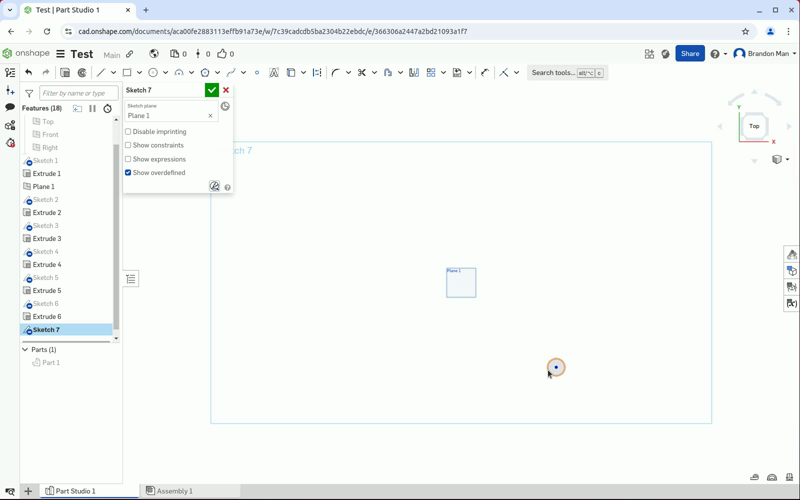
scroll(6)
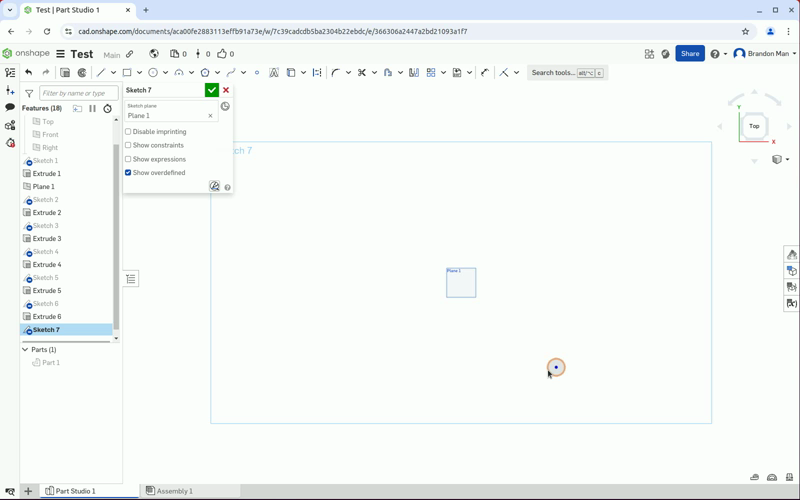
scroll(6)
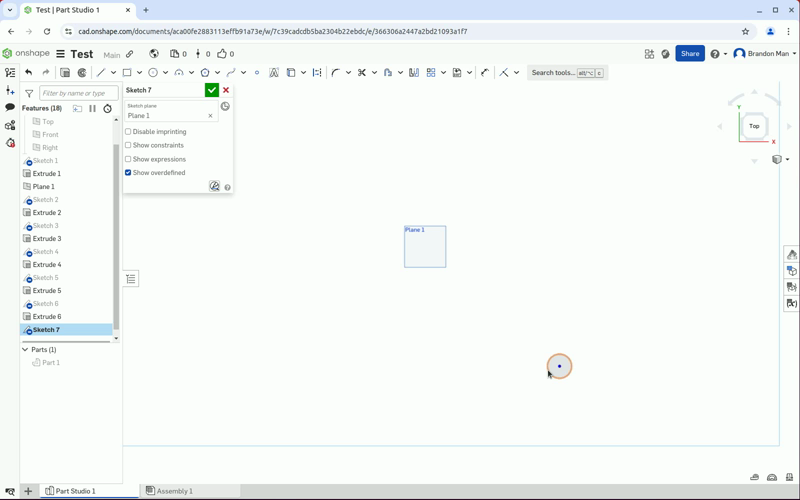
scroll(6)
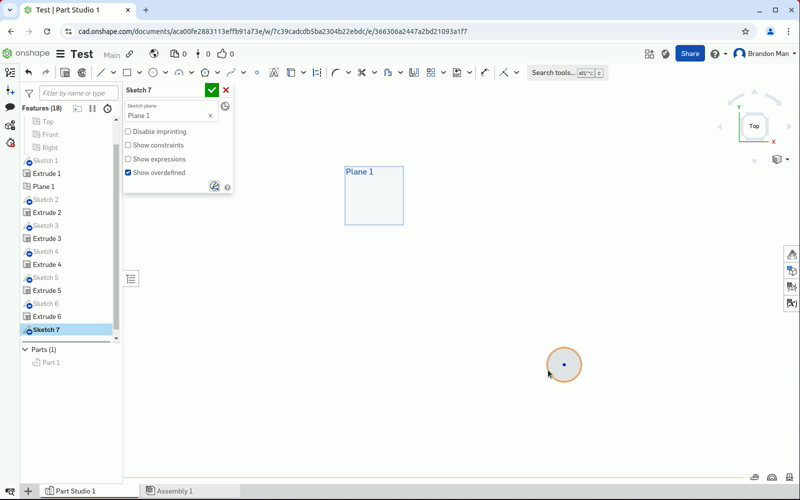
scroll(6)
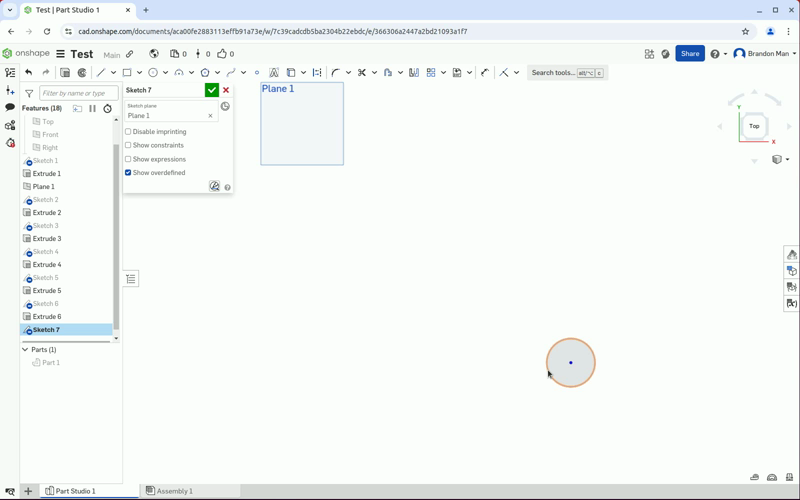
scroll(6)
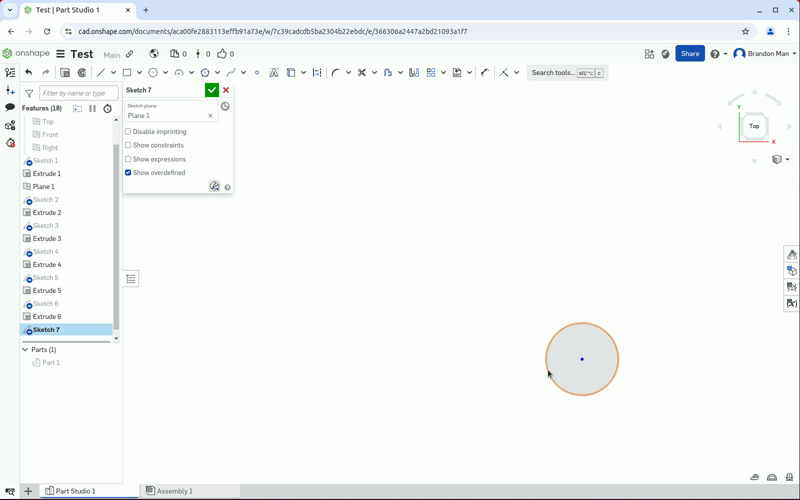
scroll(6)
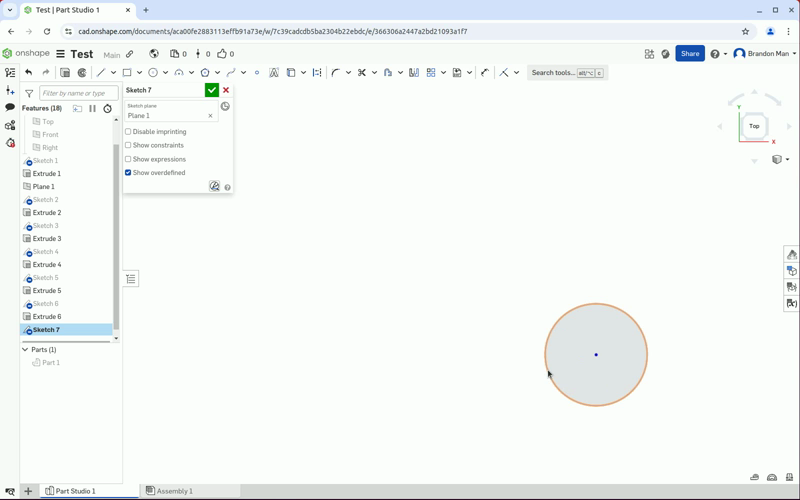
scroll(6)
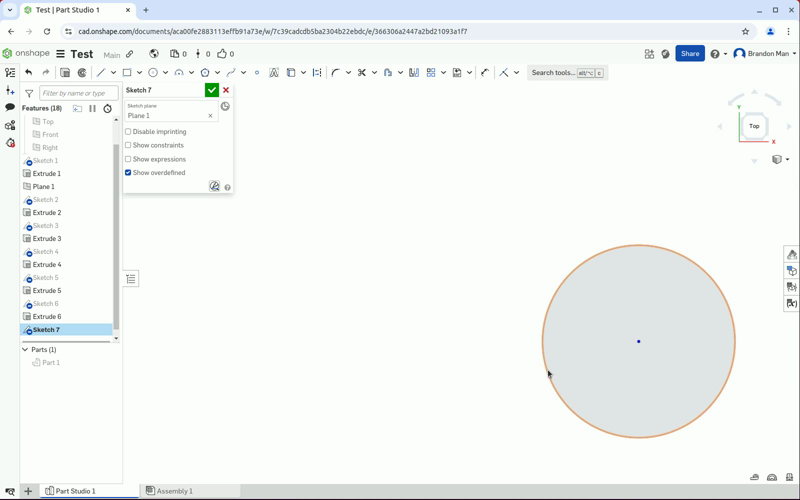
click(548, 369)
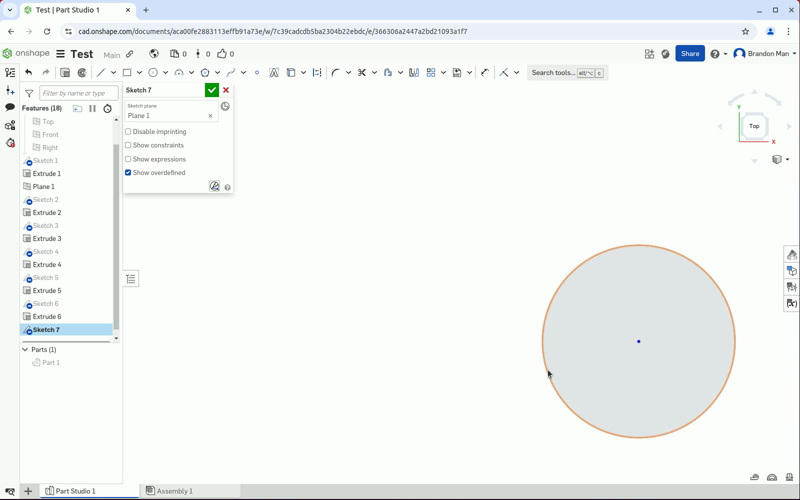
scroll(-6)
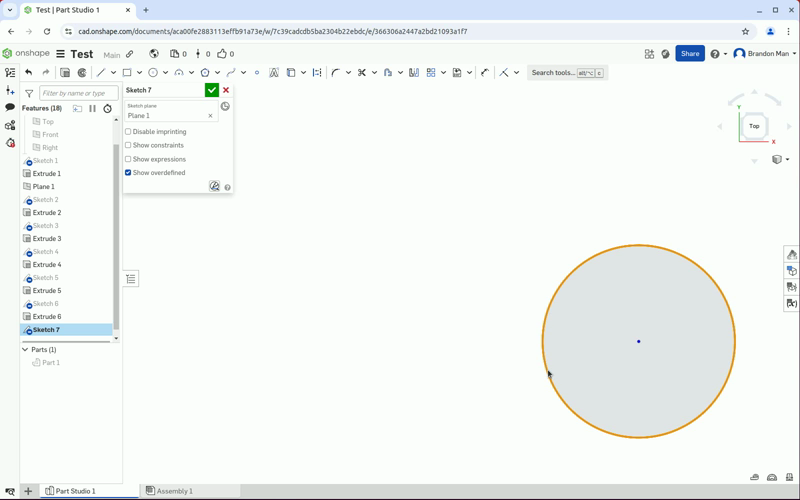
scroll(-6)
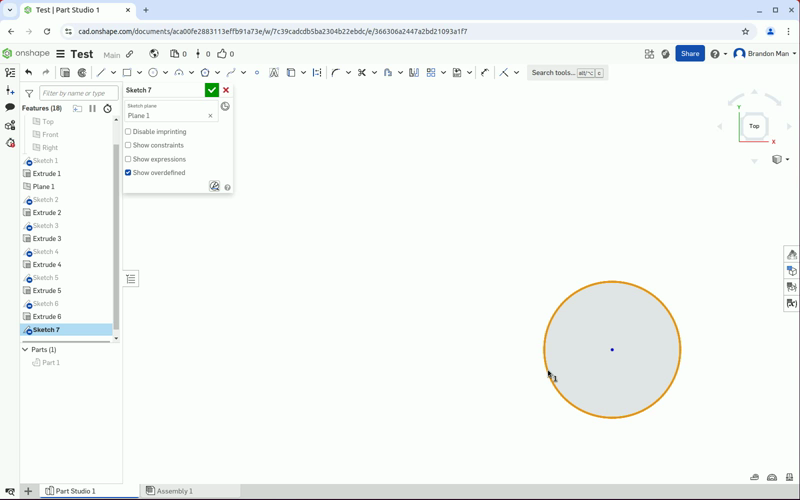
scroll(-6)
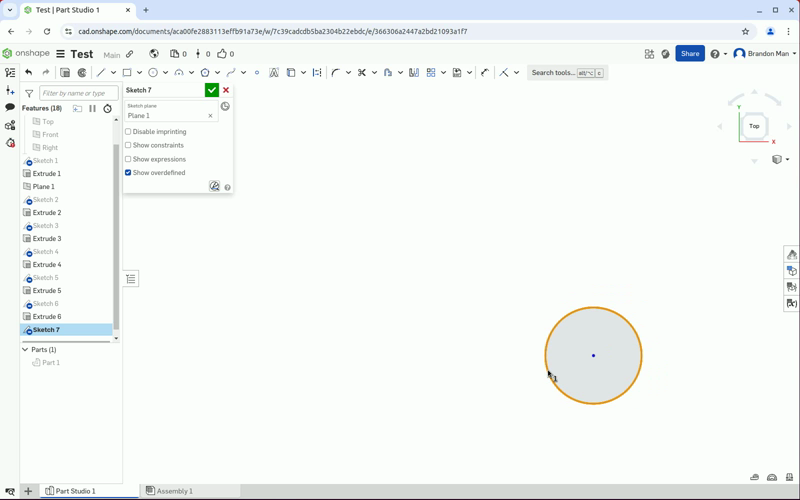
scroll(-6)
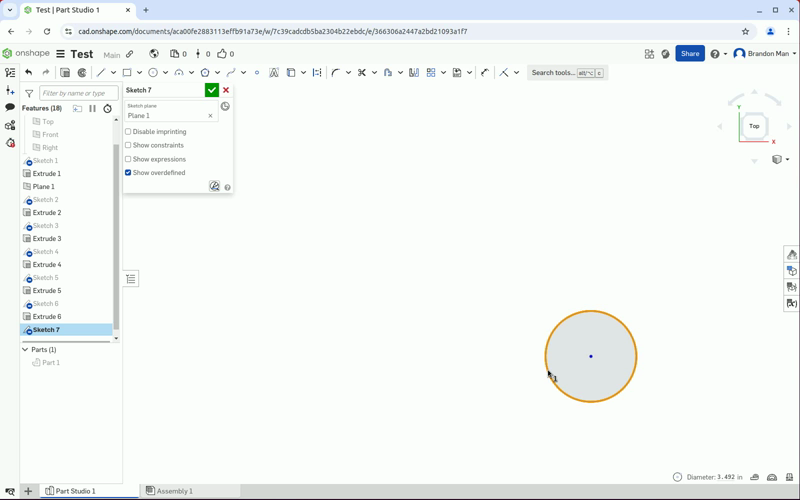
scroll(-6)
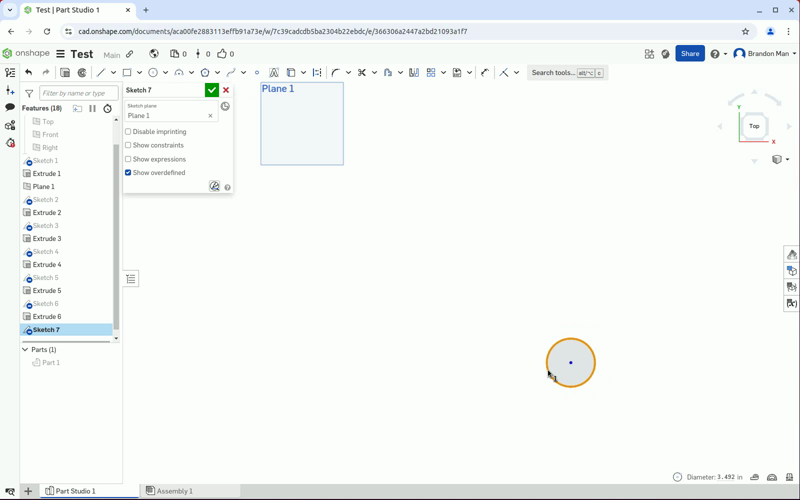
scroll(-6)
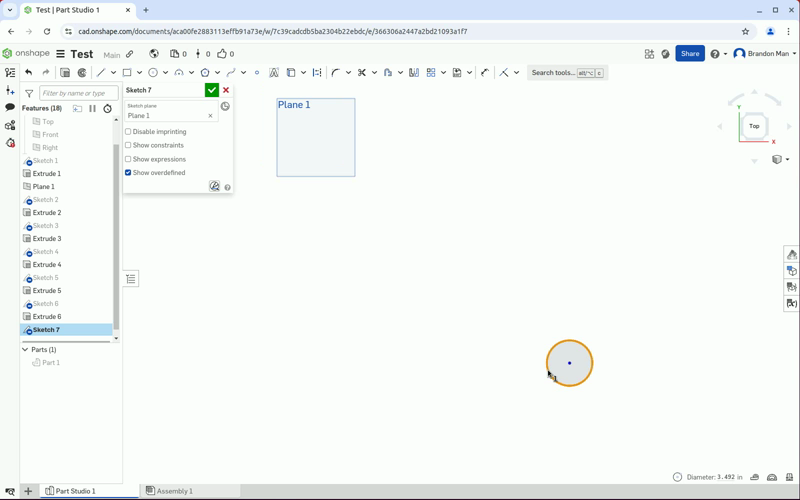
scroll(-6)
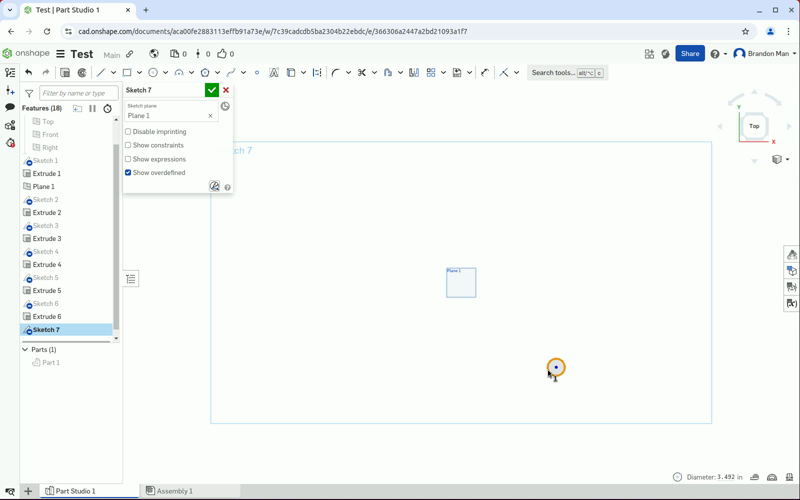
mouse_move(73, 352)
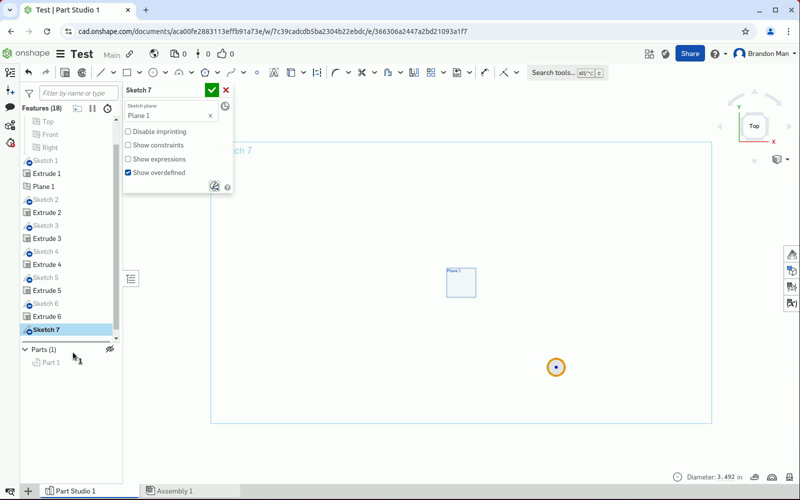
key(shift+y)
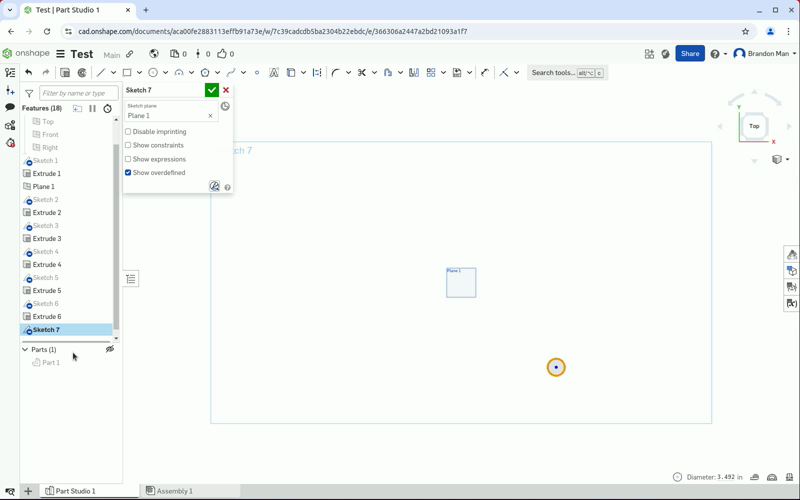
key(shift+e)
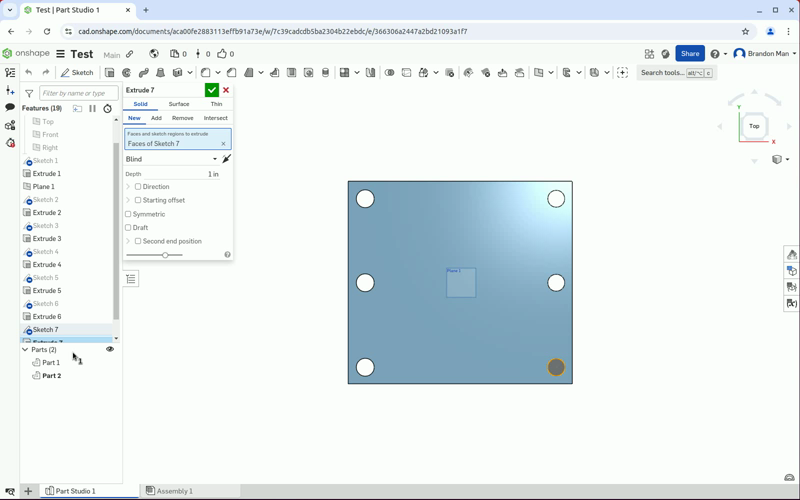
mouse_move(143, 106)
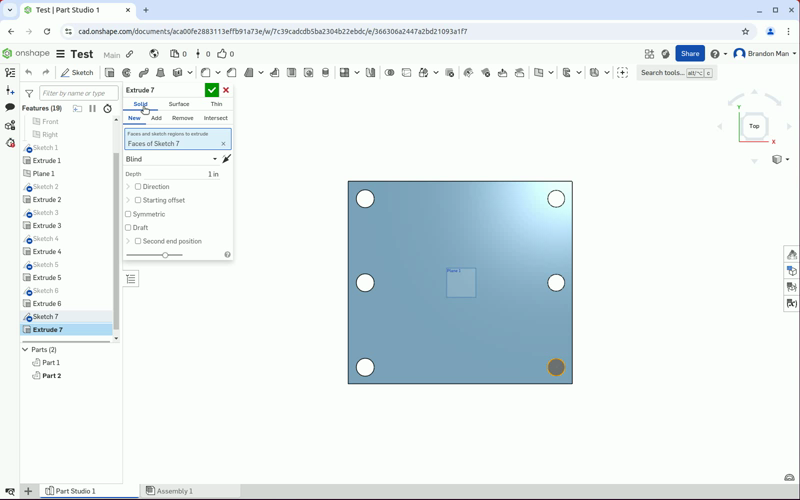
click(143, 106)
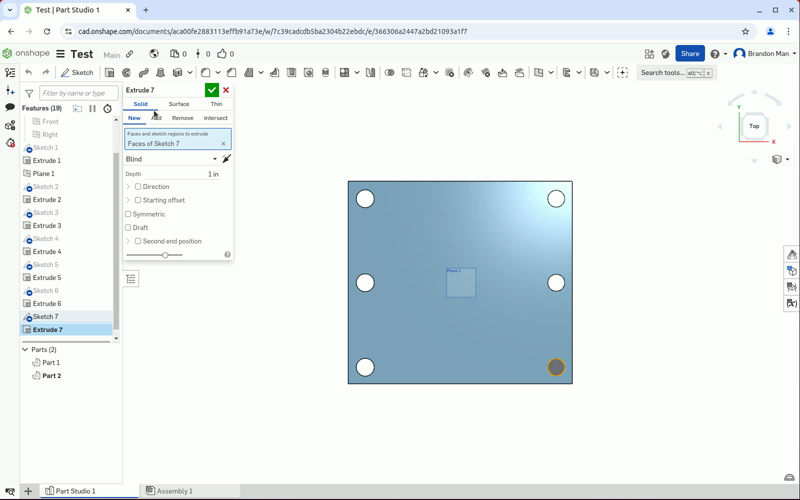
mouse_move(186, 120)
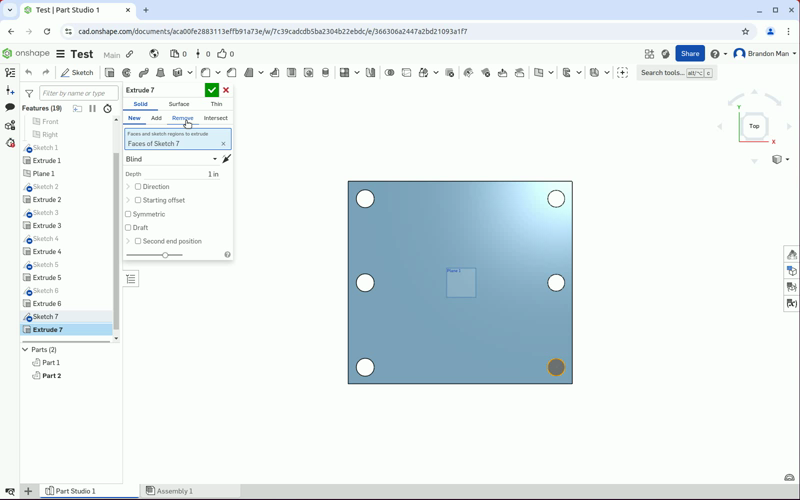
click(186, 120)
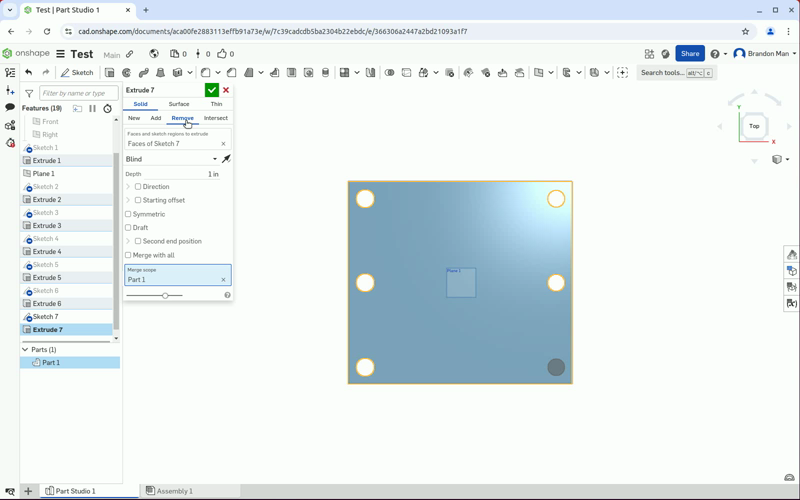
key(tab, 4)
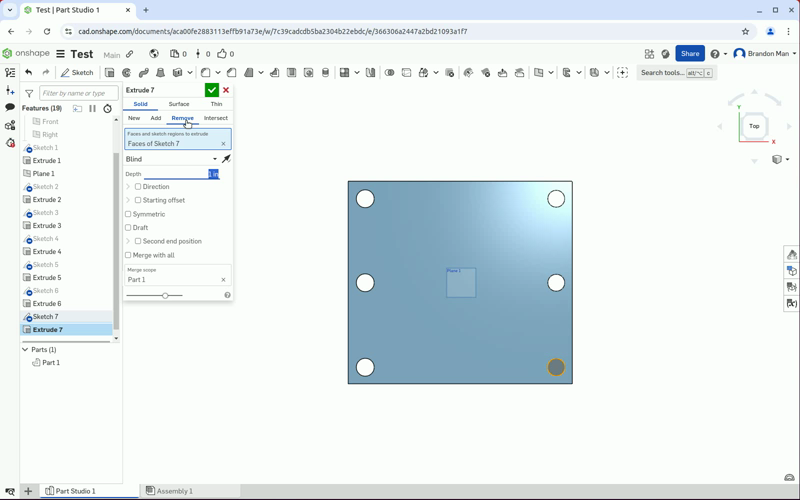
text(11.554)
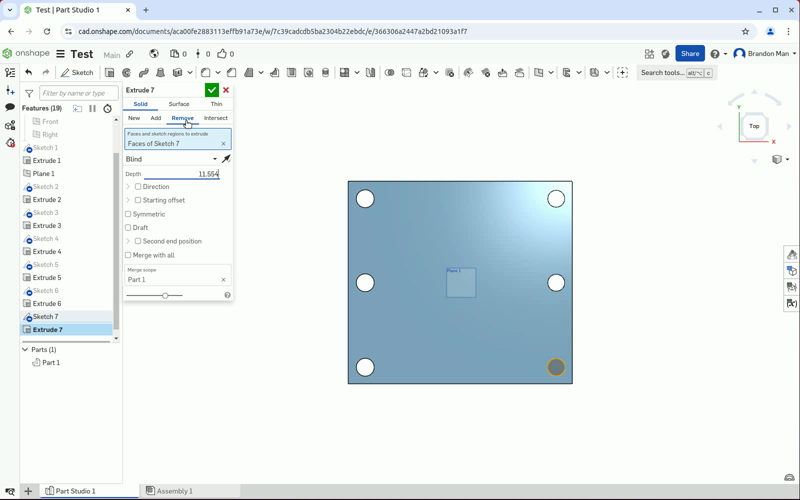
key(tab, 6)
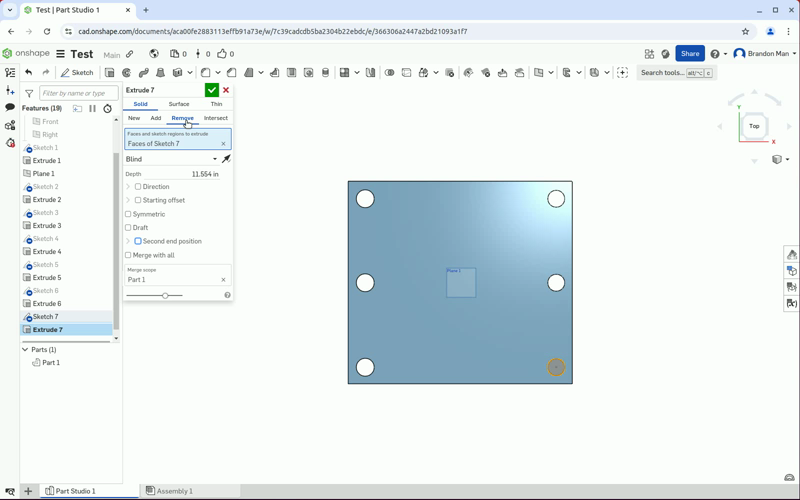
key(space)
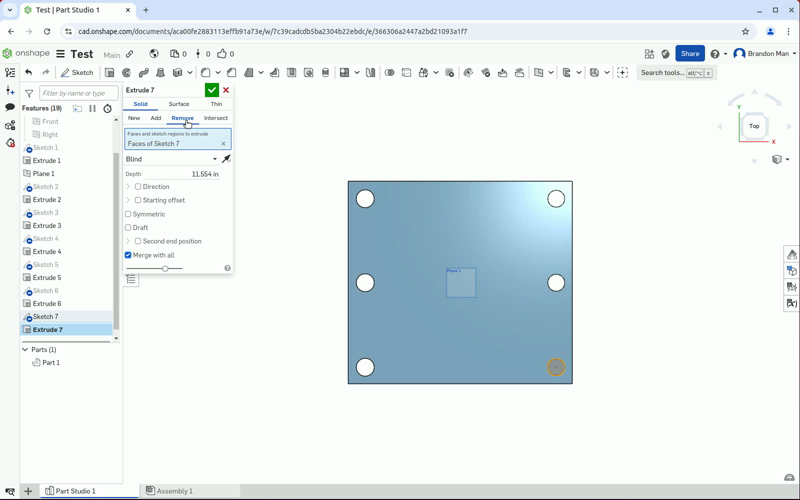
key(enter)
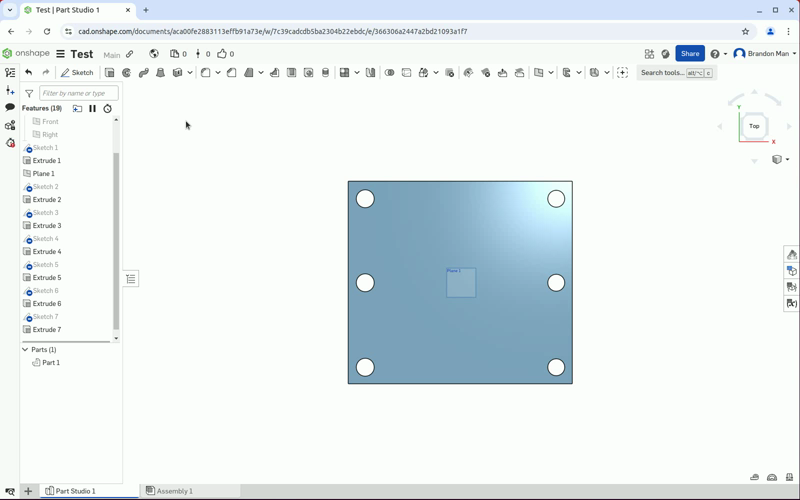
key(shift+h)
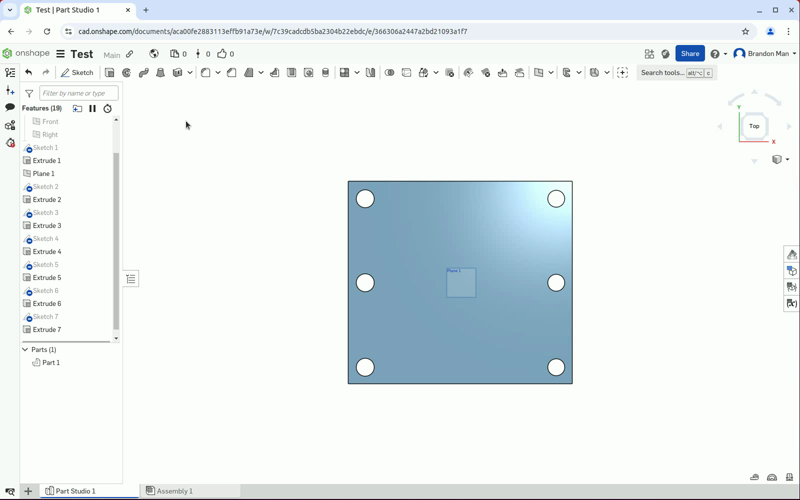
key(shift+h)
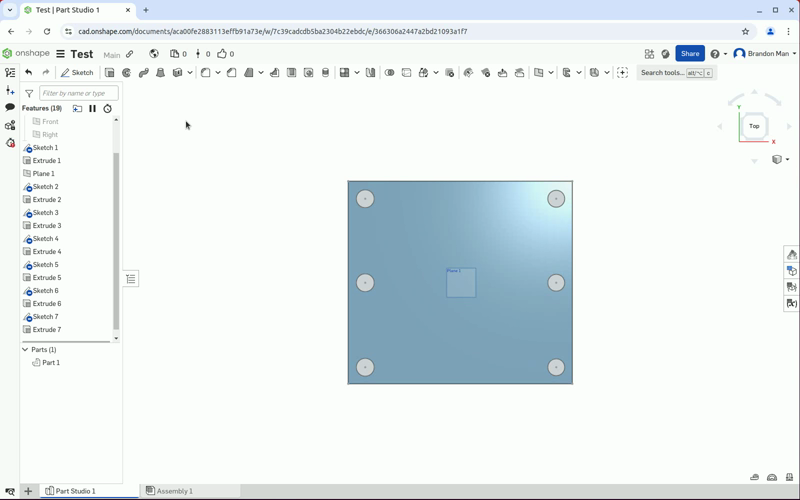
key(shift+7)
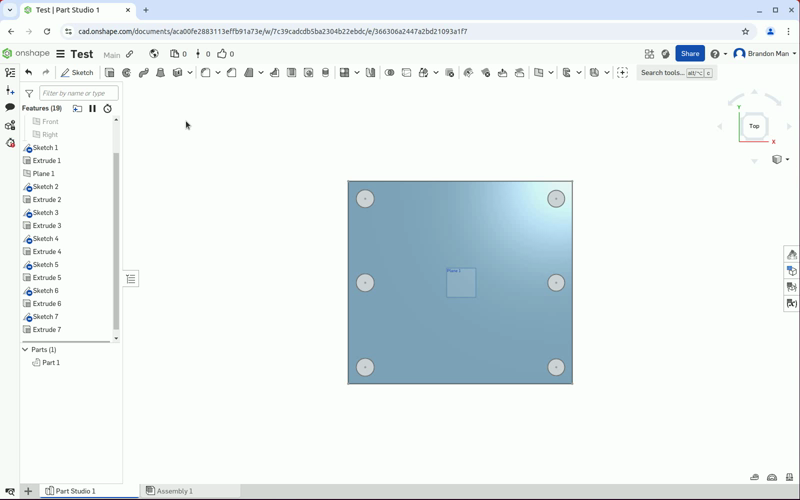
key(up, 3)
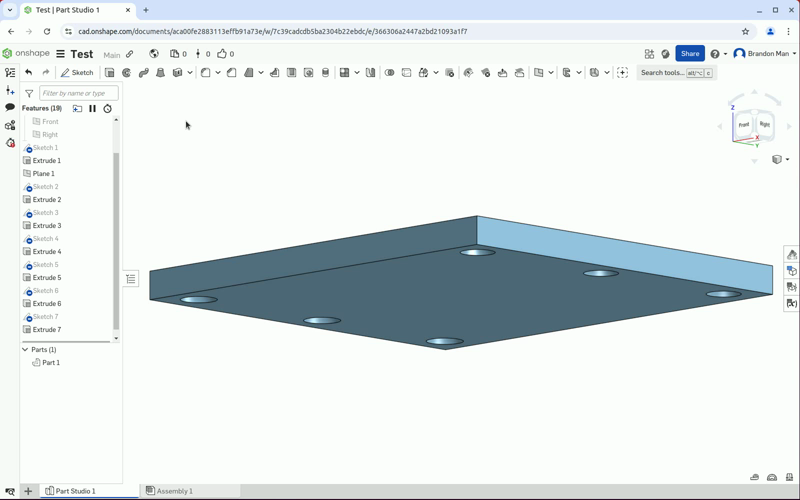
key(left, 3)
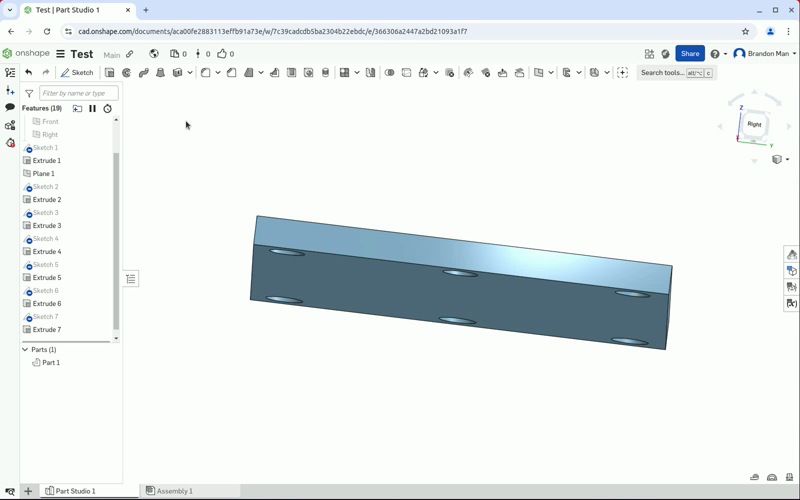
key(right, 3)
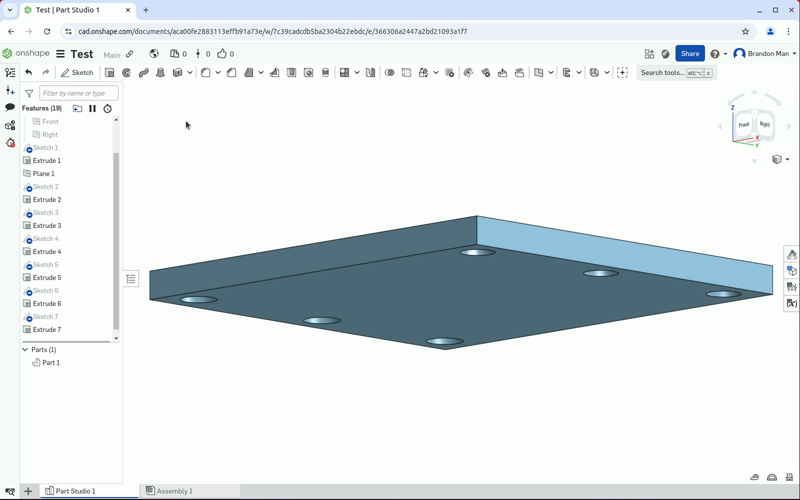
key(down, 3)
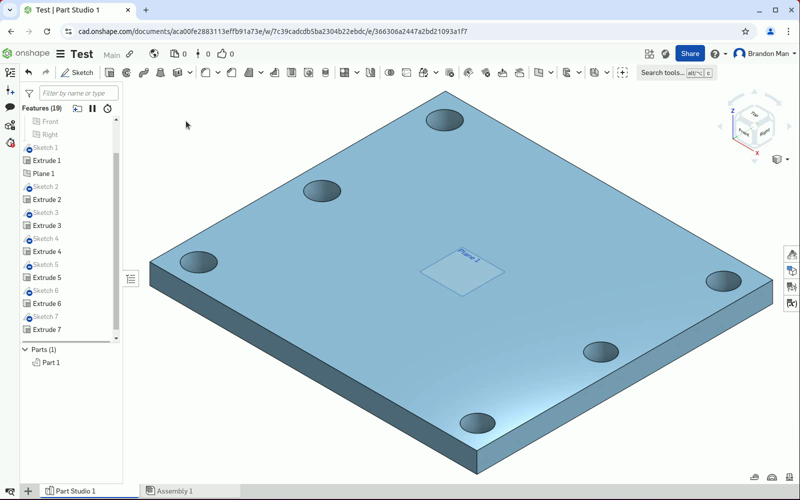
mouse_move(69, 150)
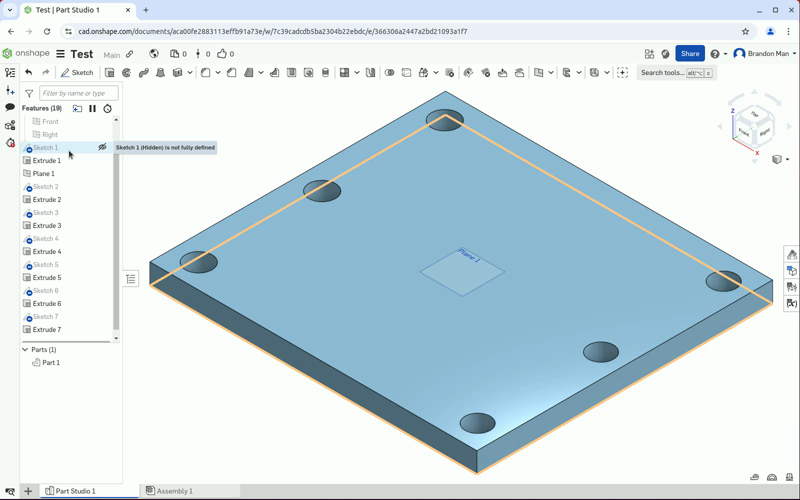
click(69, 150)